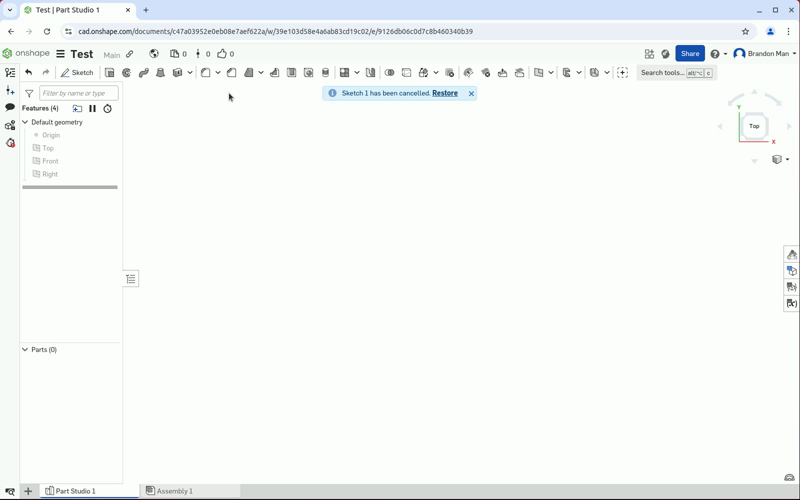
key(shift+h)
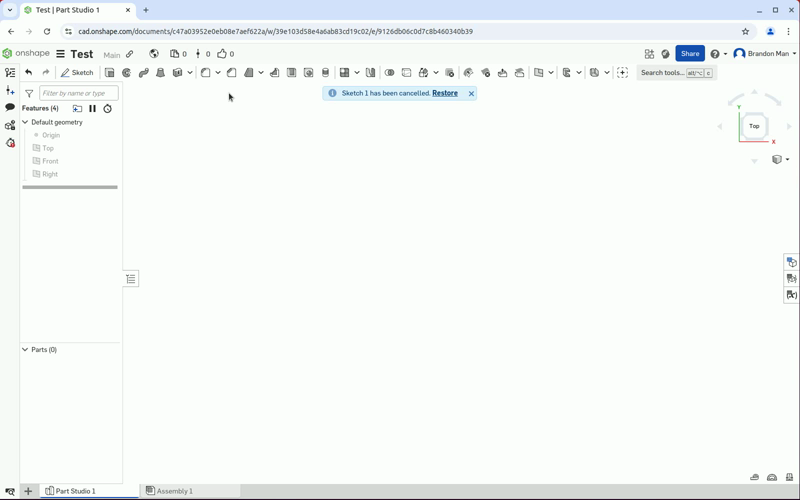
mouse_move(73, 352)
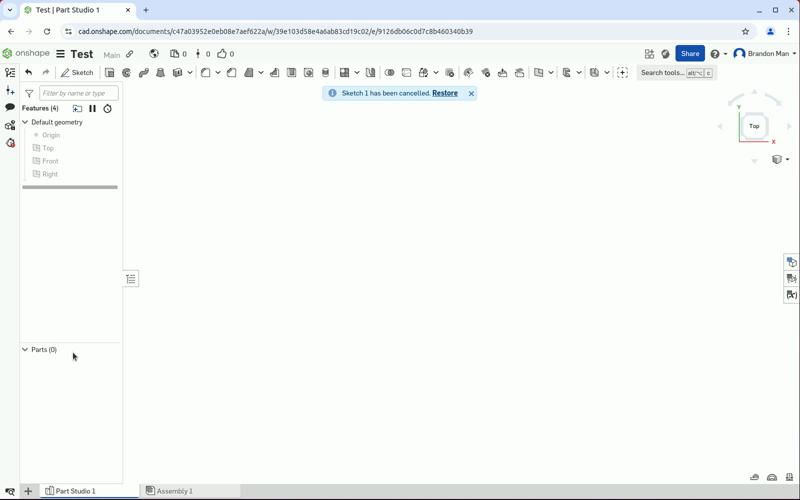
key(y)
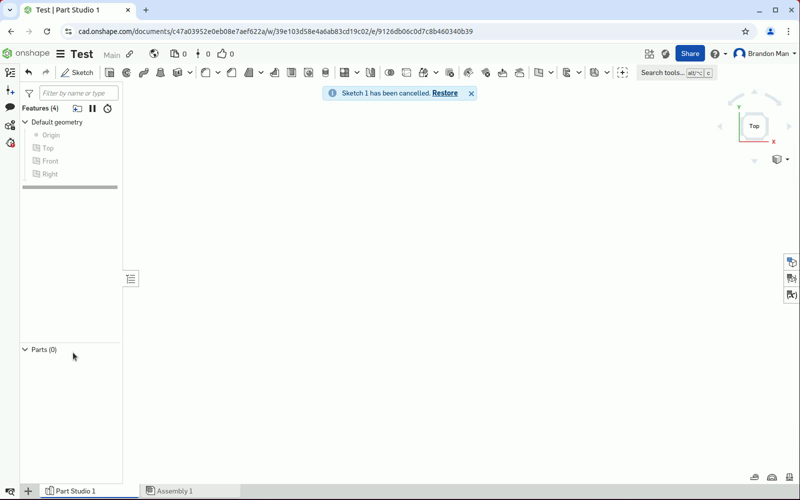
key(shift+p)
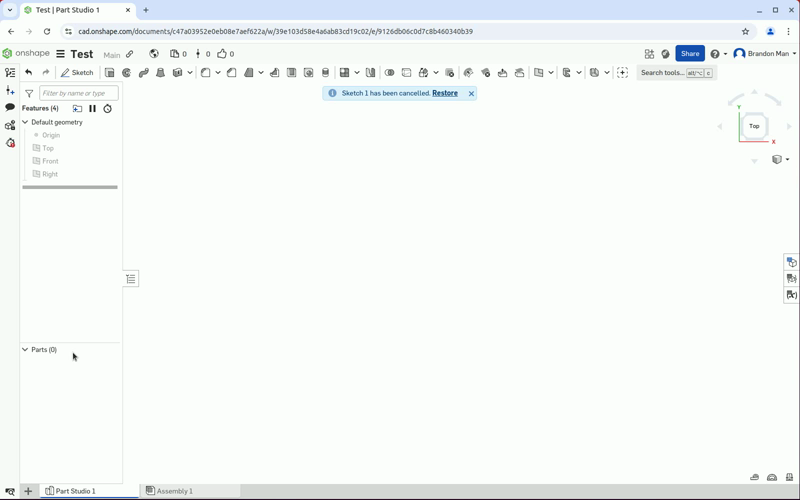
key(space)
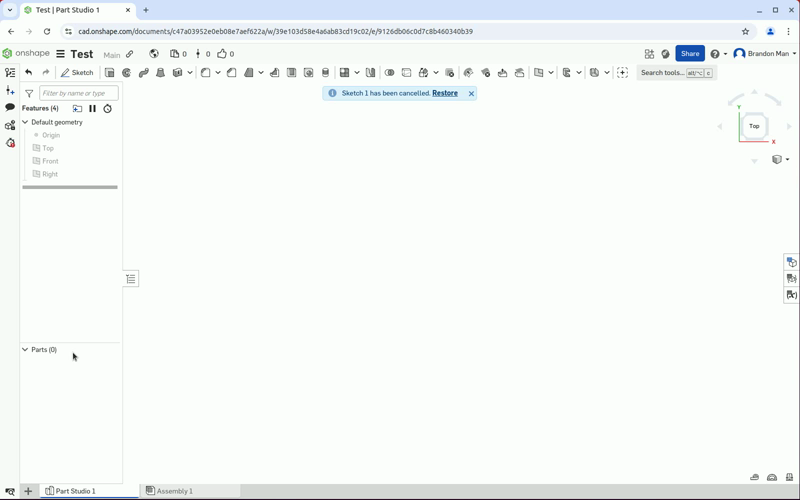
key_down(shift)
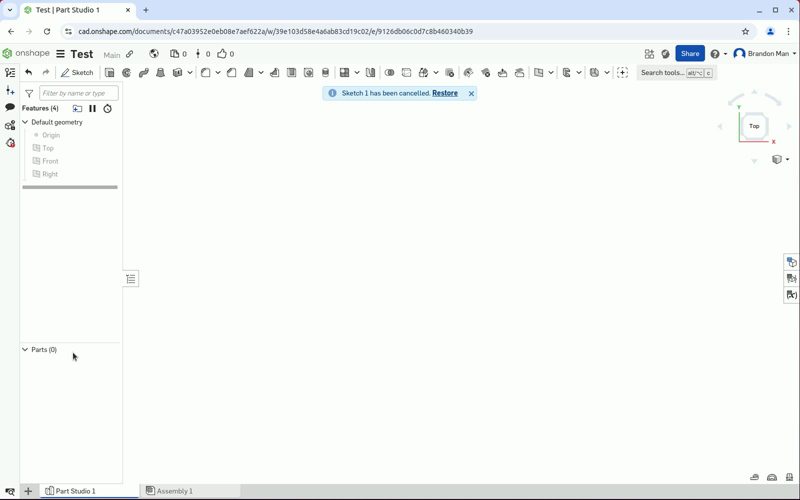
key(up)
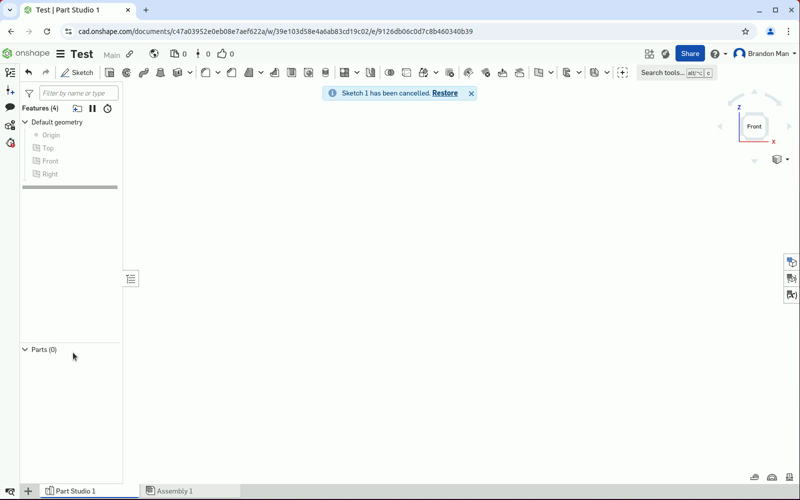
key_up(shift)
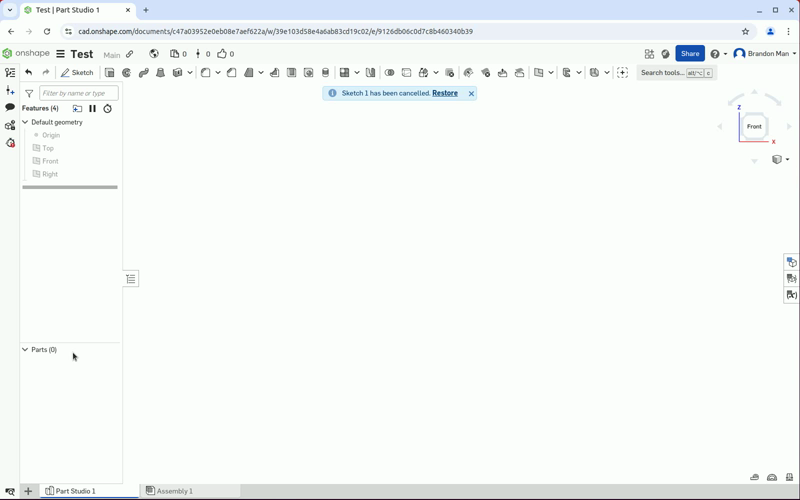
key(space)
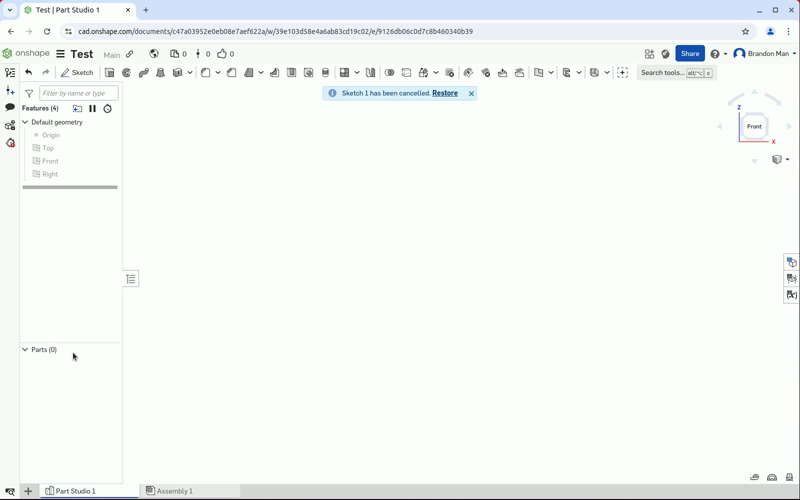
key_down(shift)
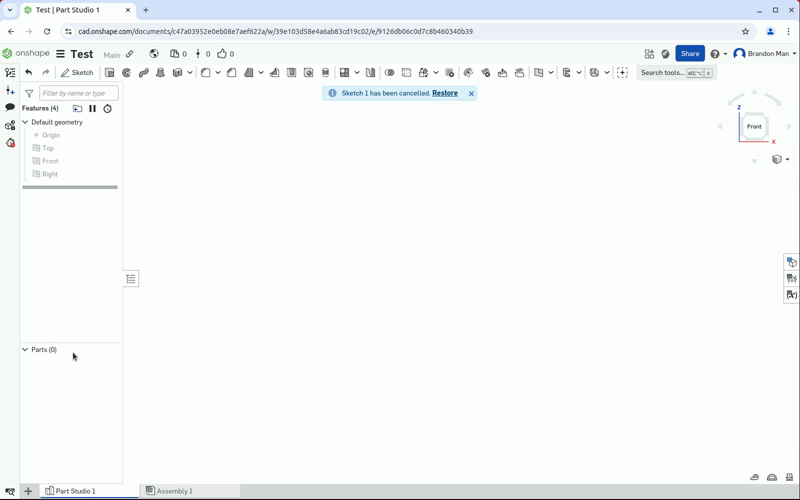
key(left)
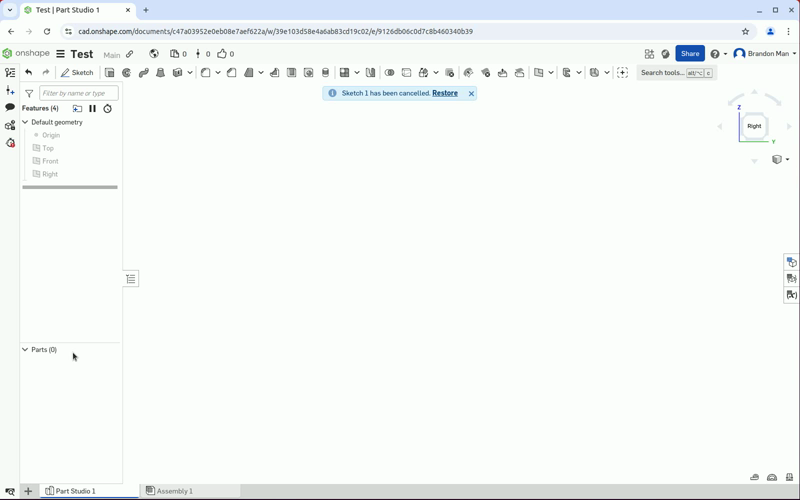
key_up(shift)
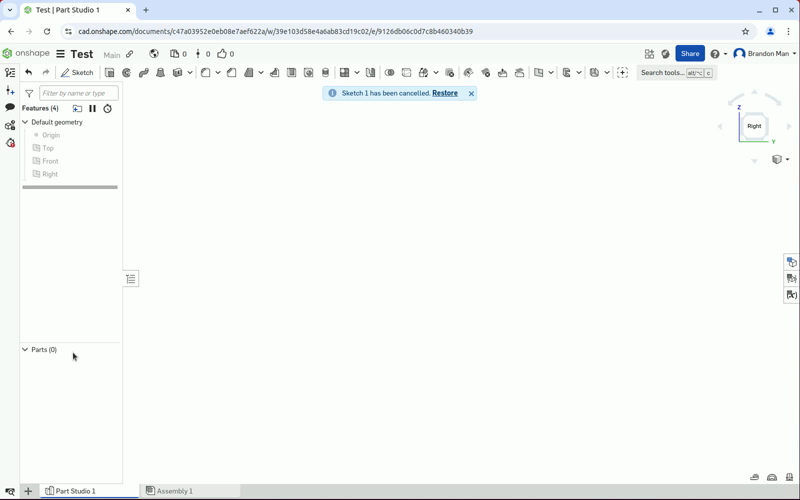
mouse_move(73, 352)
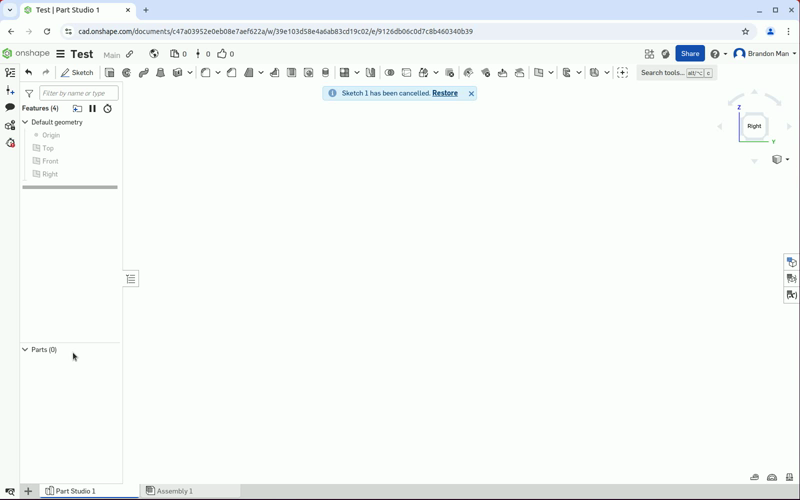
key(shift+y)
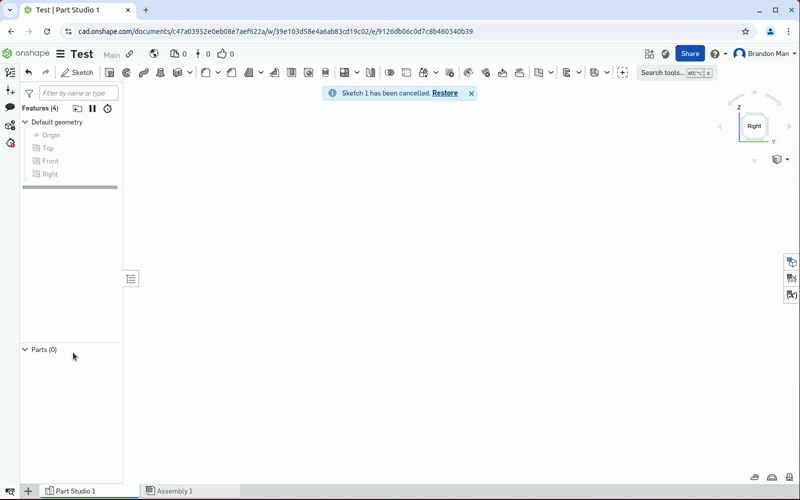
key(shift+s)
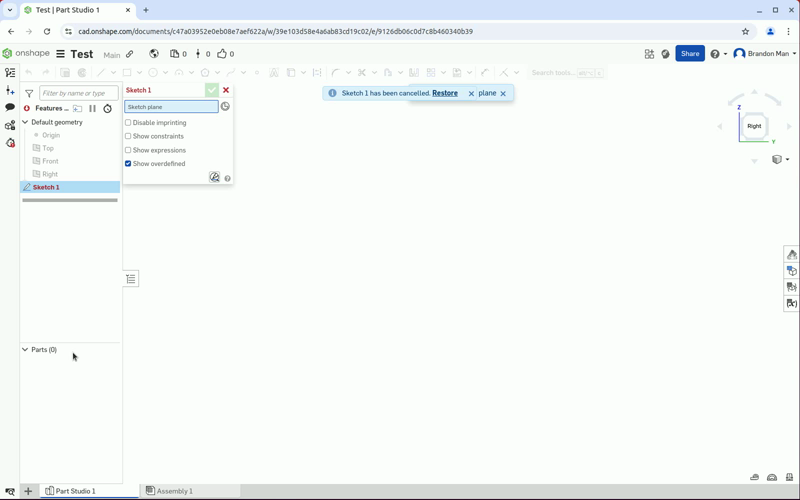
mouse_move(73, 176)
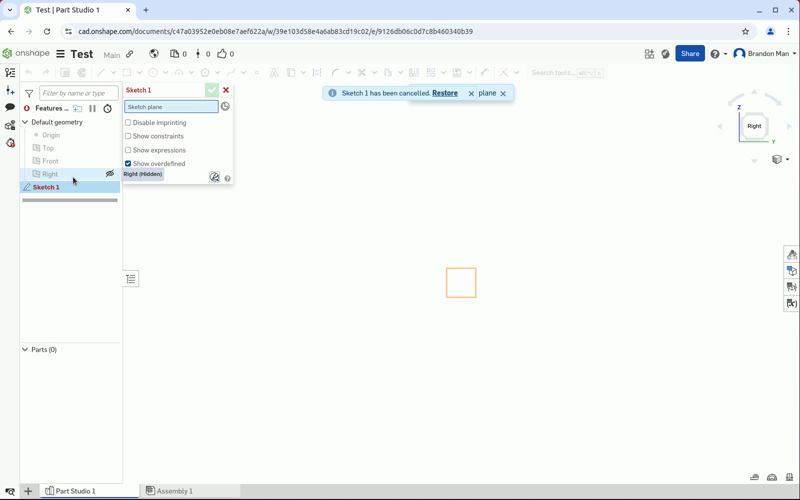
click(73, 176)
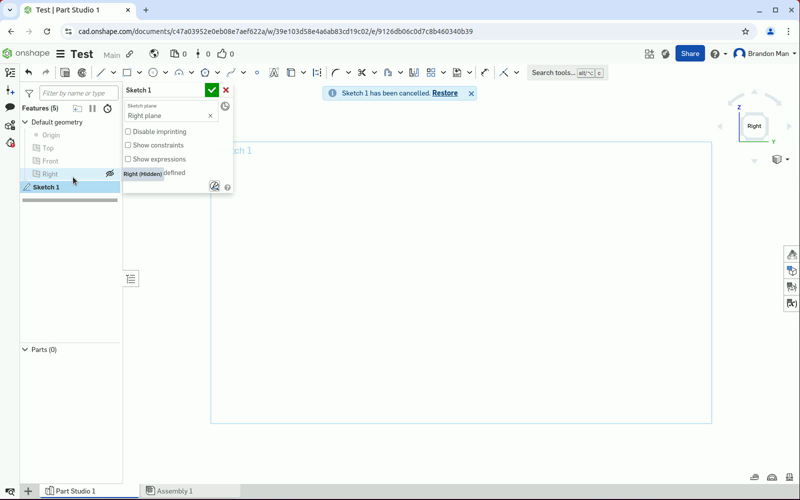
mouse_move(73, 352)
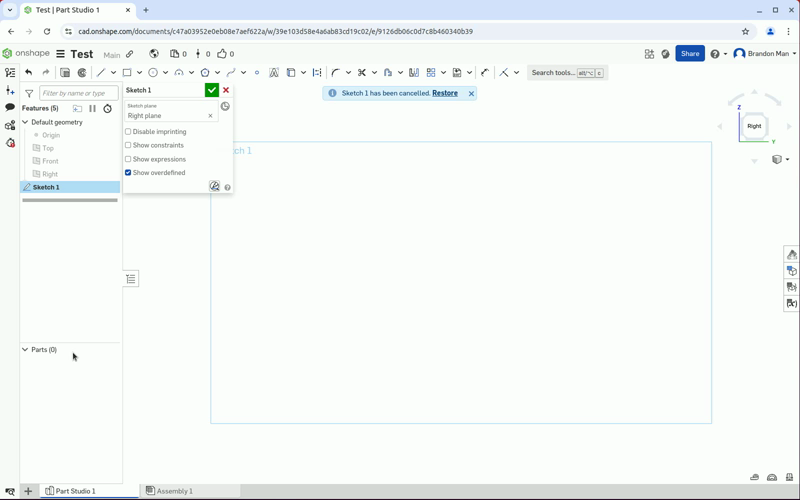
key(y)
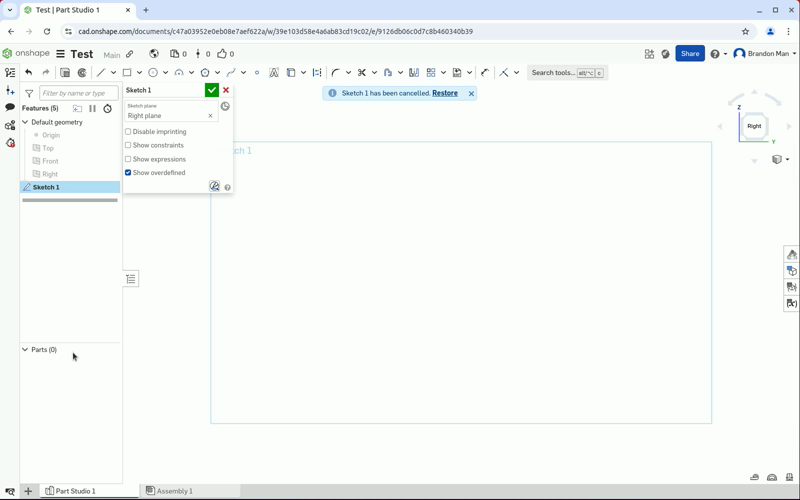
key(l)
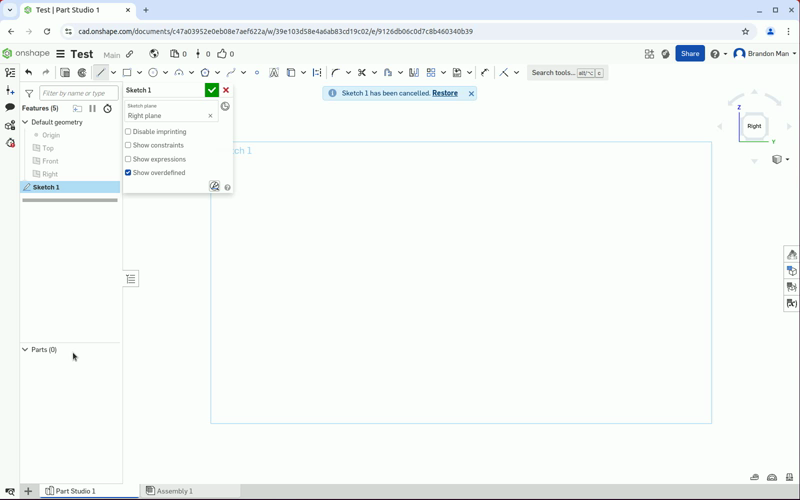
key_down(shift)
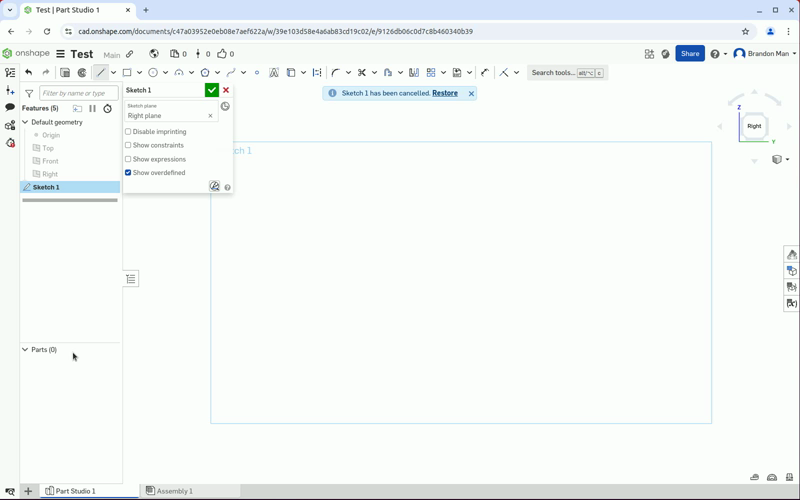
mouse_move(348, 306)
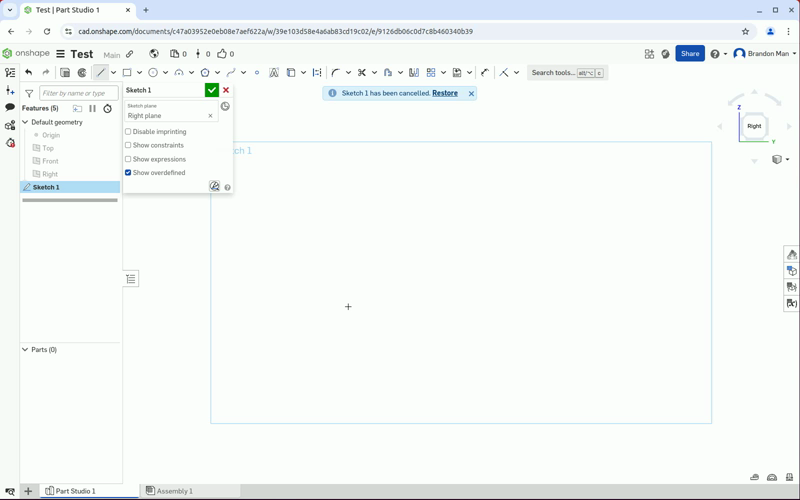
click(348, 306)
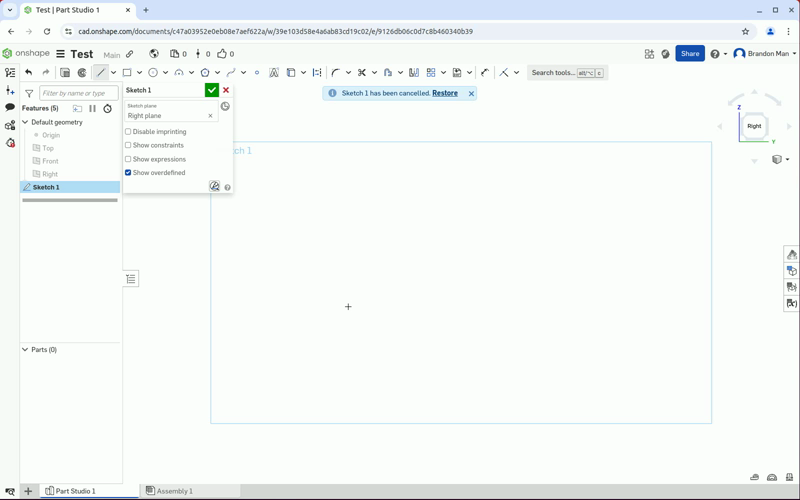
key_up(shift)
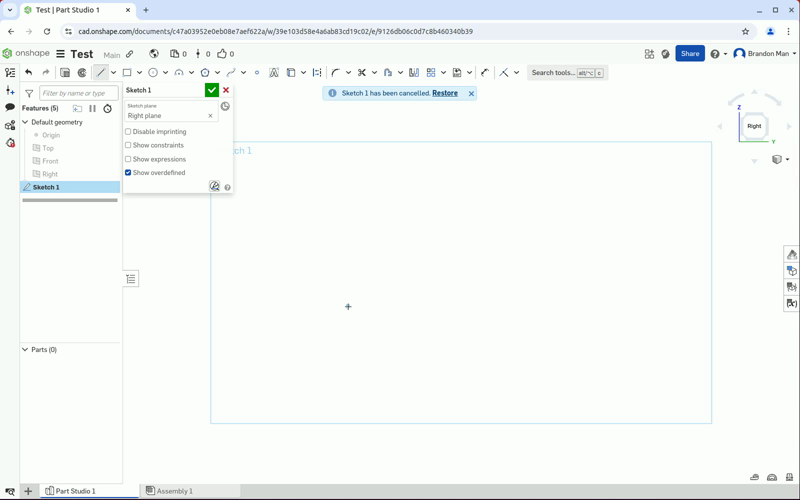
key_down(shift)
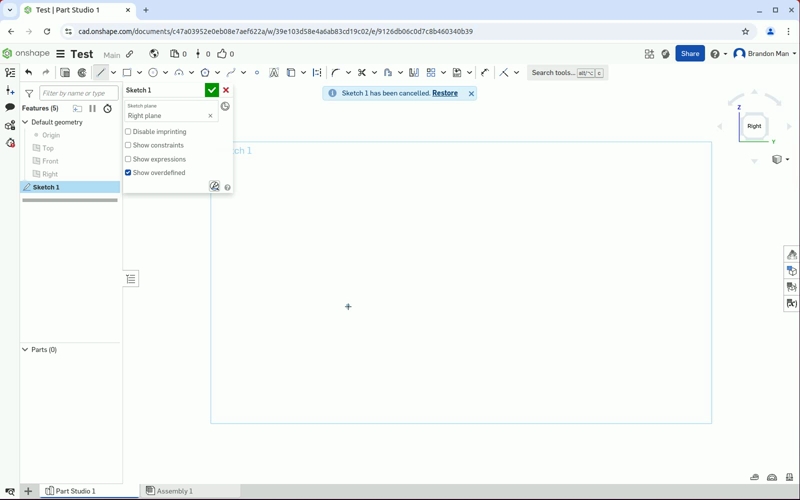
mouse_move(378, 306)
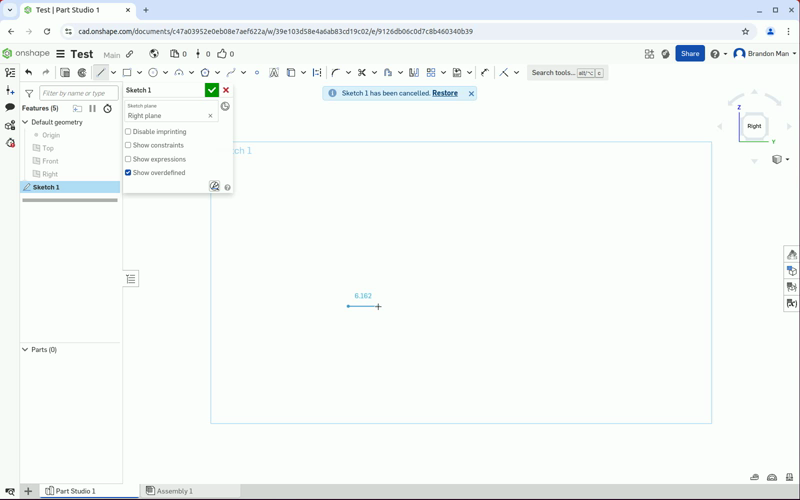
mouse_move(354, 306)
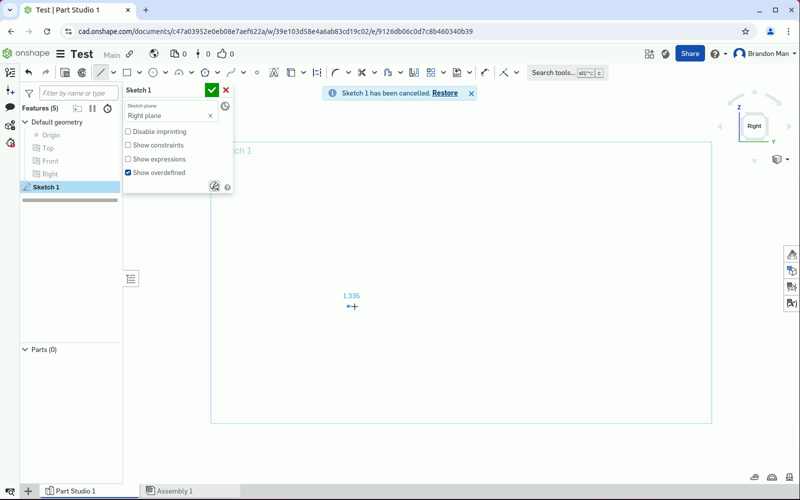
scroll(6)
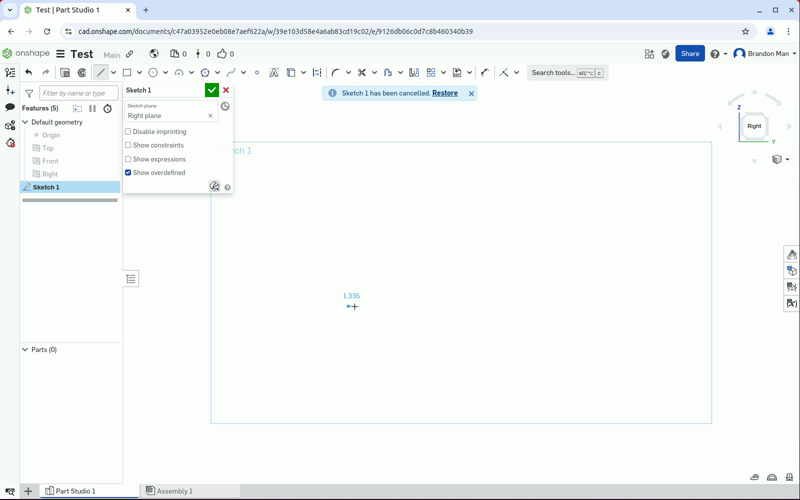
scroll(6)
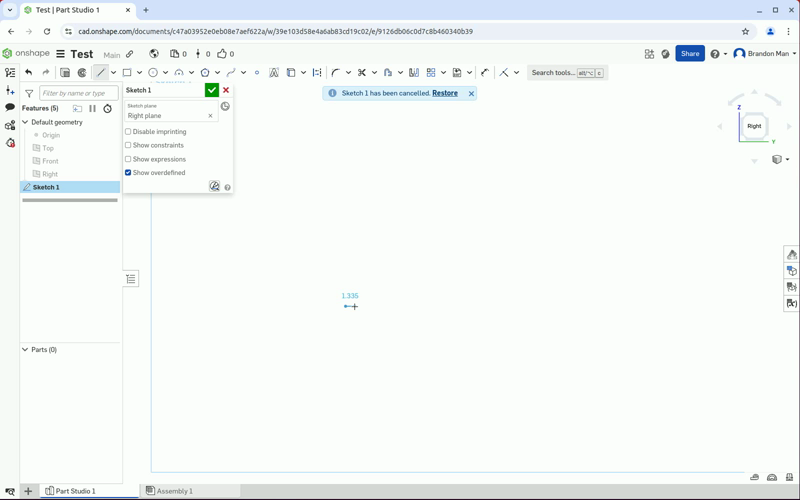
scroll(6)
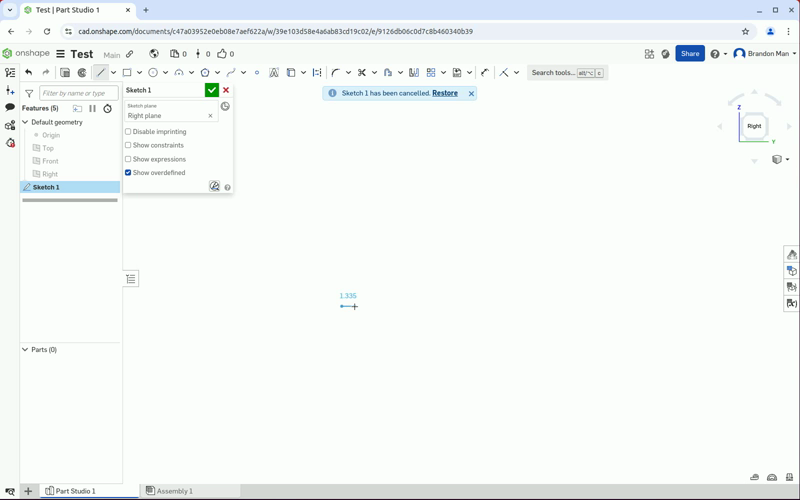
scroll(6)
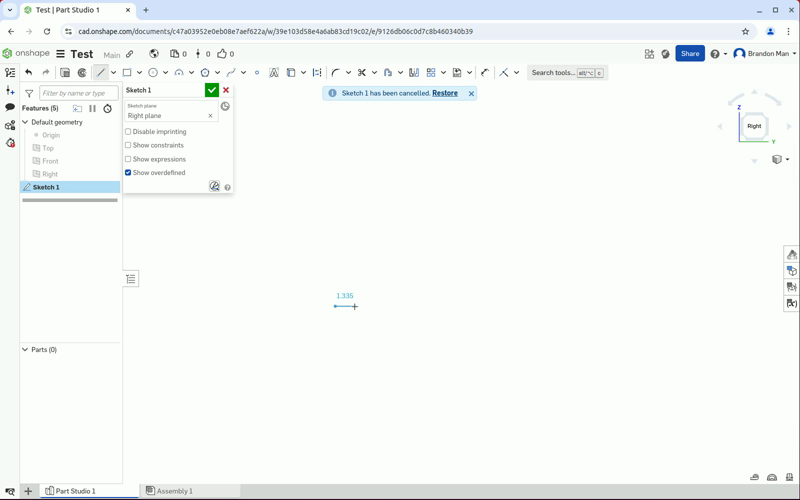
scroll(6)
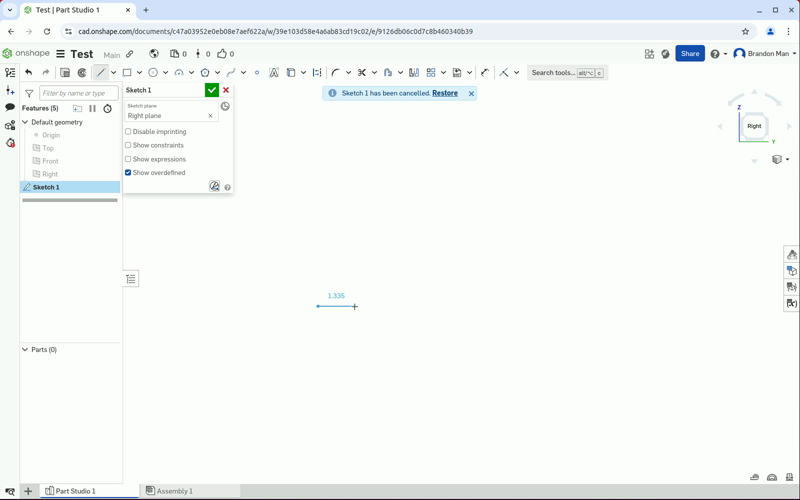
scroll(6)
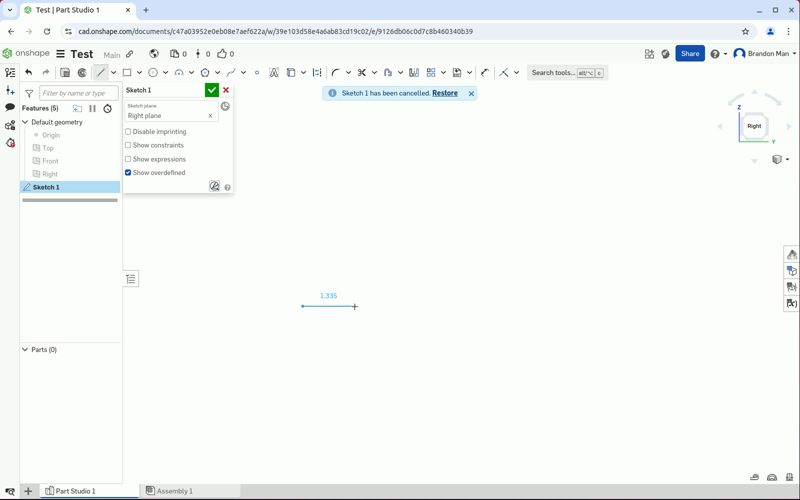
scroll(6)
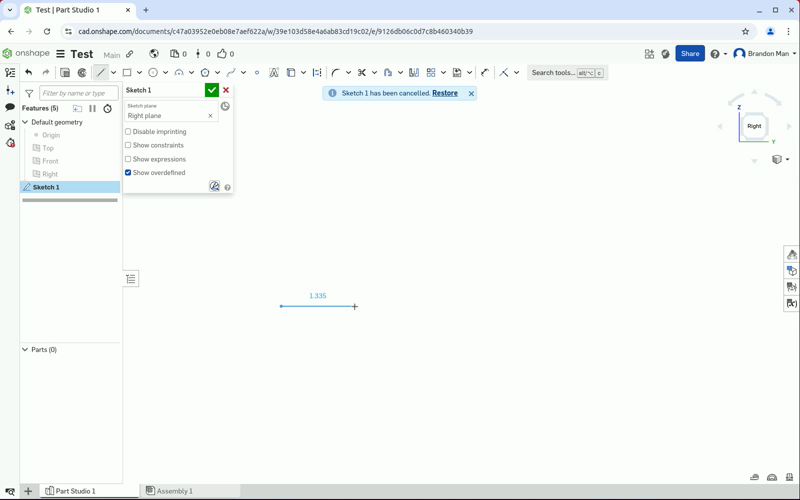
click(354, 306)
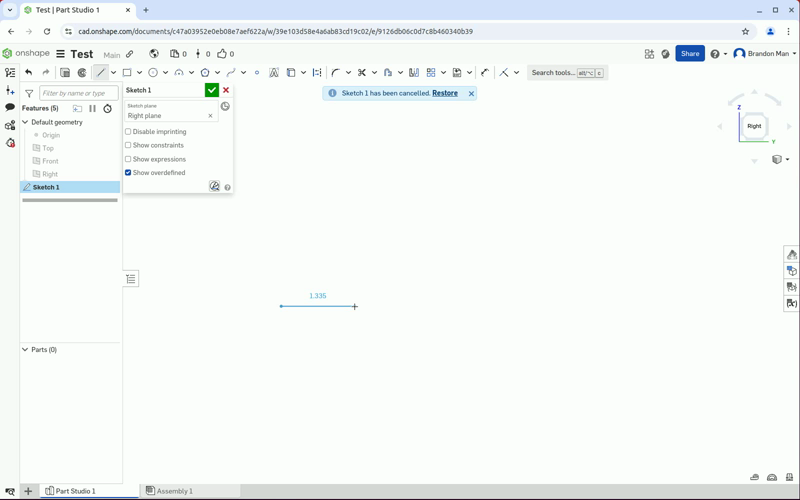
scroll(-6)
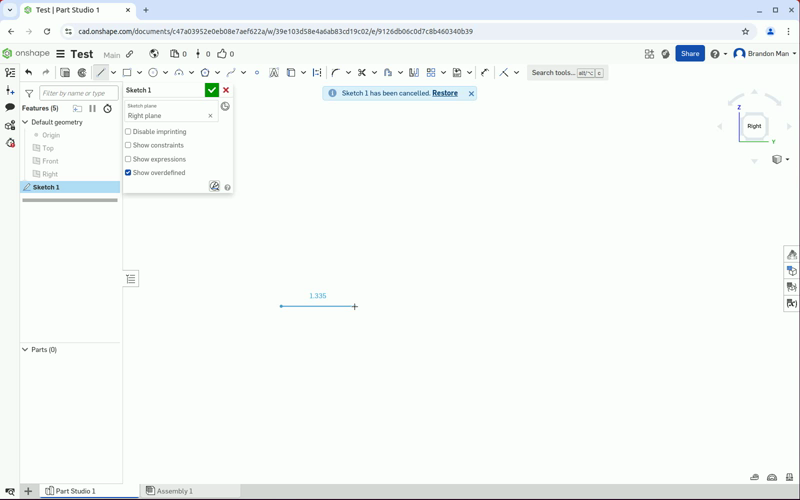
scroll(-6)
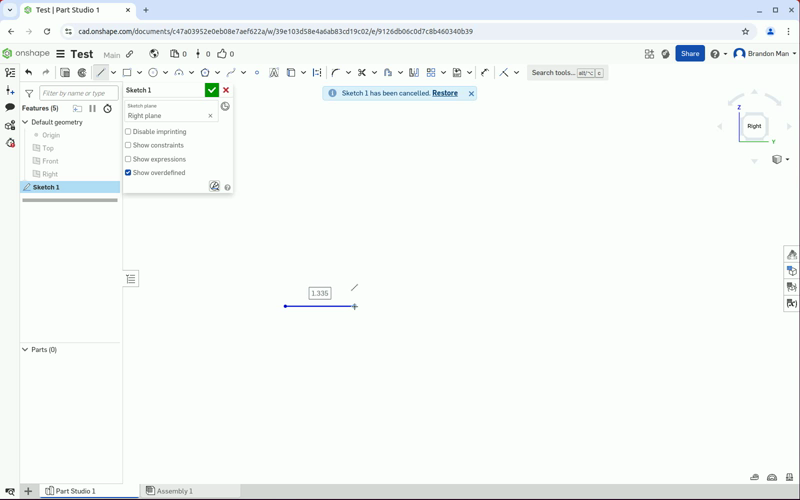
scroll(-6)
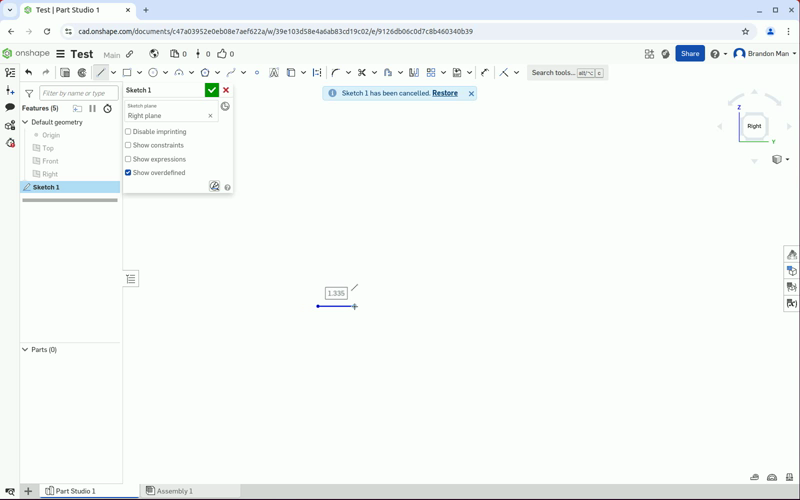
scroll(-6)
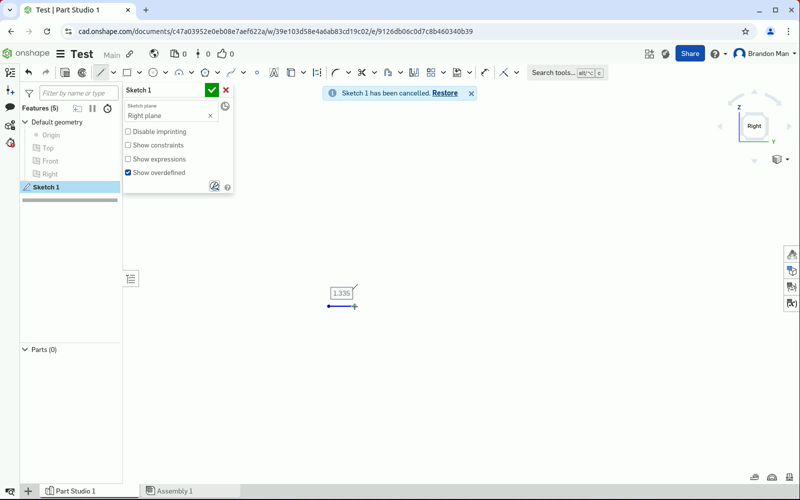
scroll(-6)
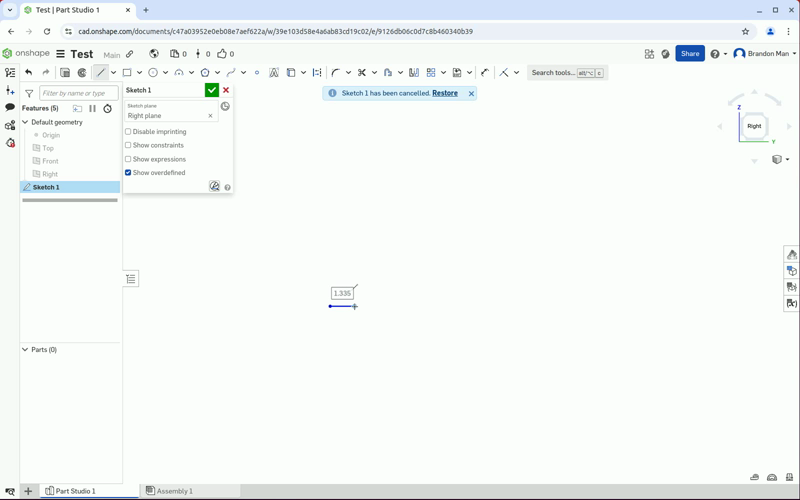
scroll(-6)
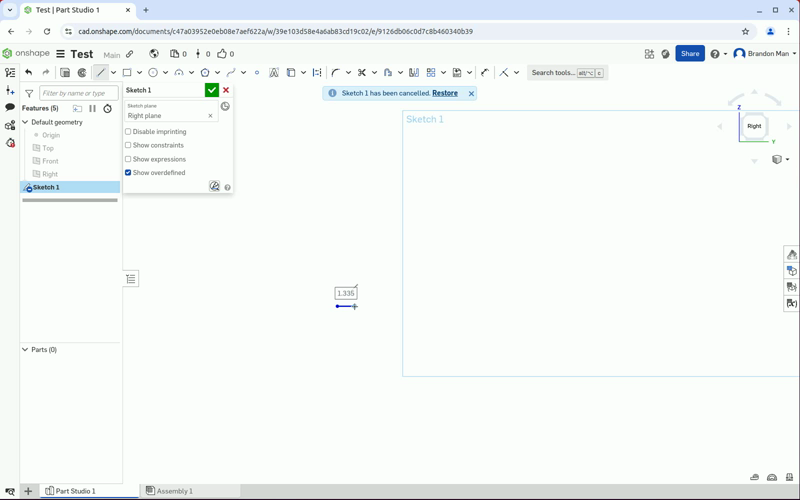
scroll(-6)
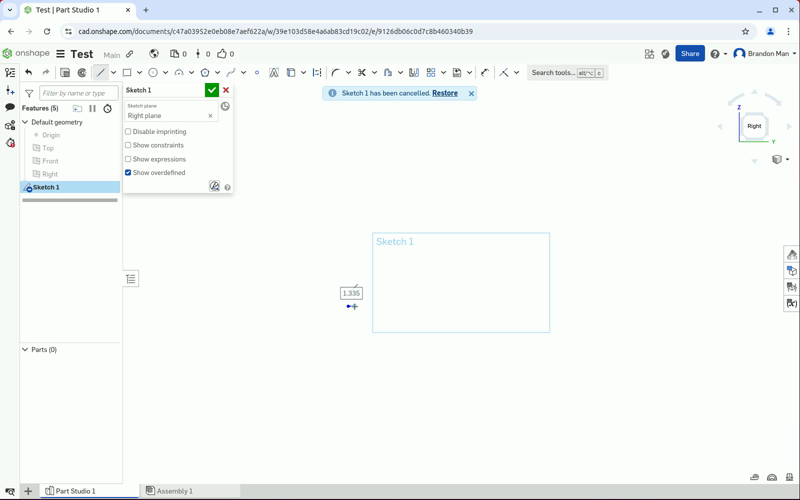
key_up(shift)
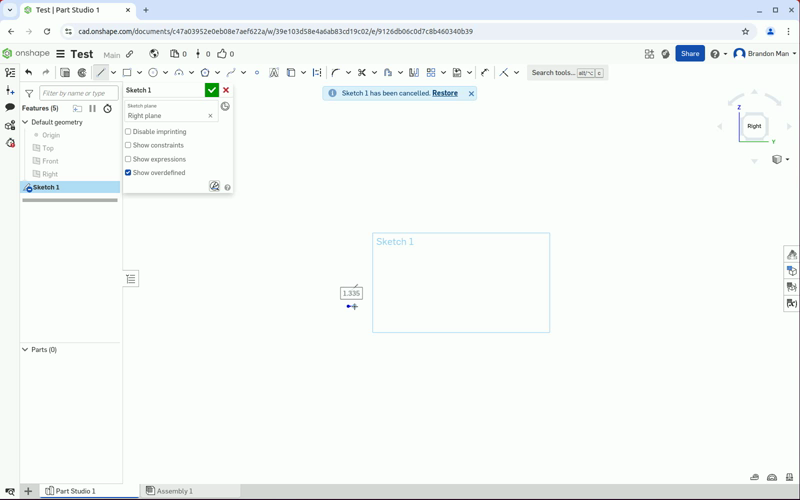
key(esc)
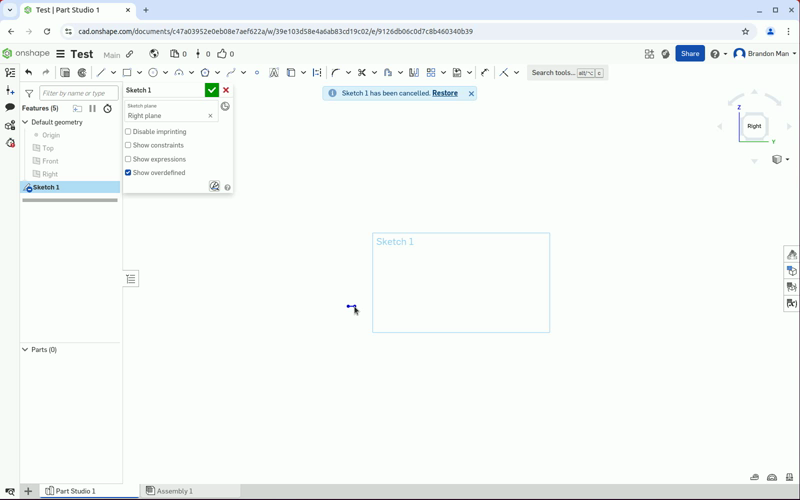
key(a)
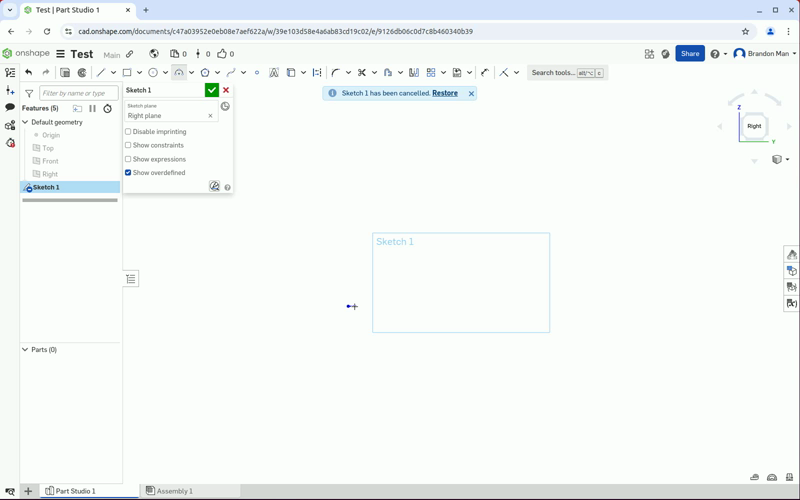
mouse_move(354, 306)
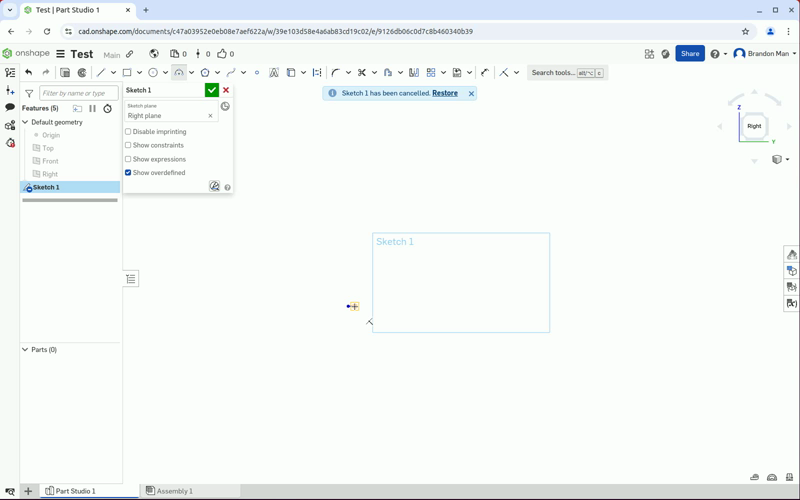
click(354, 306)
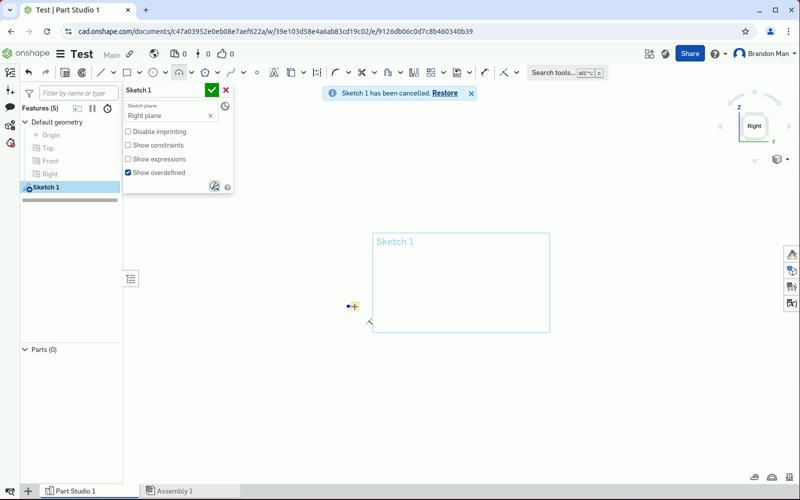
key_down(shift)
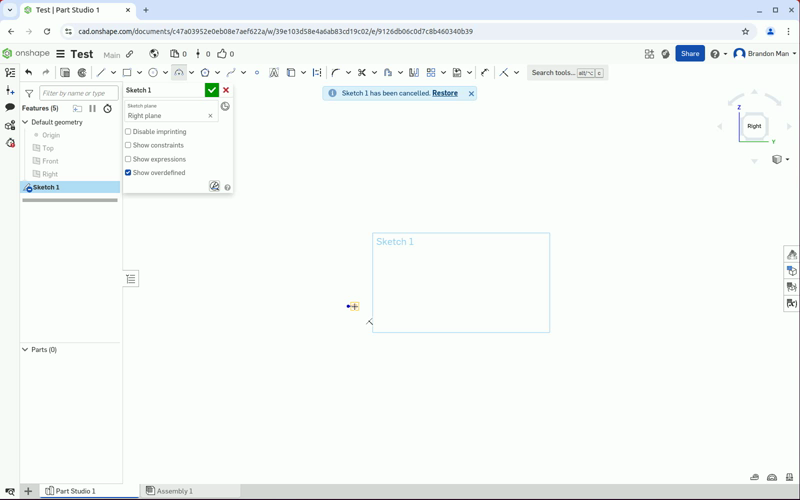
mouse_move(388, 295)
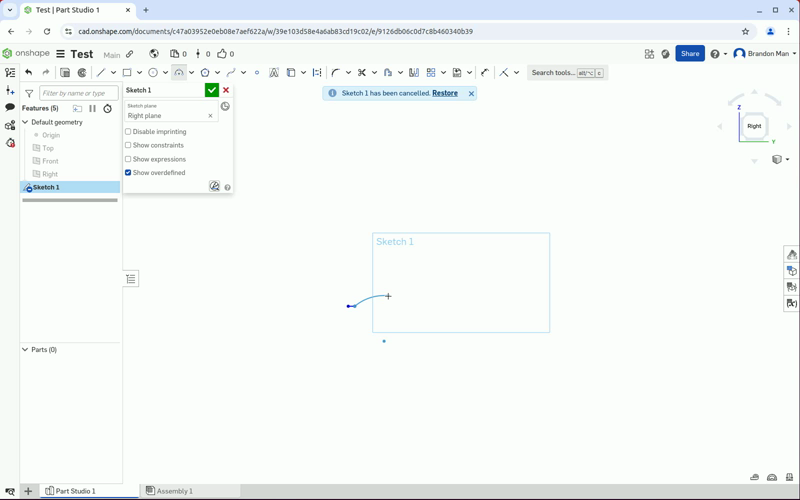
click(388, 295)
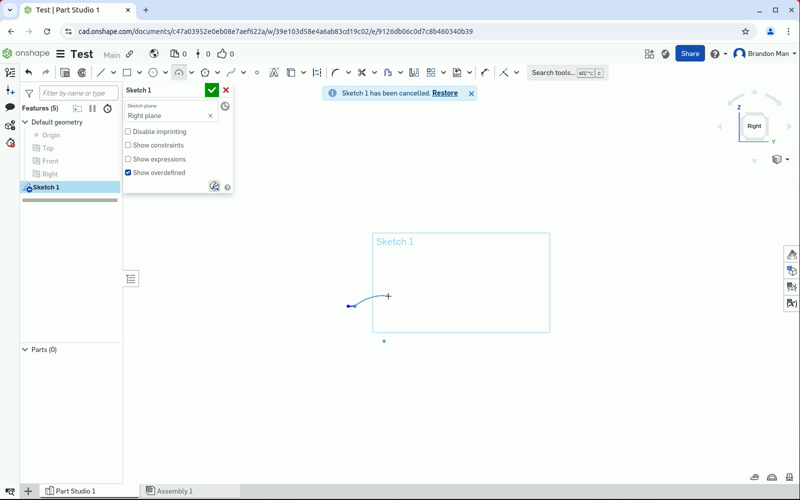
mouse_move(366, 285)
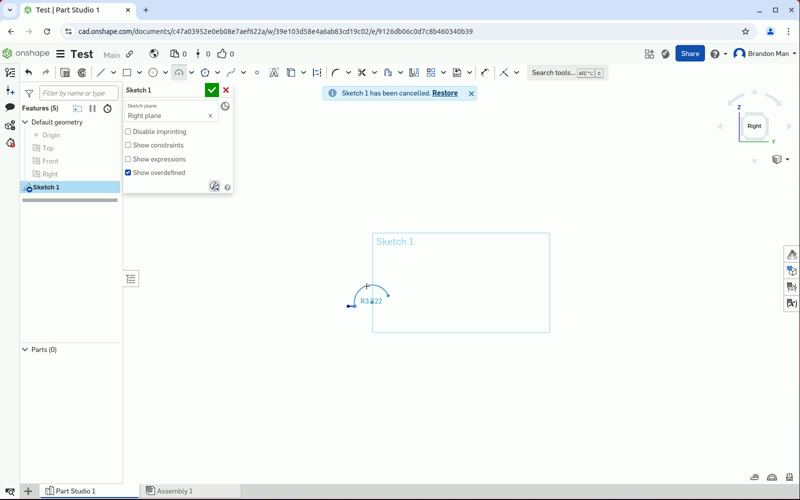
click(366, 285)
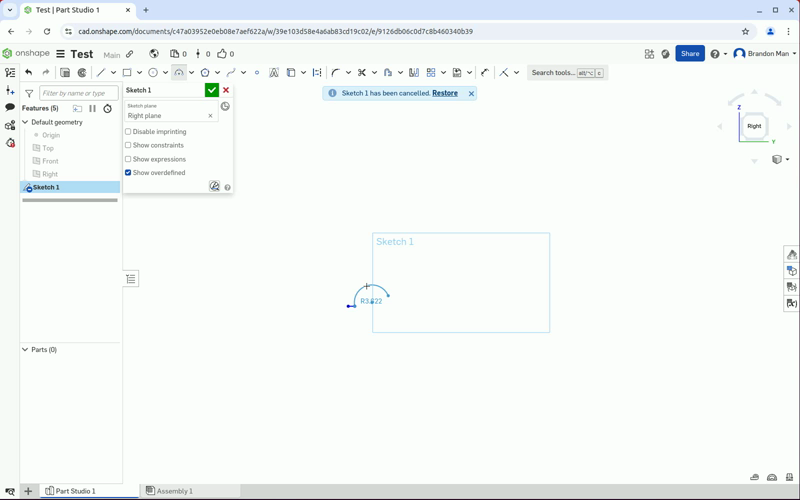
key_up(shift)
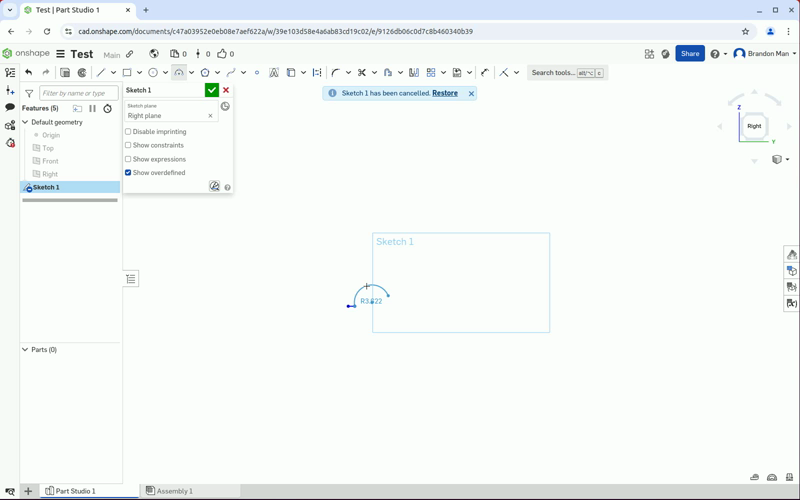
key(esc)
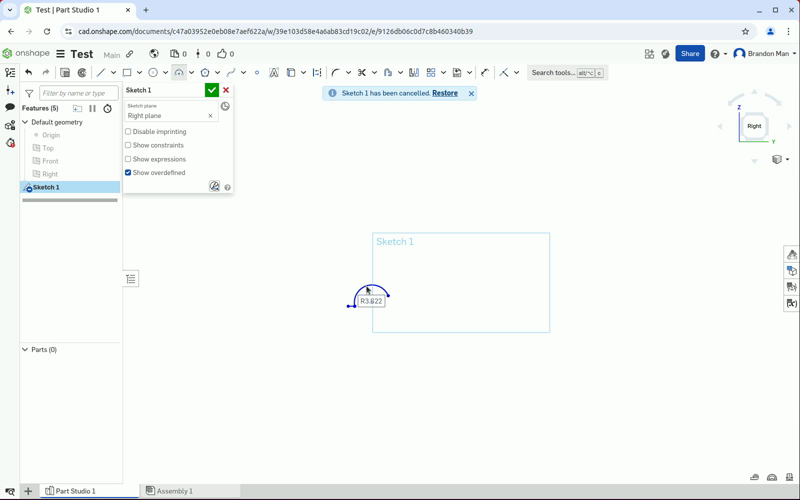
key(l)
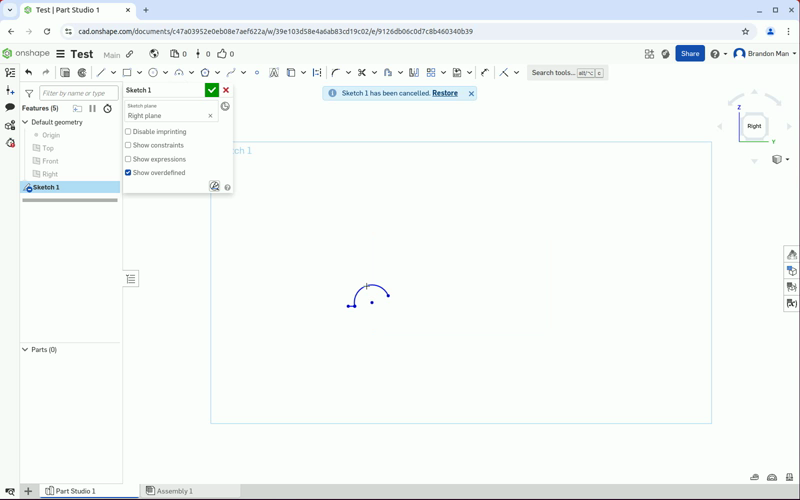
mouse_move(388, 295)
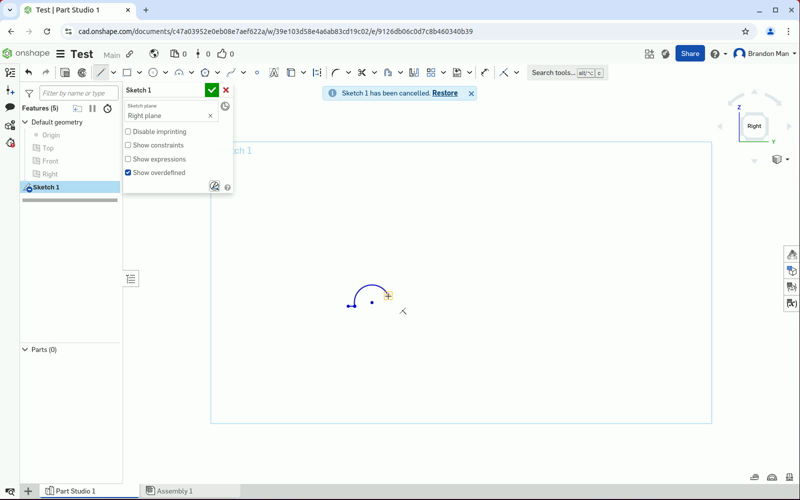
click(388, 295)
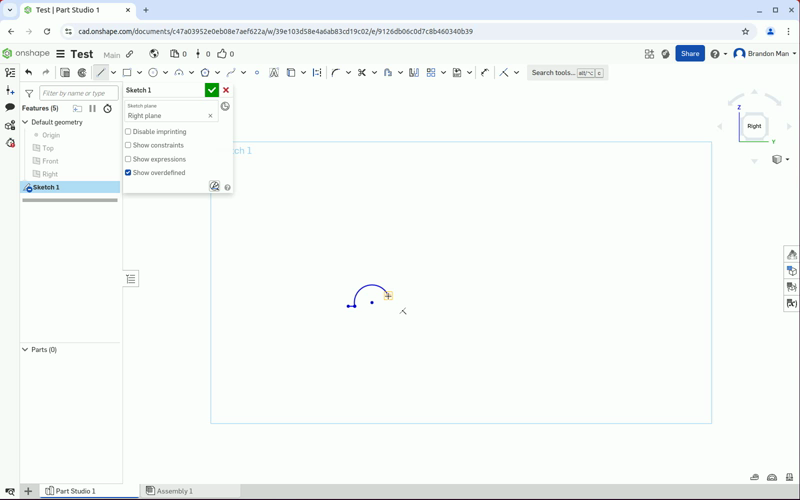
key_down(shift)
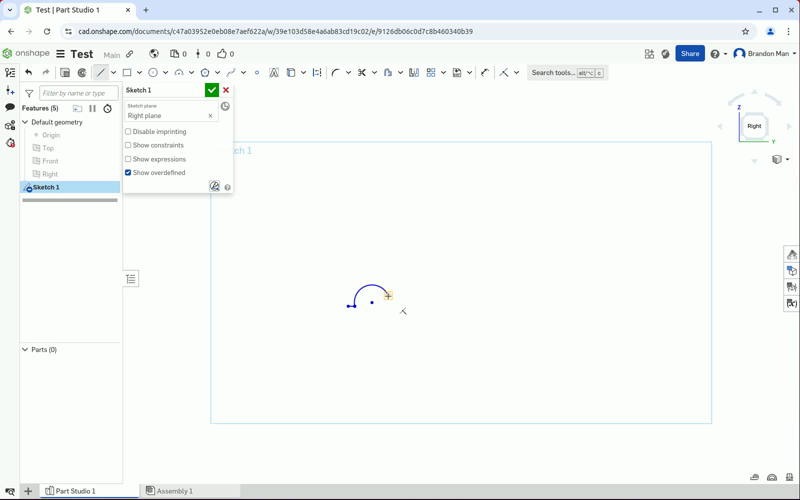
mouse_move(418, 295)
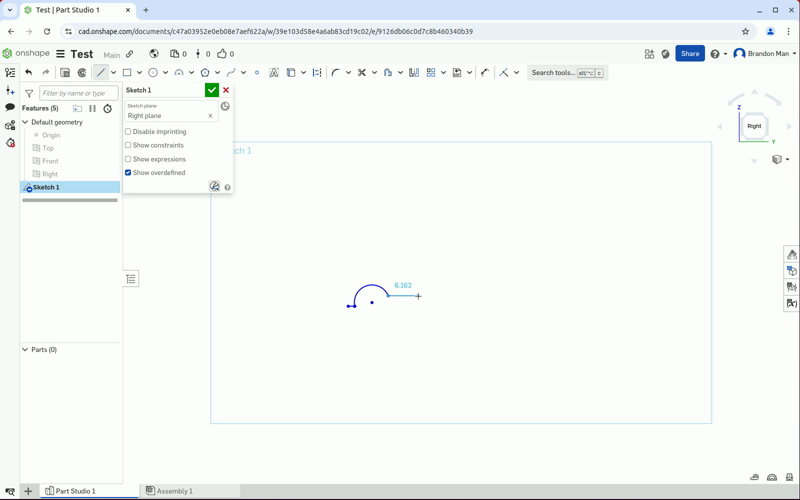
mouse_move(394, 295)
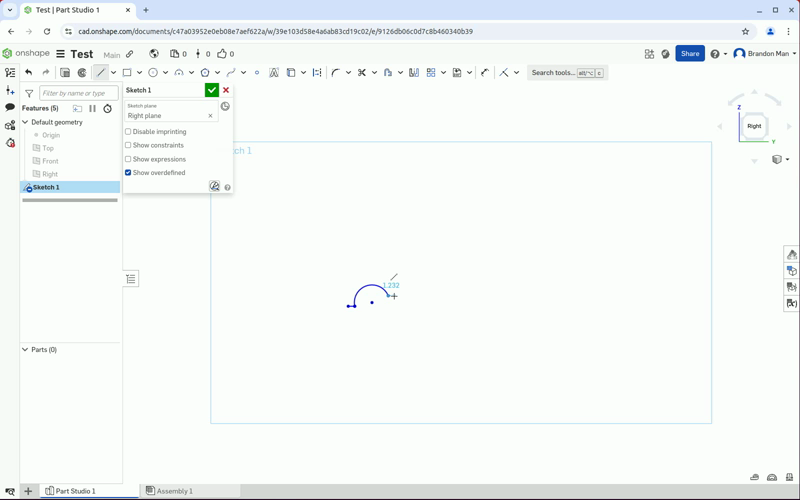
scroll(6)
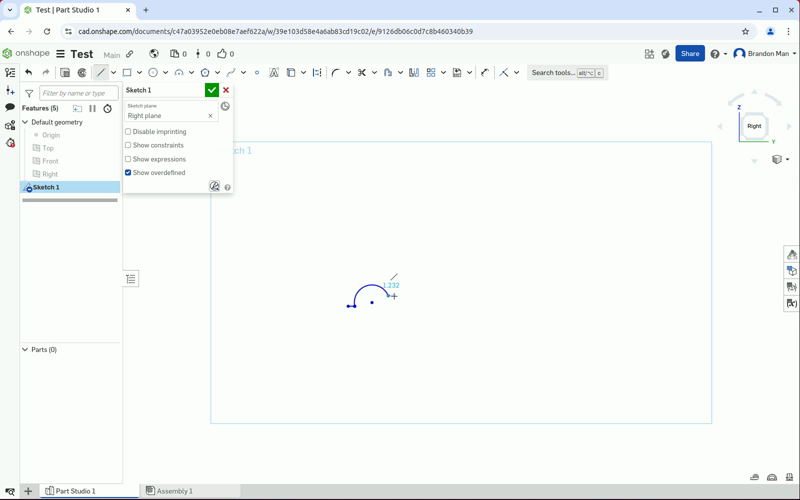
scroll(6)
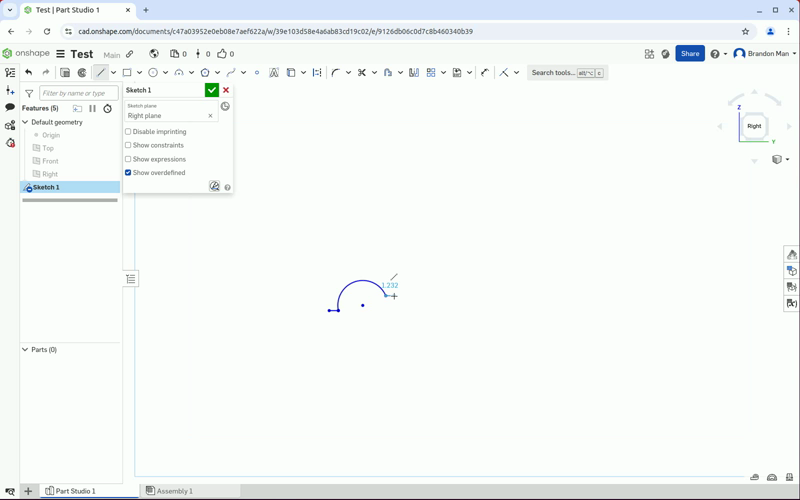
scroll(6)
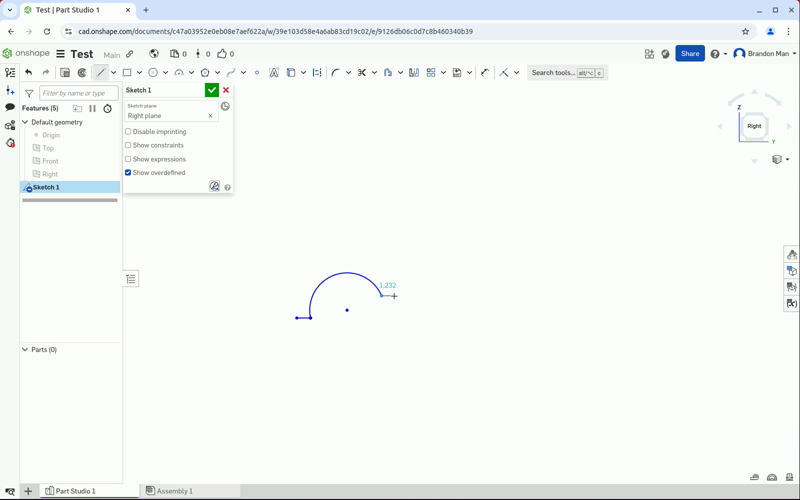
scroll(6)
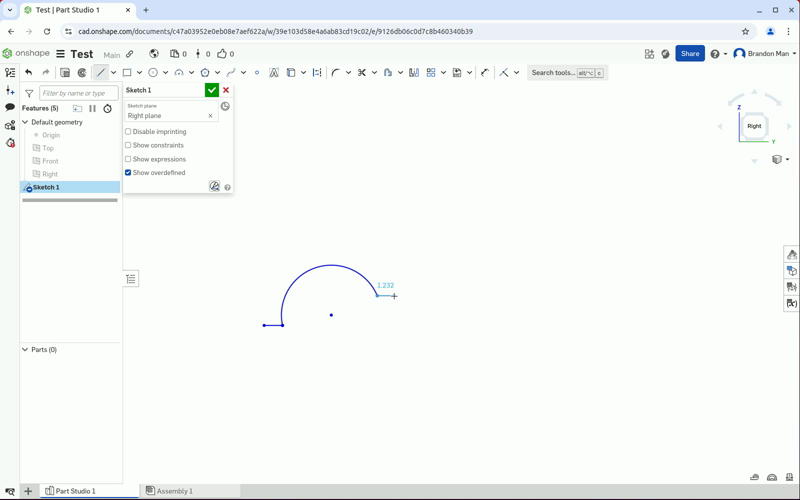
scroll(6)
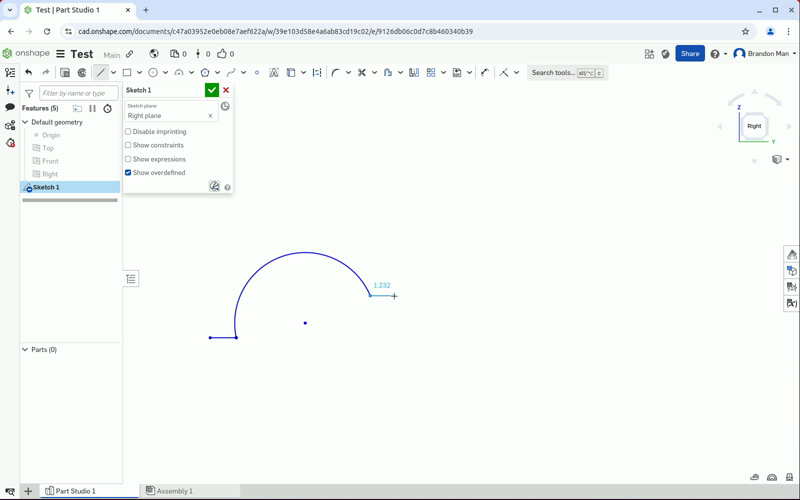
scroll(6)
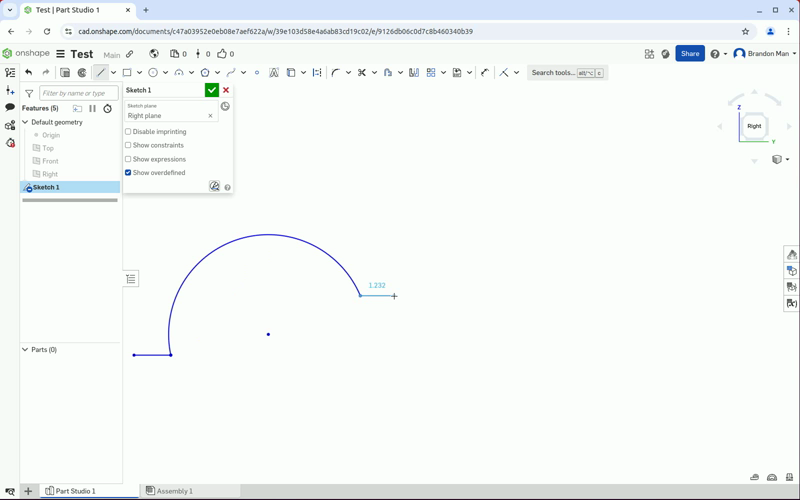
scroll(6)
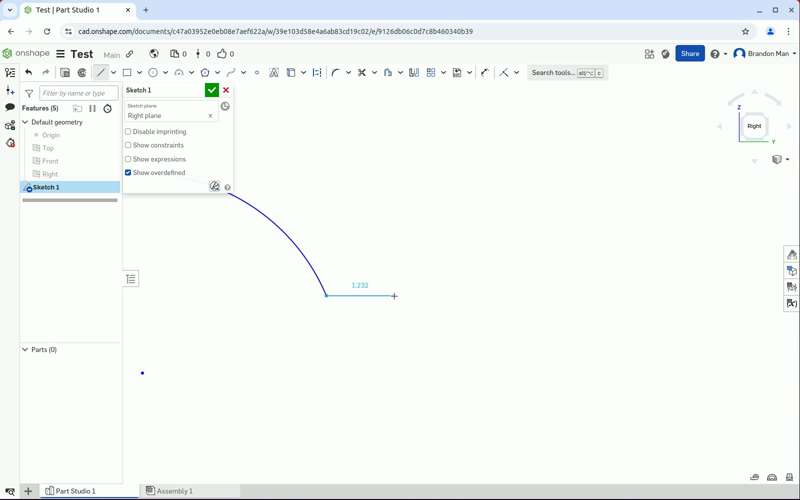
click(394, 295)
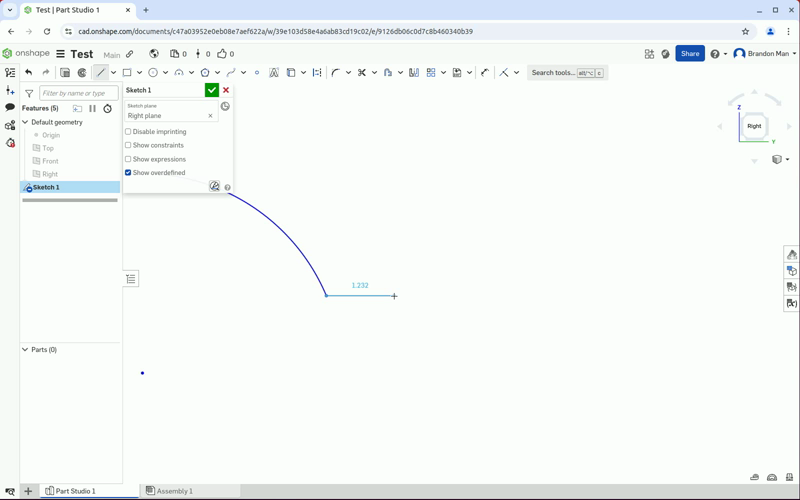
scroll(-6)
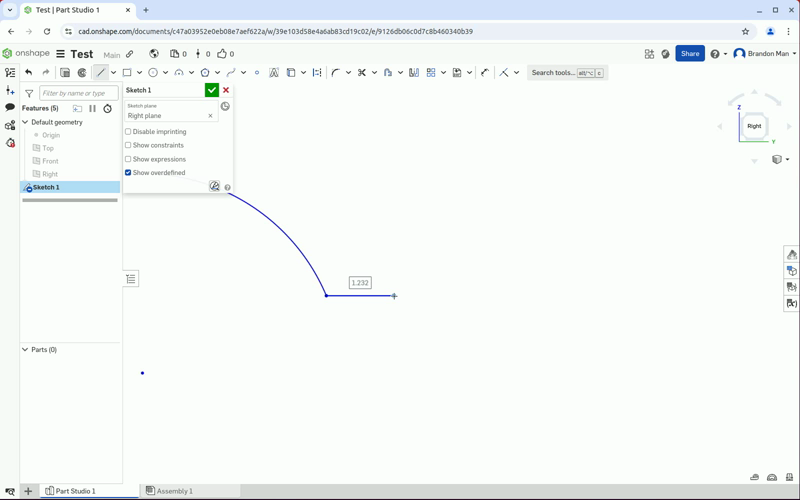
scroll(-6)
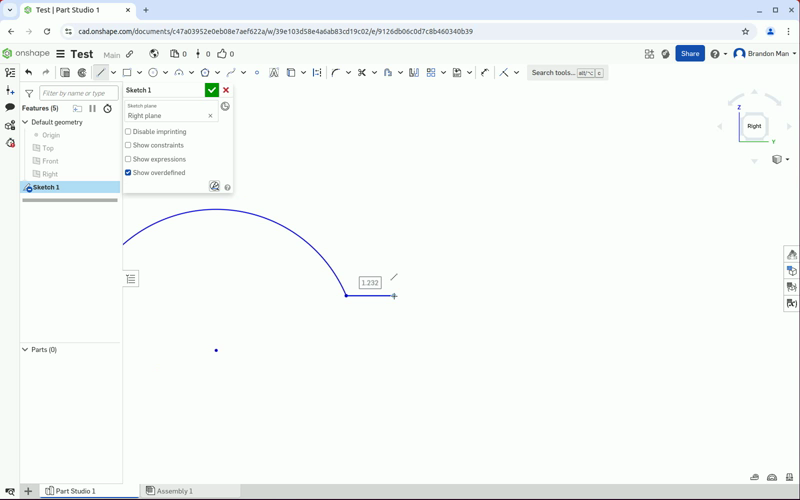
scroll(-6)
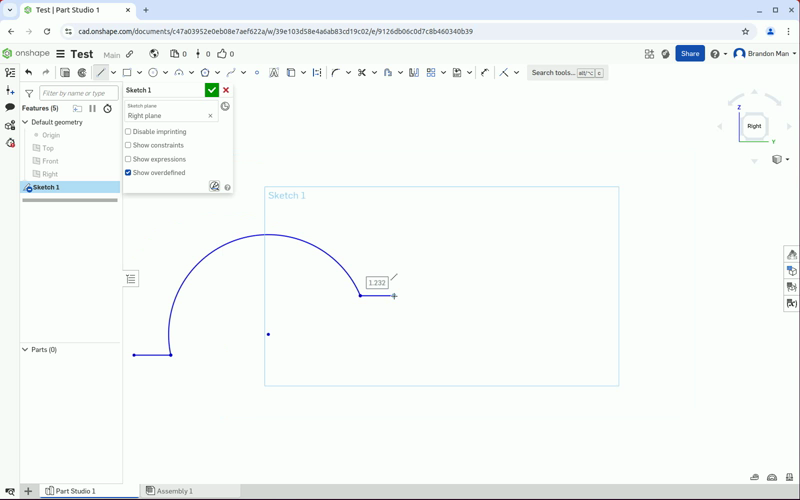
scroll(-6)
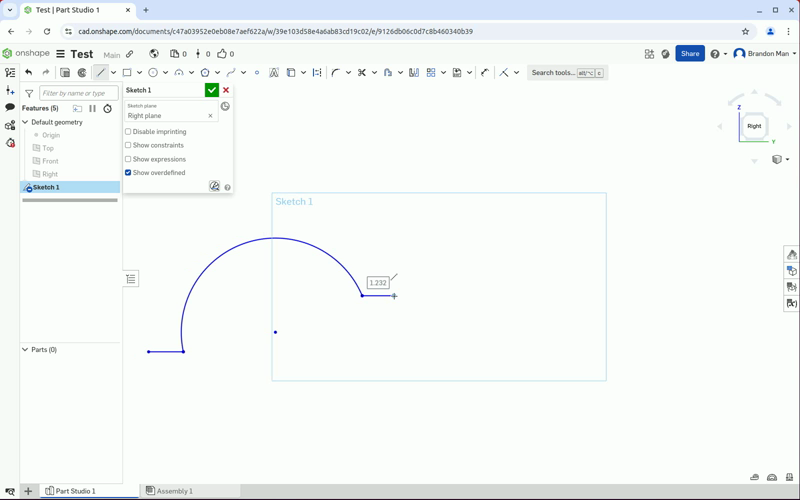
scroll(-6)
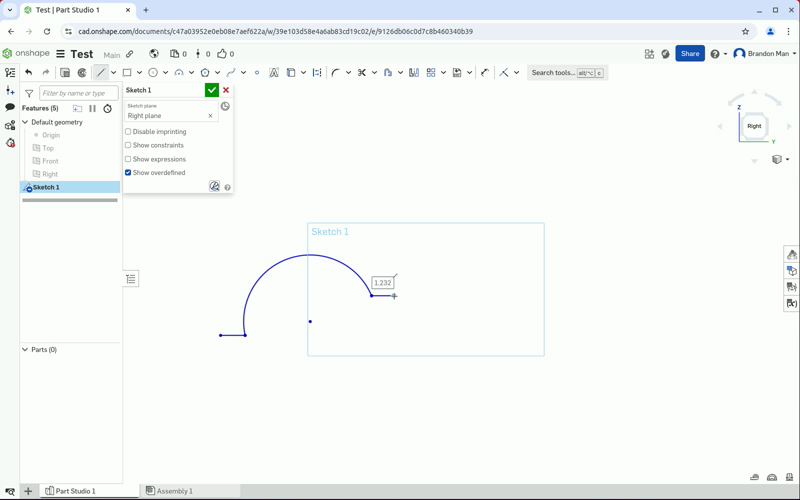
scroll(-6)
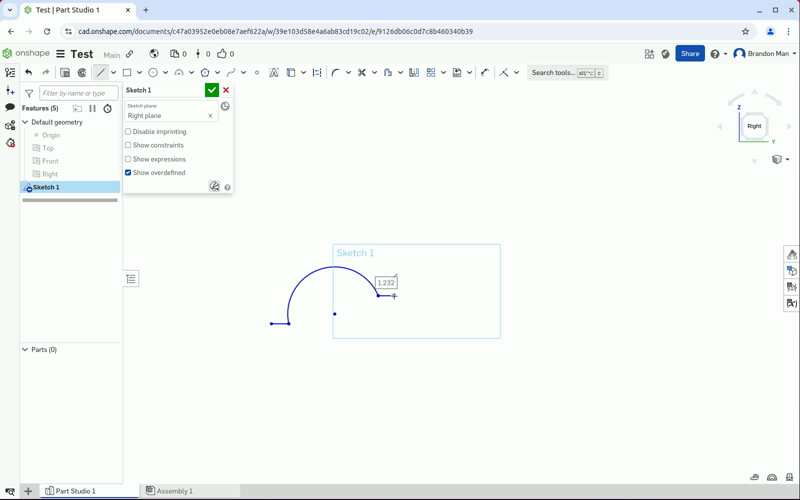
scroll(-6)
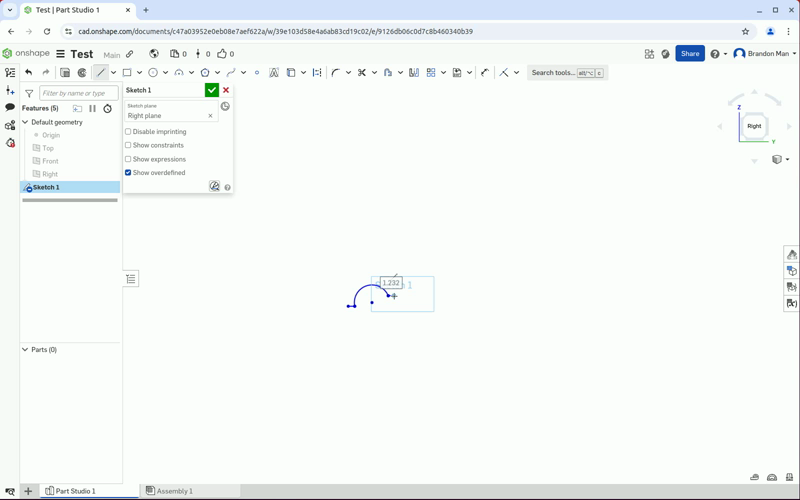
key_up(shift)
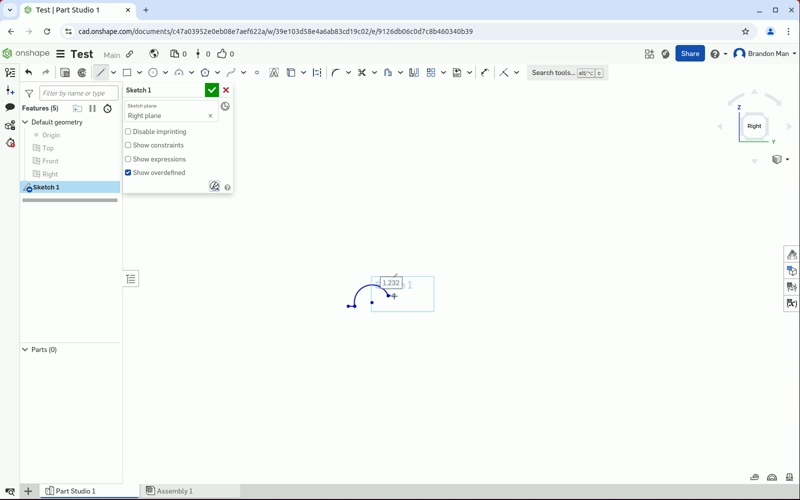
key_down(shift)
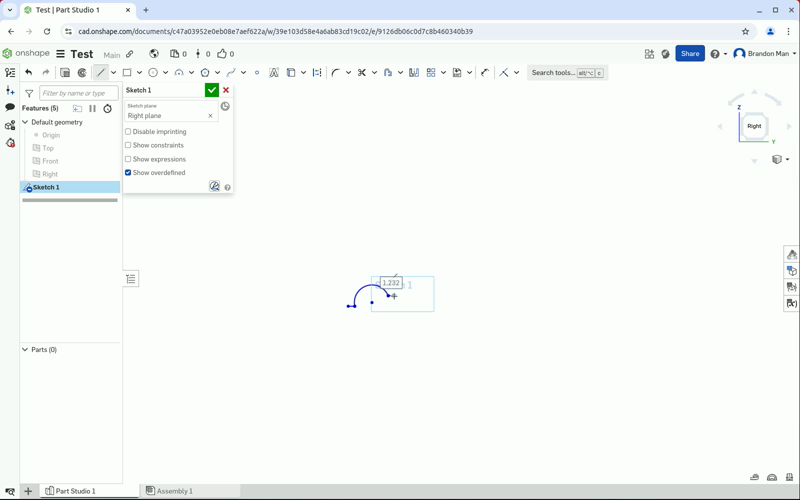
mouse_move(484, 295)
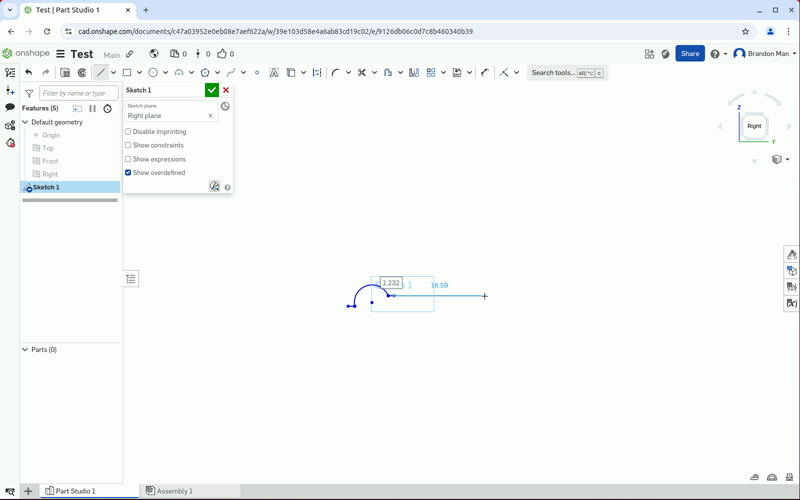
click(484, 295)
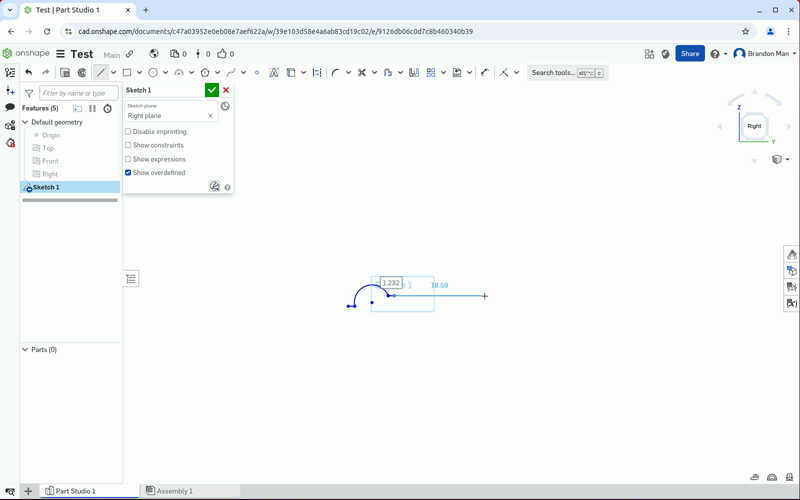
key_up(shift)
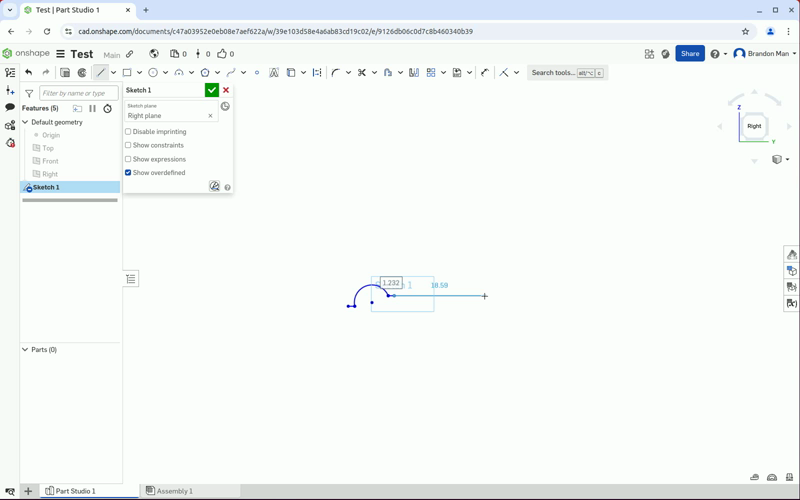
key(esc)
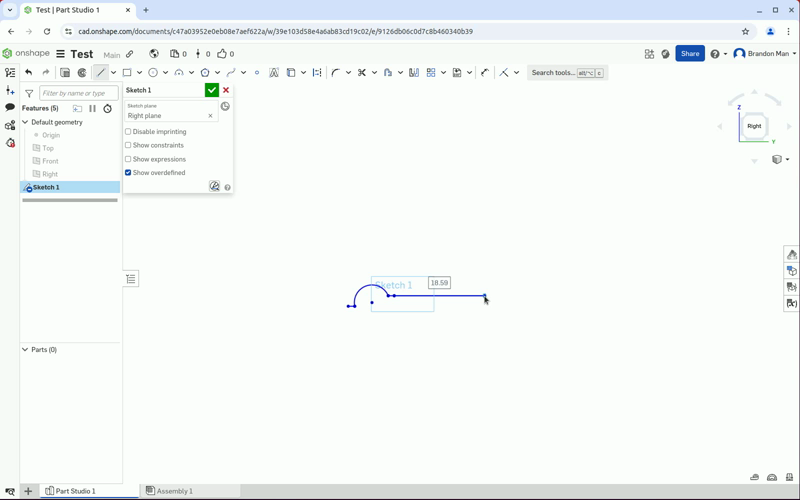
key(a)
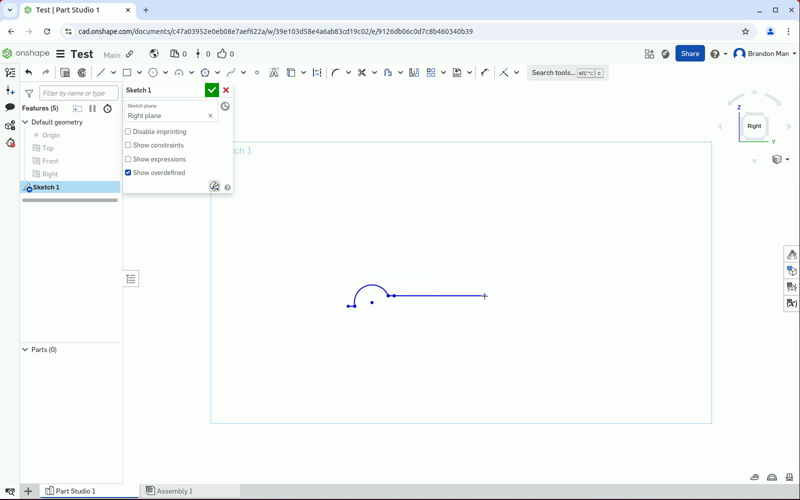
mouse_move(484, 295)
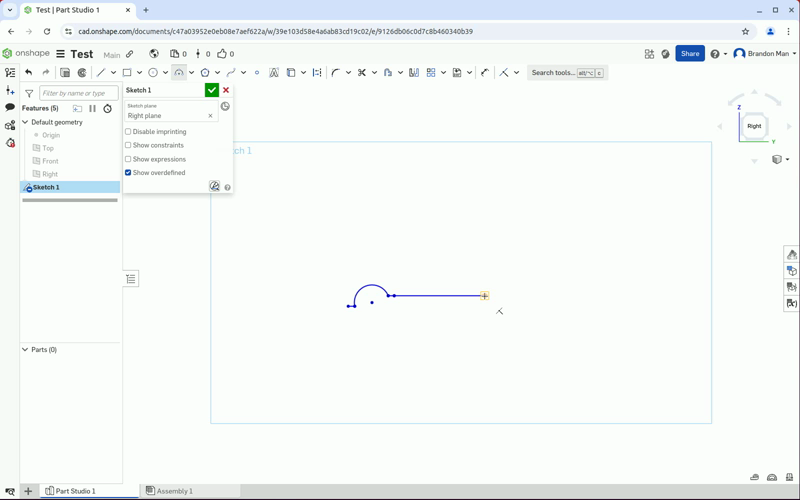
click(484, 295)
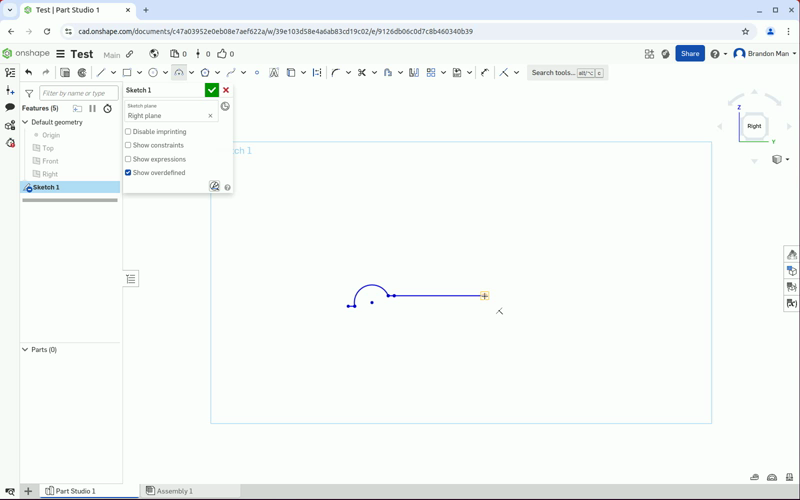
key_down(shift)
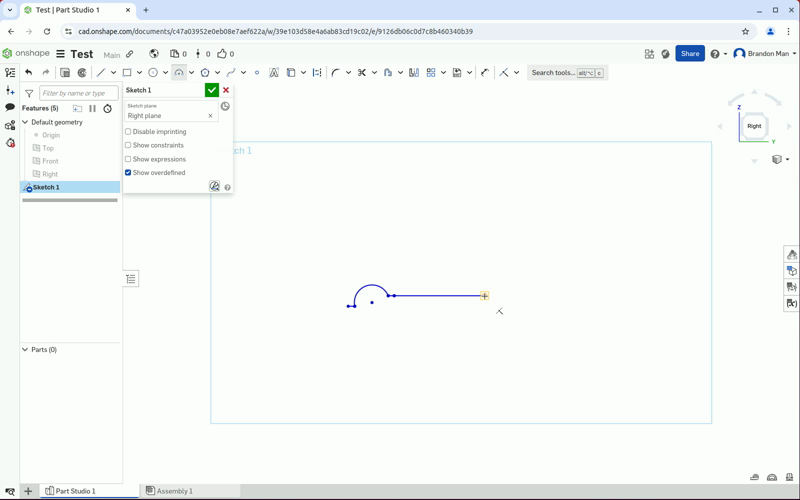
mouse_move(524, 295)
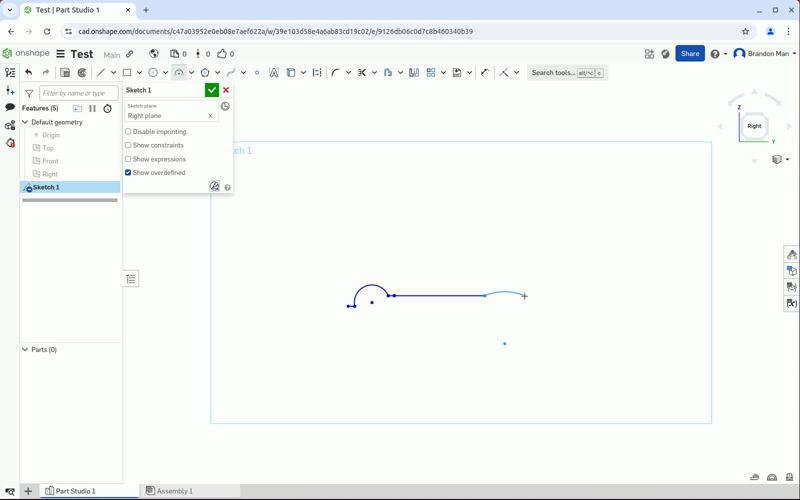
click(524, 295)
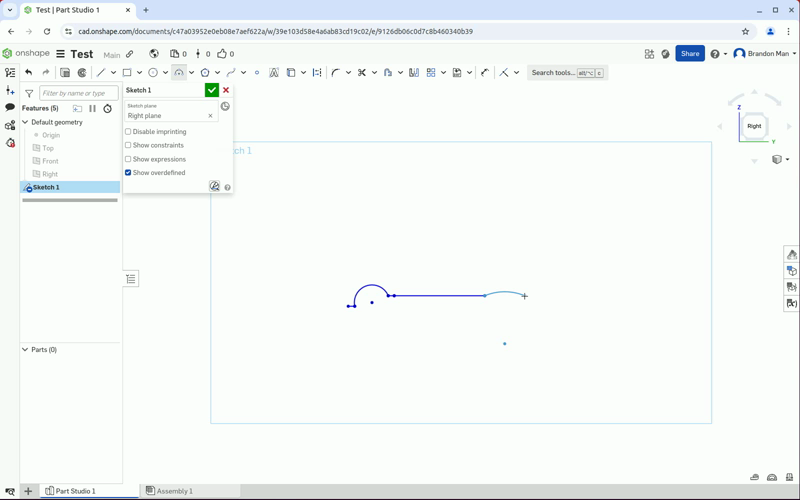
mouse_move(504, 315)
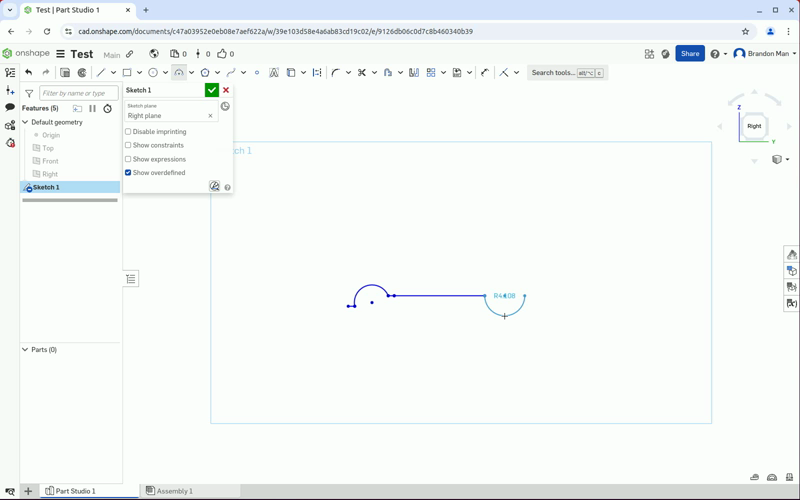
click(504, 315)
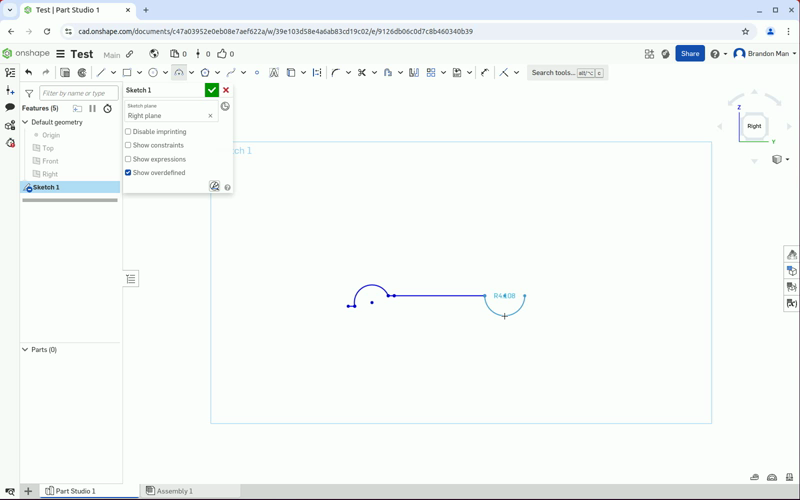
key_up(shift)
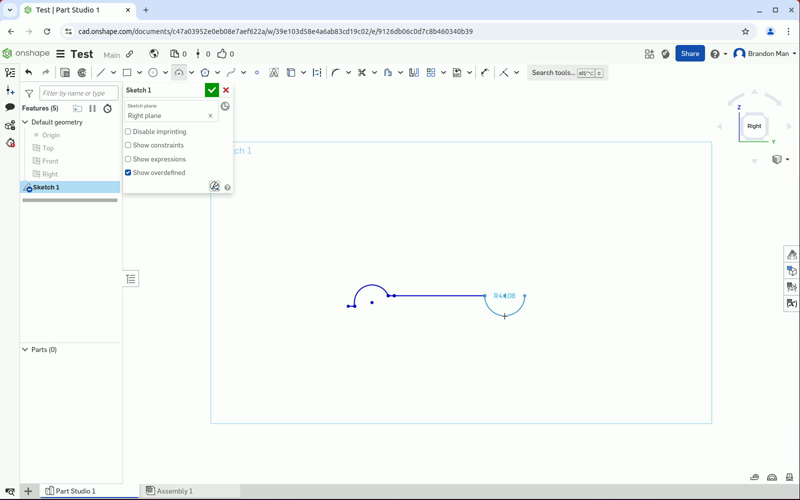
mouse_move(524, 295)
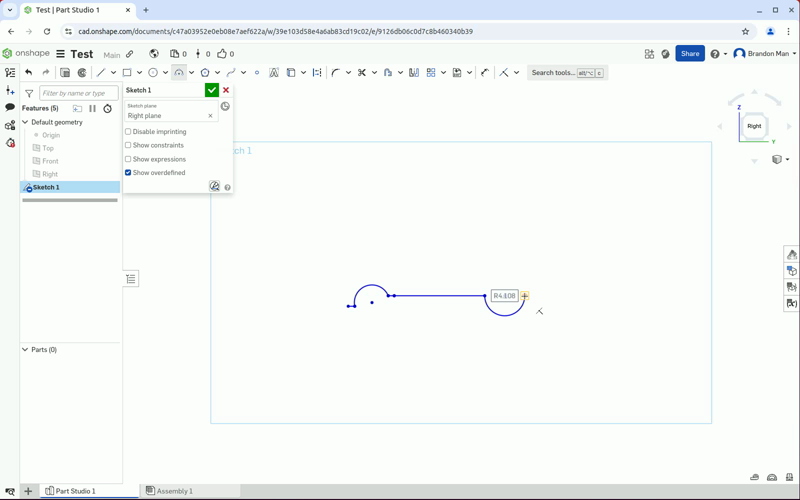
click(524, 295)
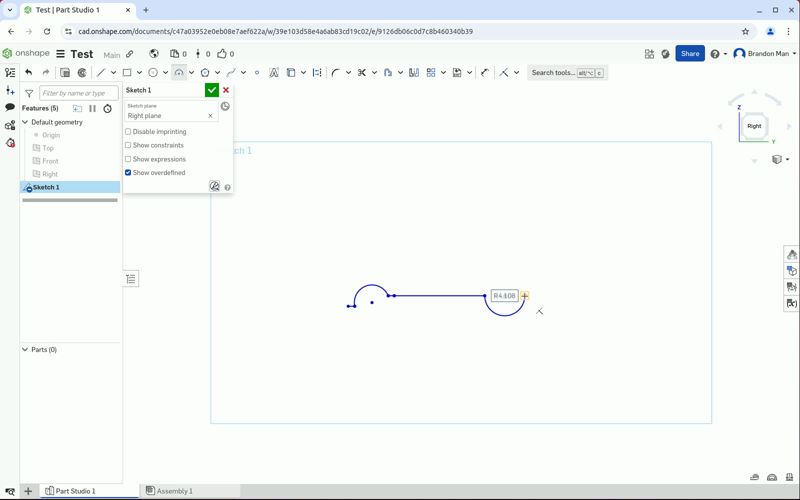
key_down(shift)
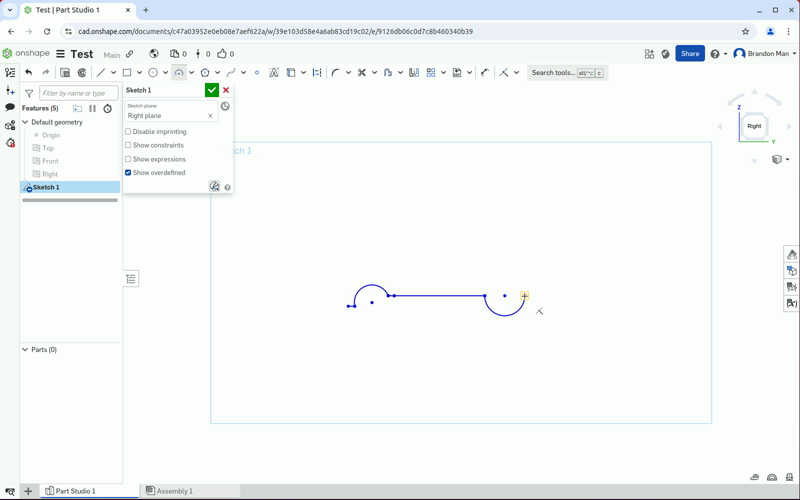
mouse_move(547, 274)
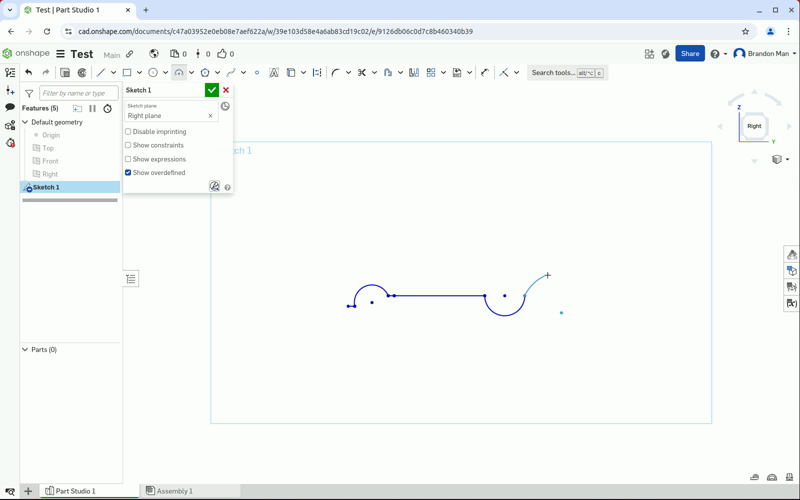
click(547, 274)
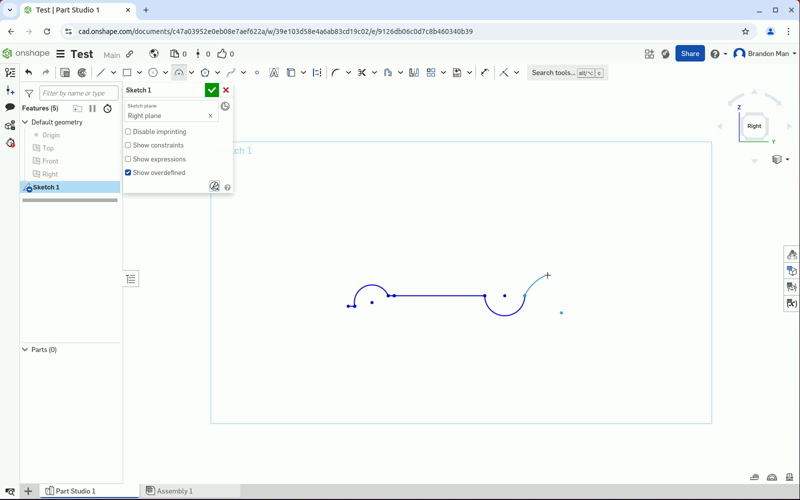
mouse_move(541, 291)
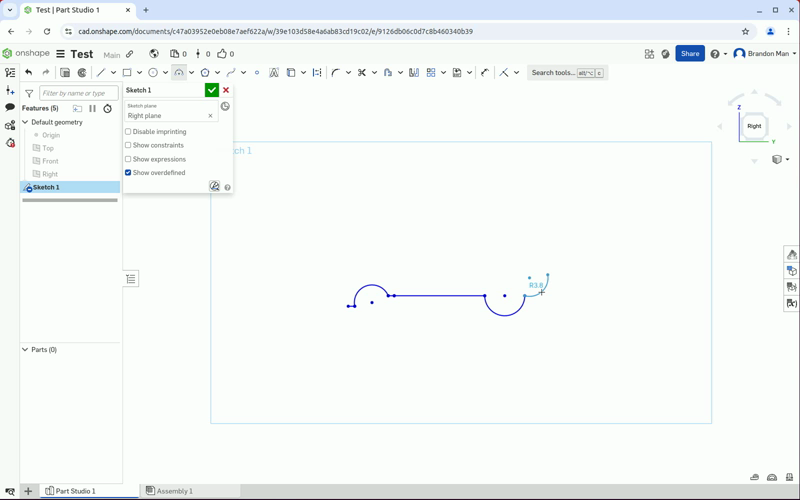
click(541, 291)
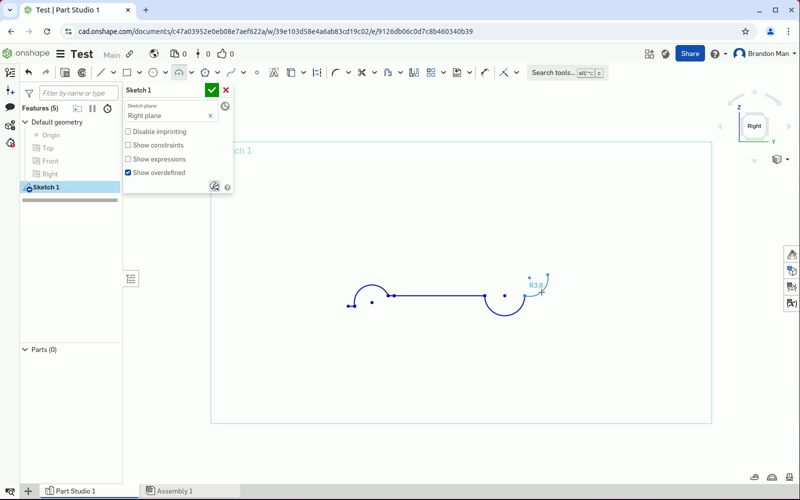
key_up(shift)
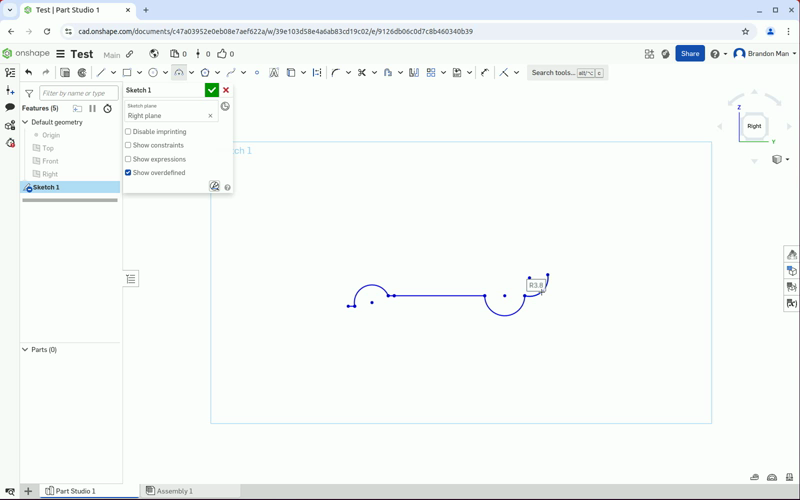
key(esc)
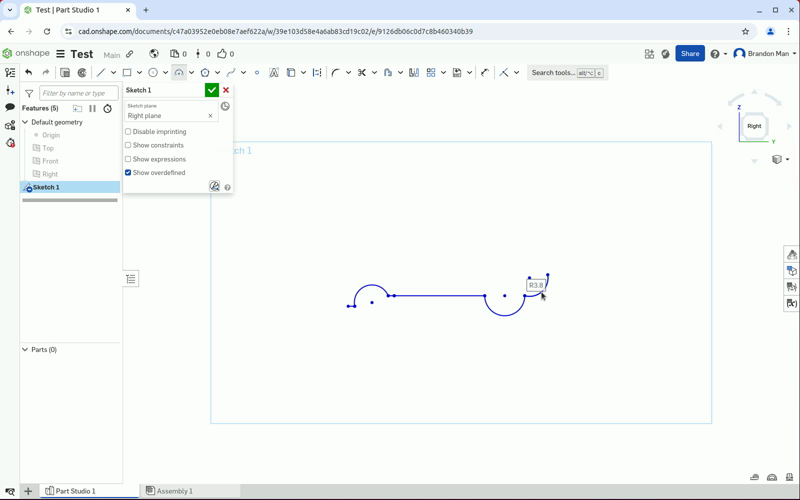
key(l)
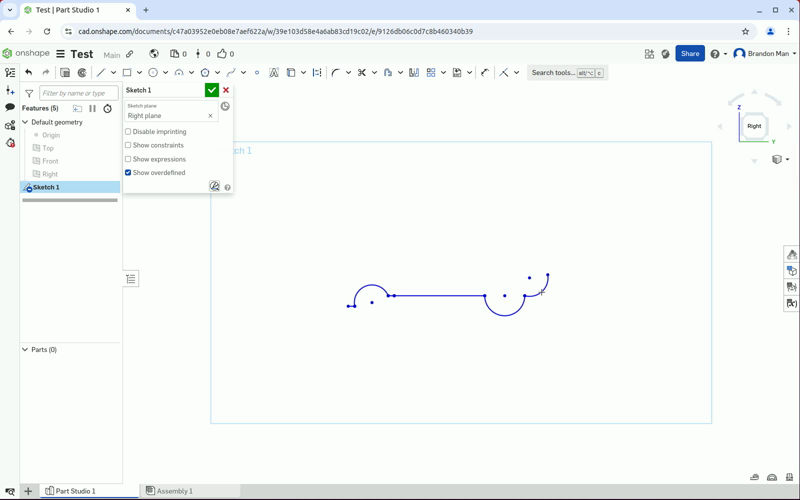
mouse_move(547, 274)
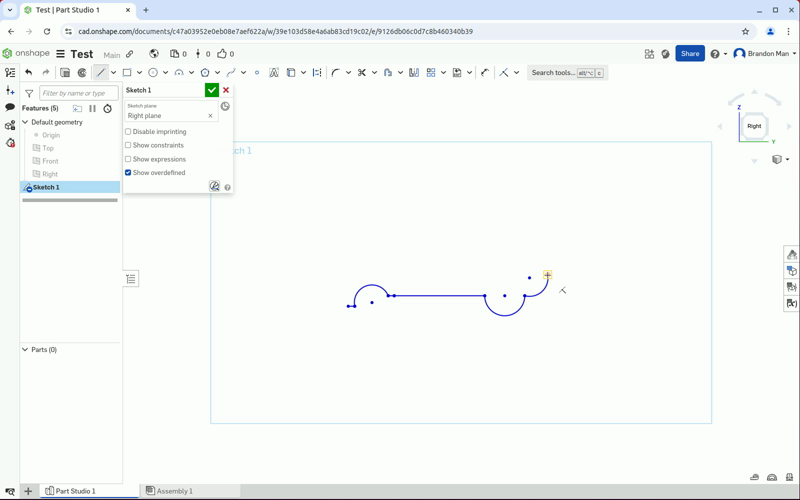
click(547, 274)
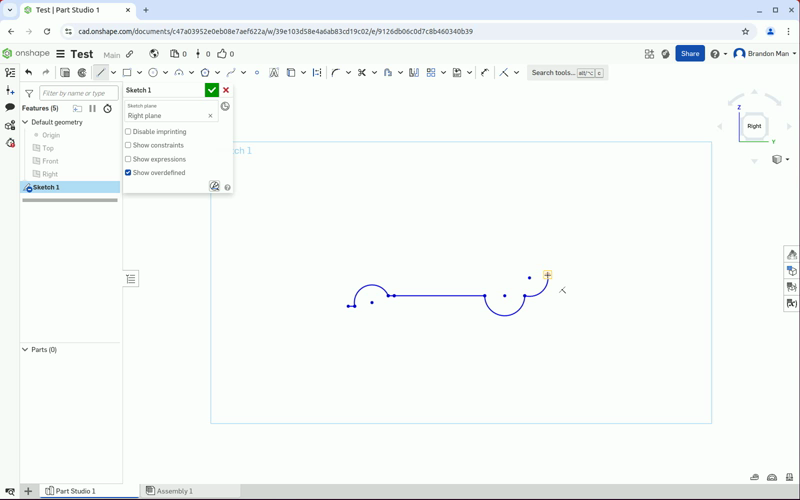
key_down(shift)
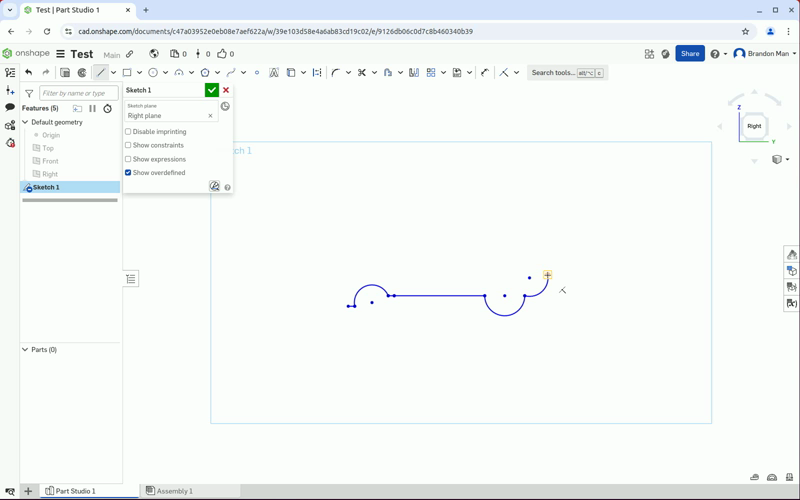
mouse_move(577, 274)
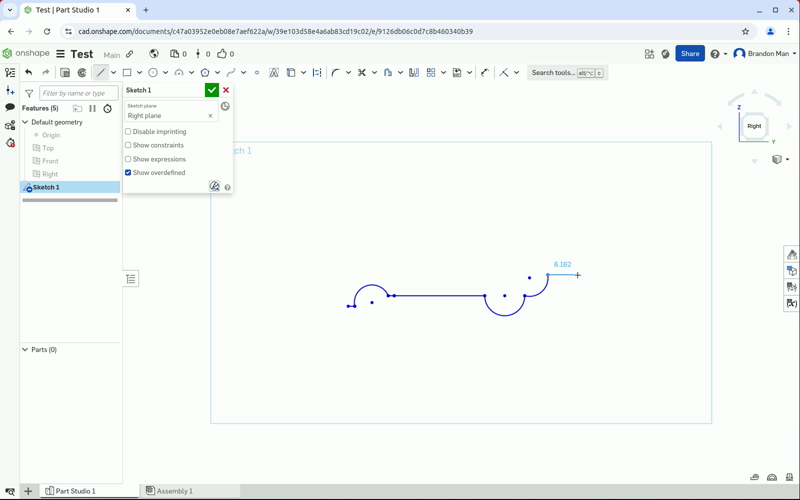
mouse_move(522, 272)
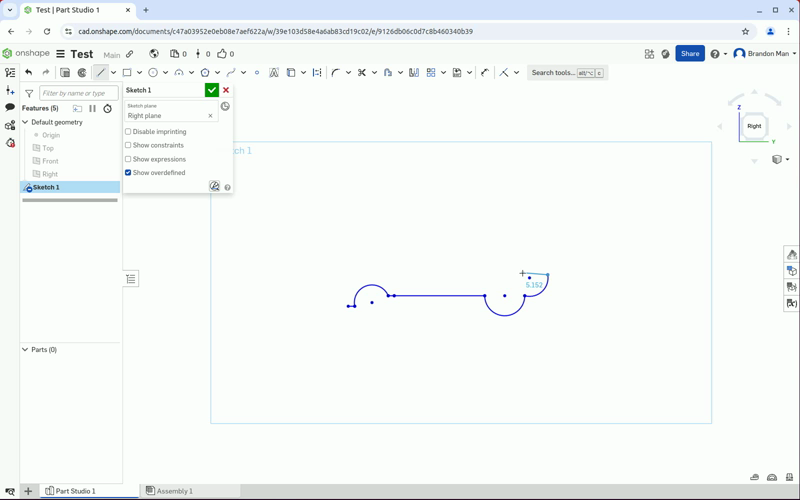
click(522, 272)
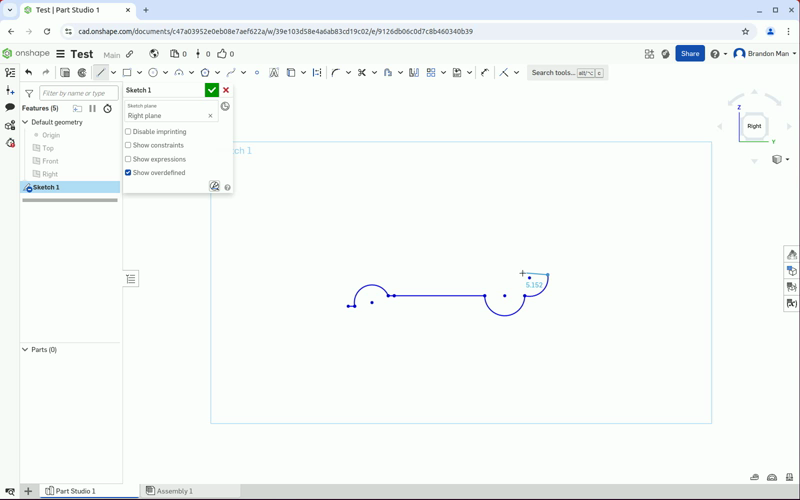
key_up(shift)
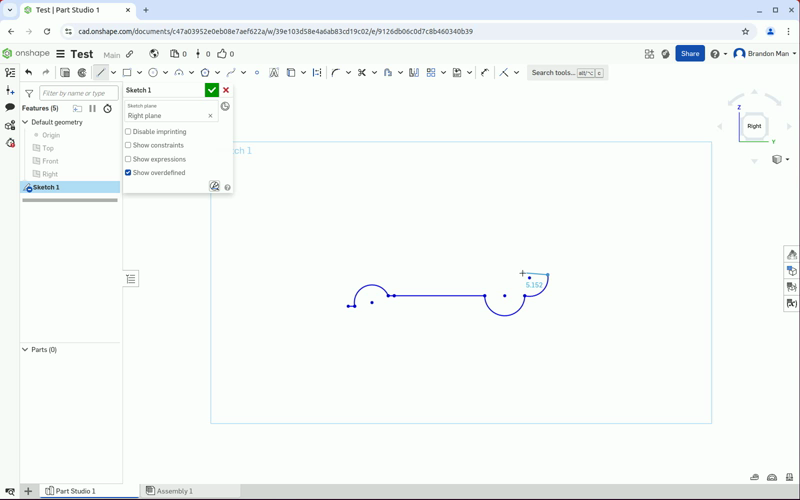
key(esc)
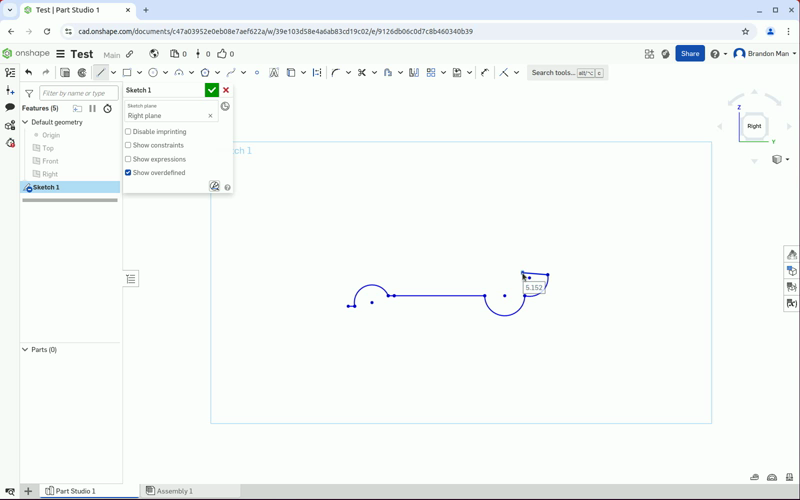
key(a)
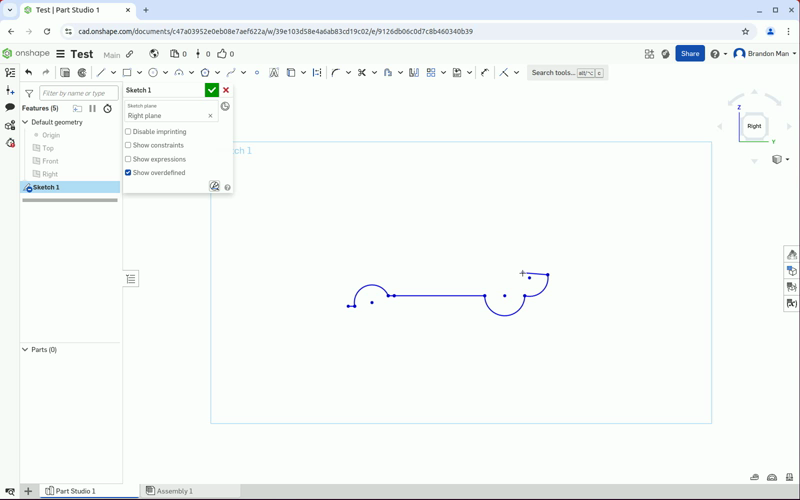
mouse_move(522, 272)
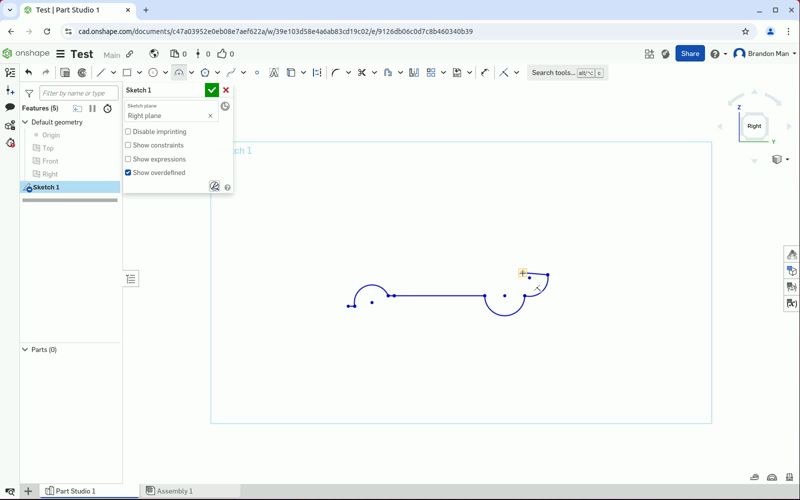
click(522, 272)
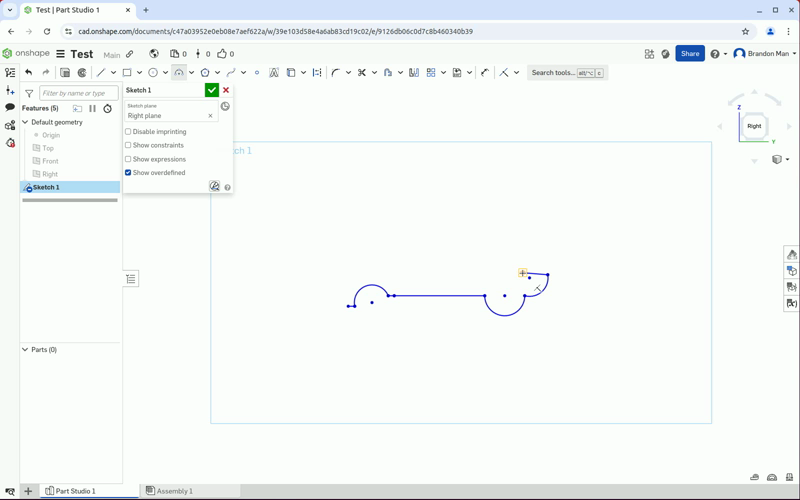
key_down(shift)
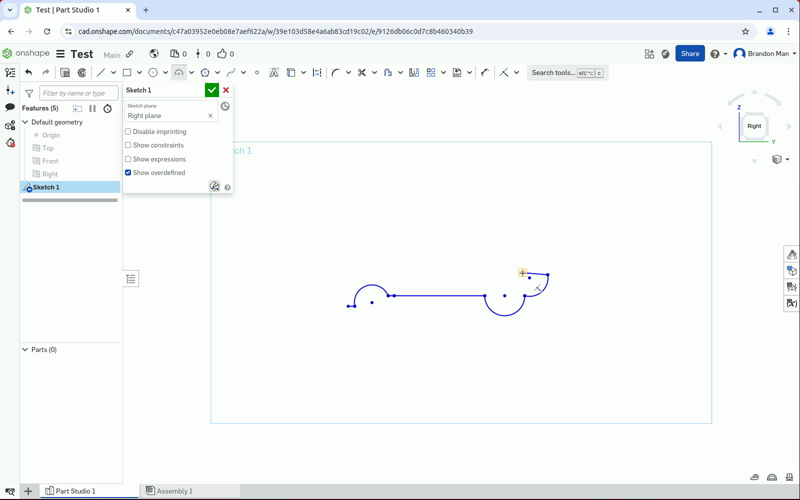
mouse_move(484, 274)
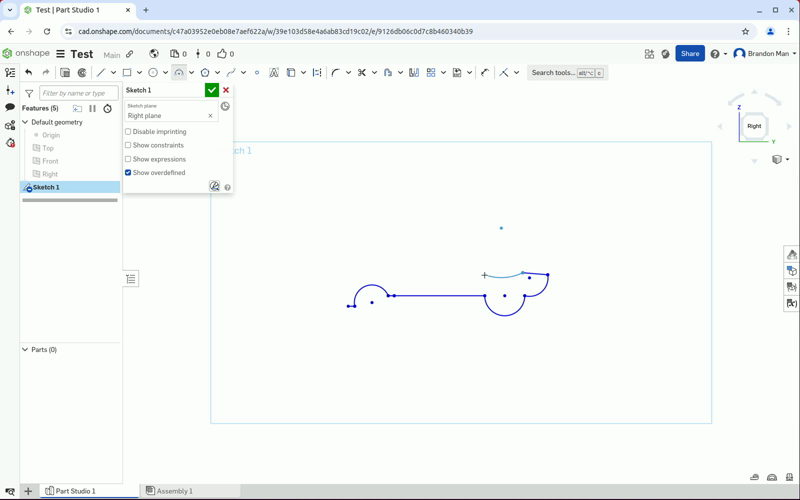
click(484, 274)
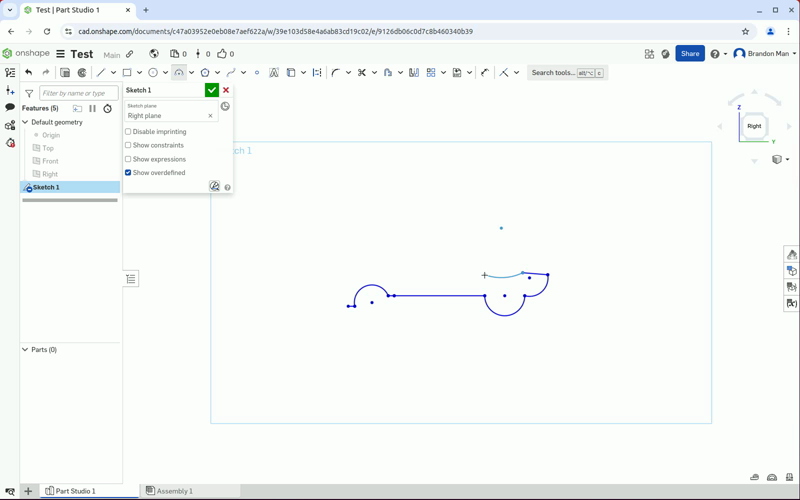
mouse_move(503, 269)
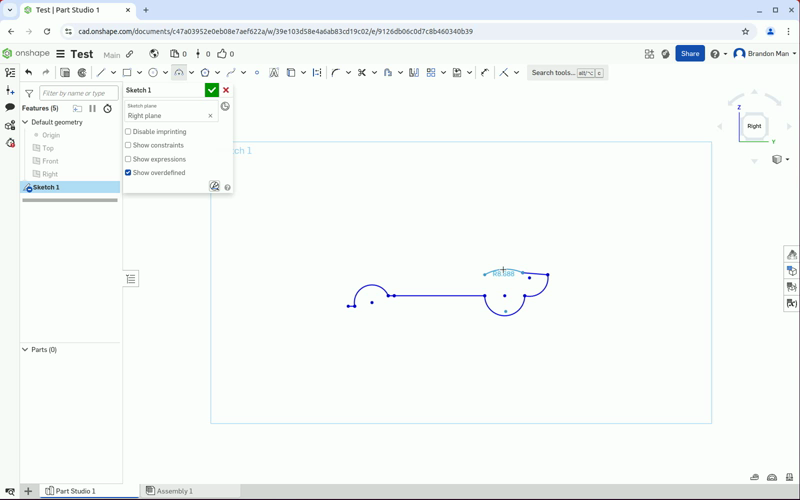
click(503, 269)
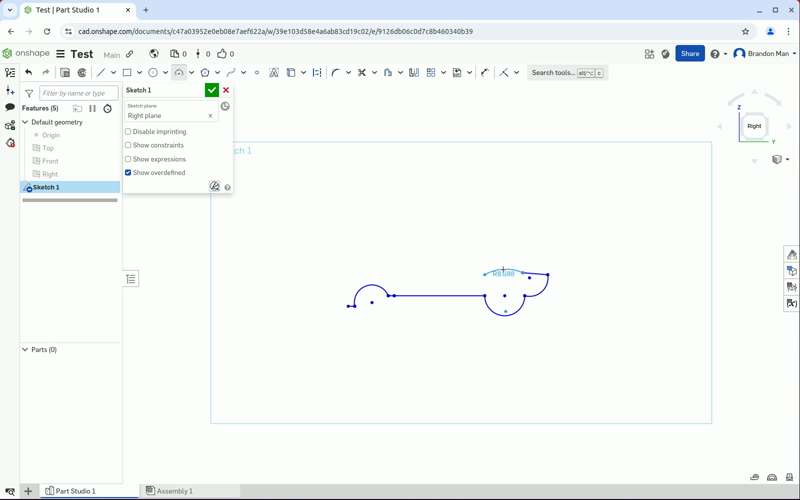
key_up(shift)
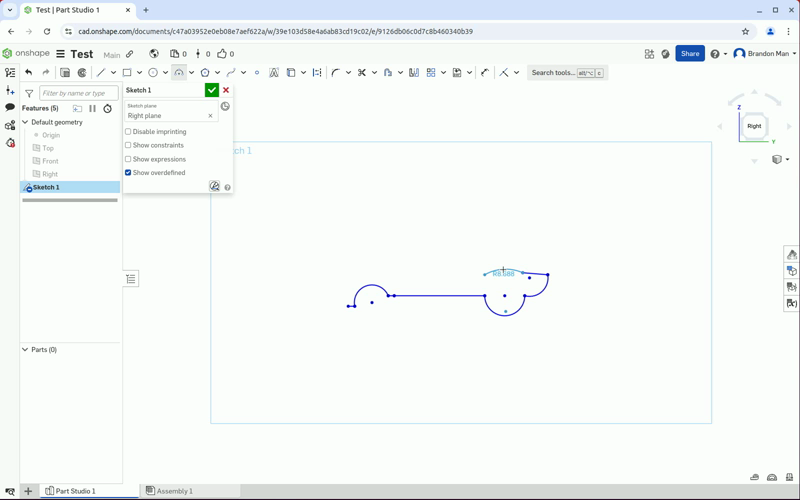
key(esc)
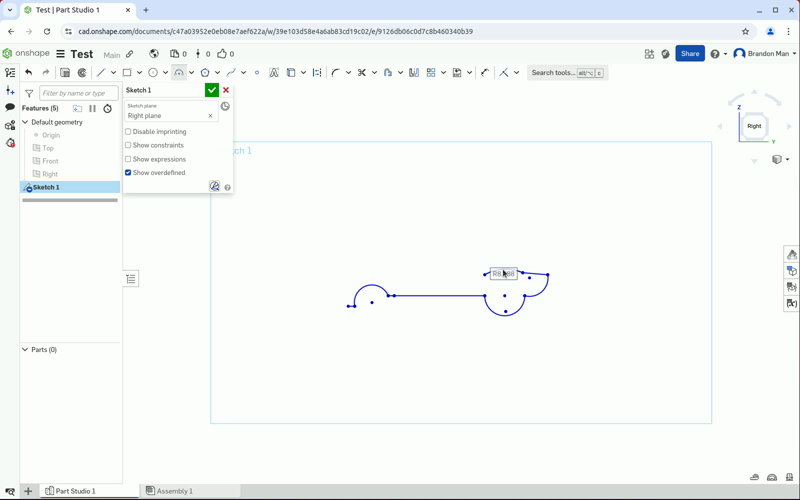
key(l)
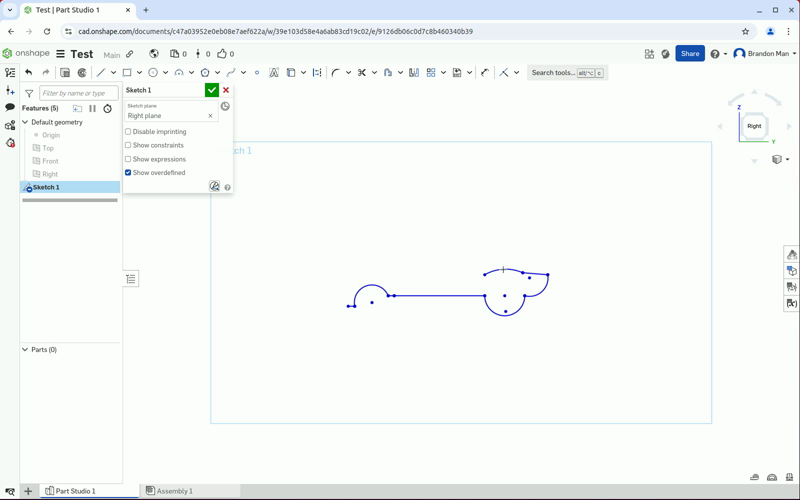
mouse_move(484, 274)
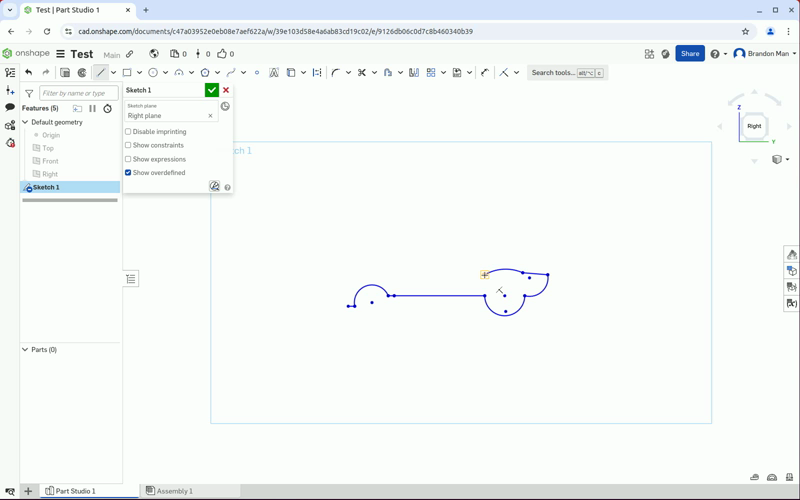
click(484, 274)
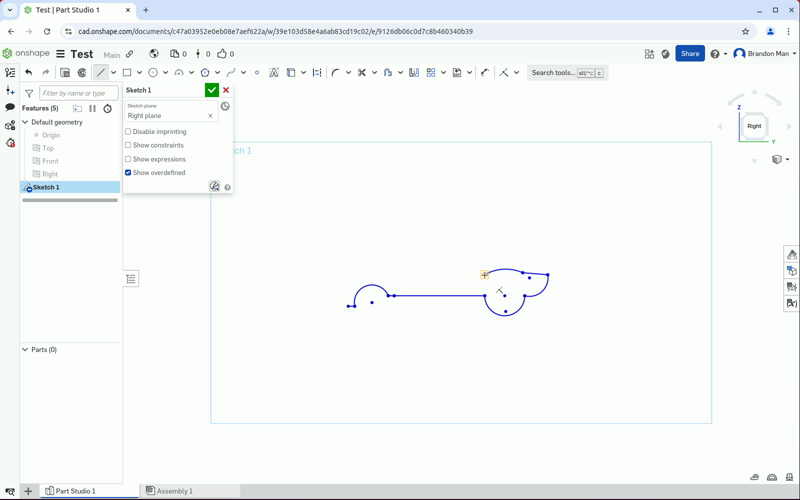
key_down(shift)
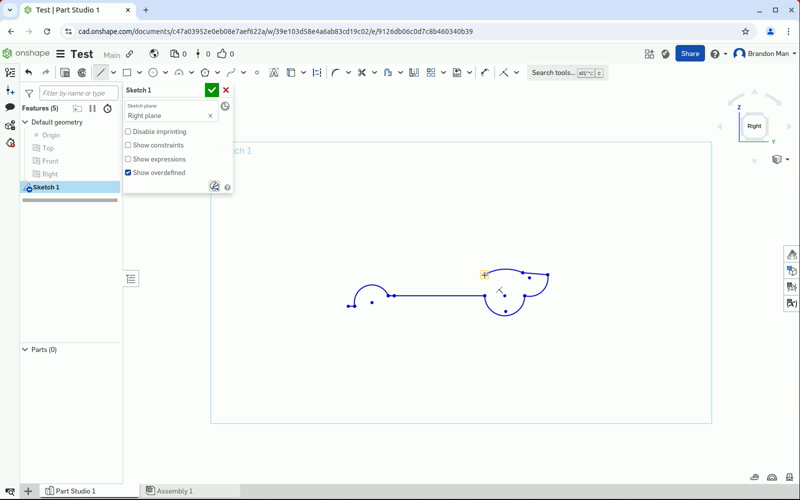
mouse_move(514, 274)
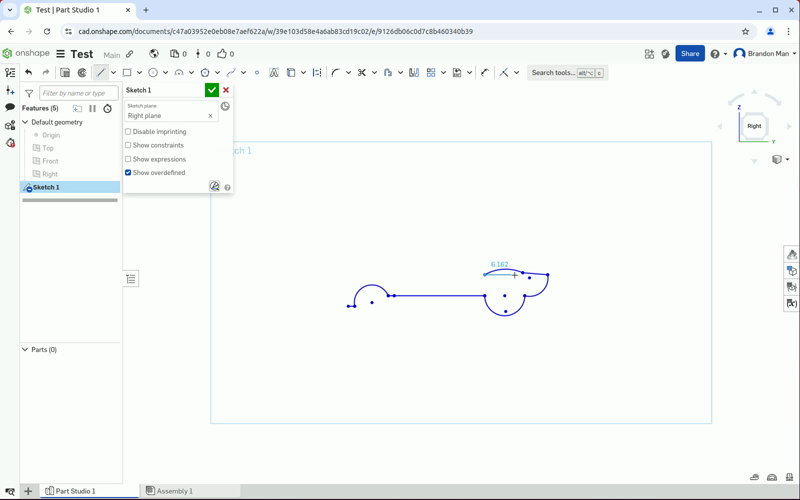
mouse_move(438, 279)
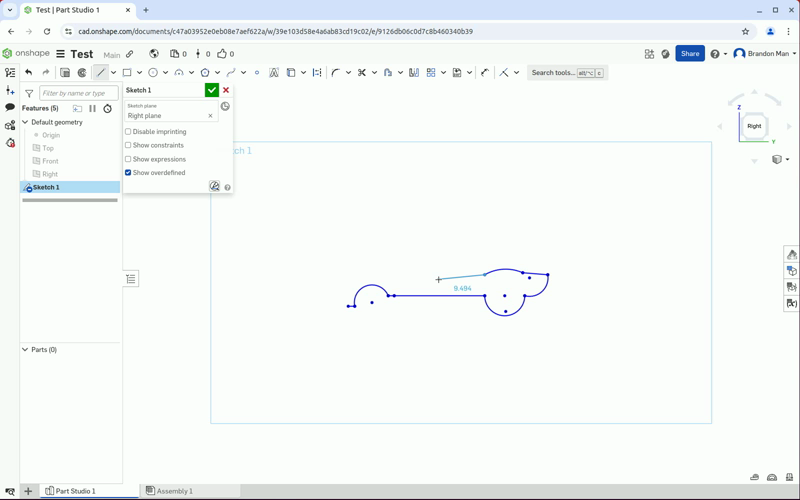
click(438, 279)
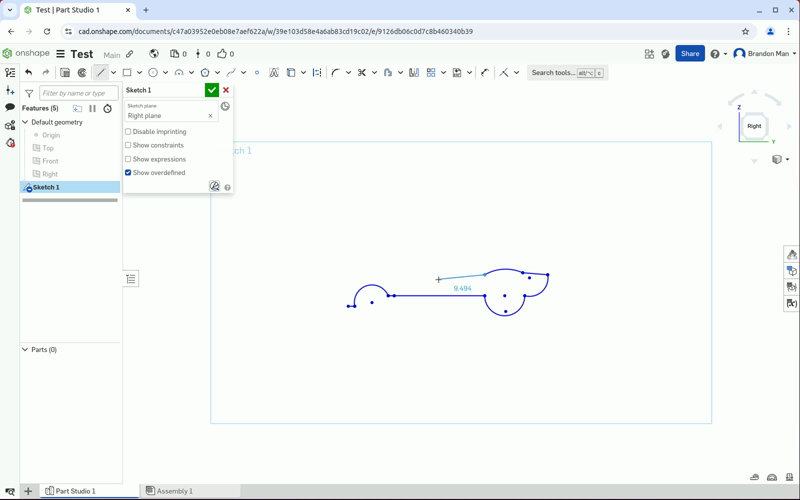
key_up(shift)
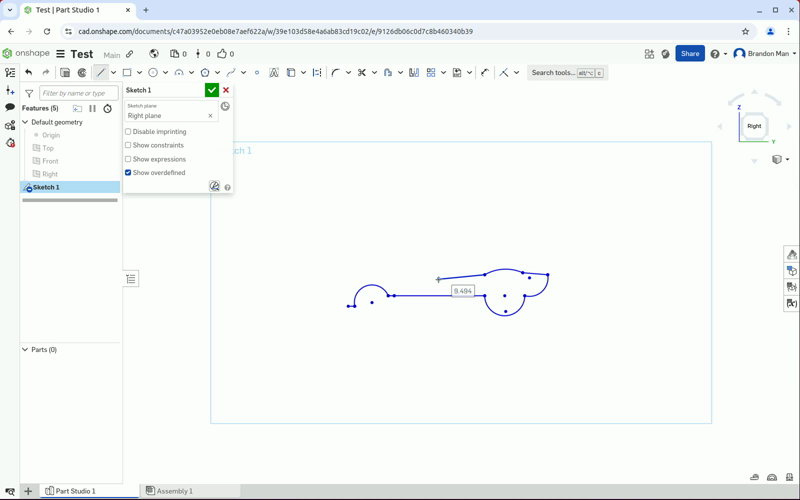
key_down(shift)
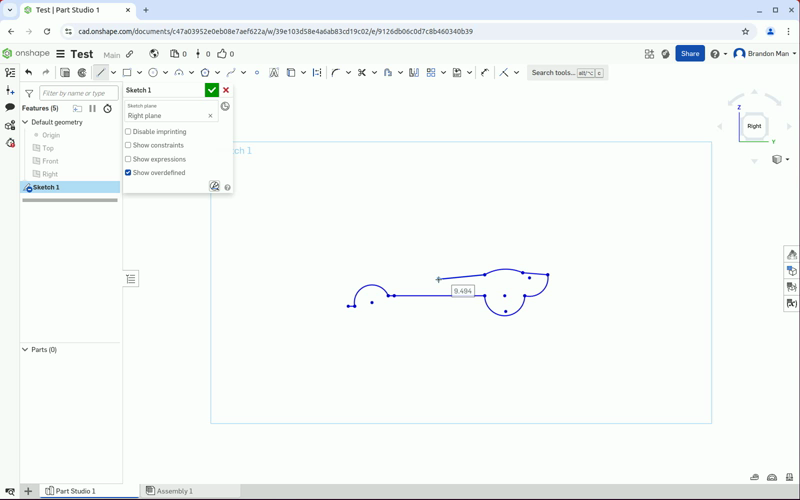
mouse_move(377, 279)
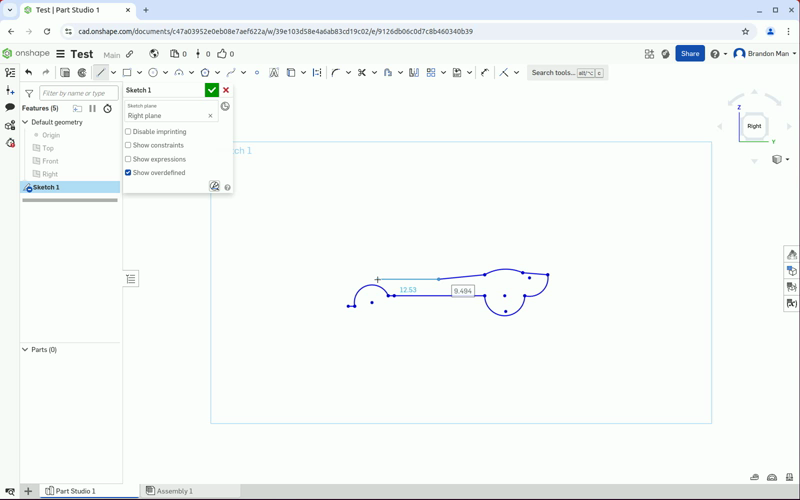
click(377, 279)
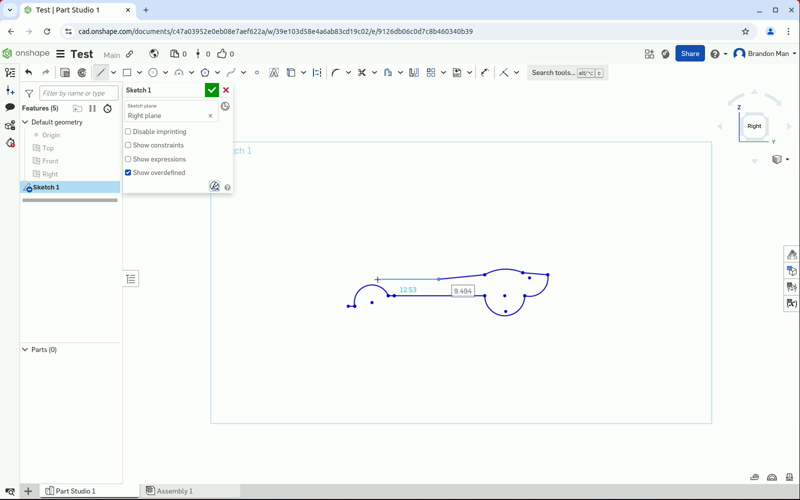
key_up(shift)
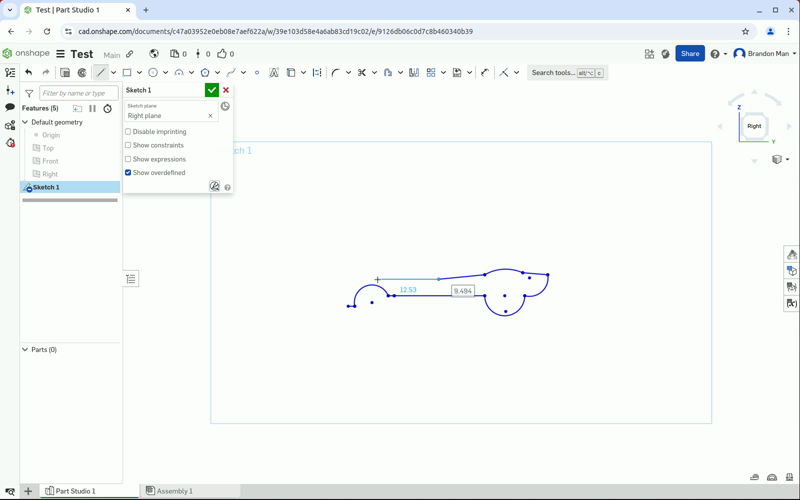
key(esc)
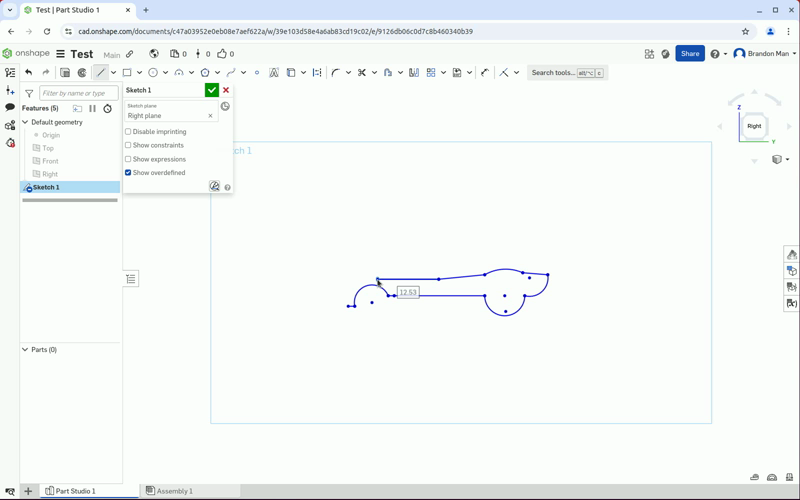
key(a)
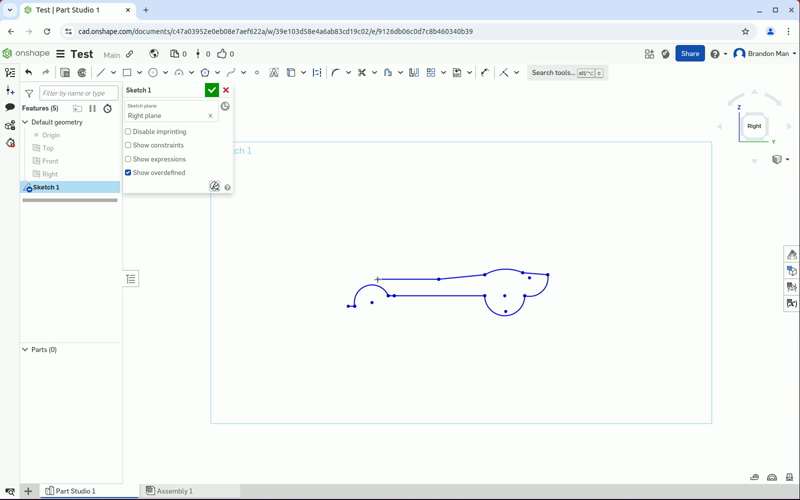
mouse_move(377, 279)
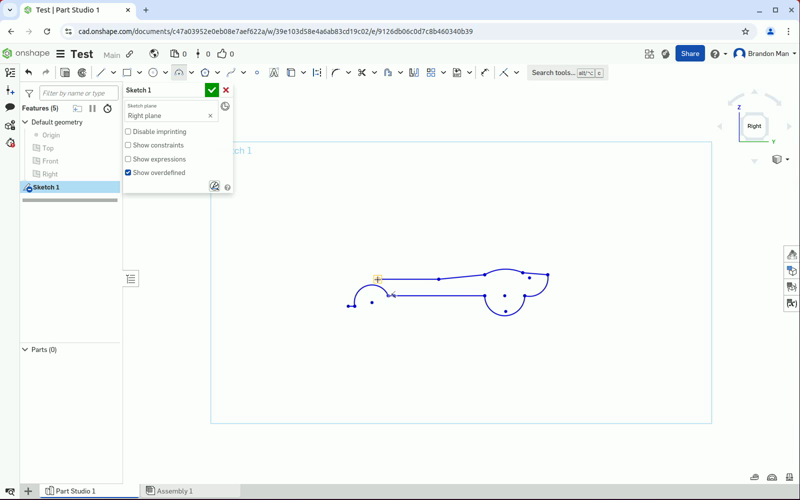
click(377, 279)
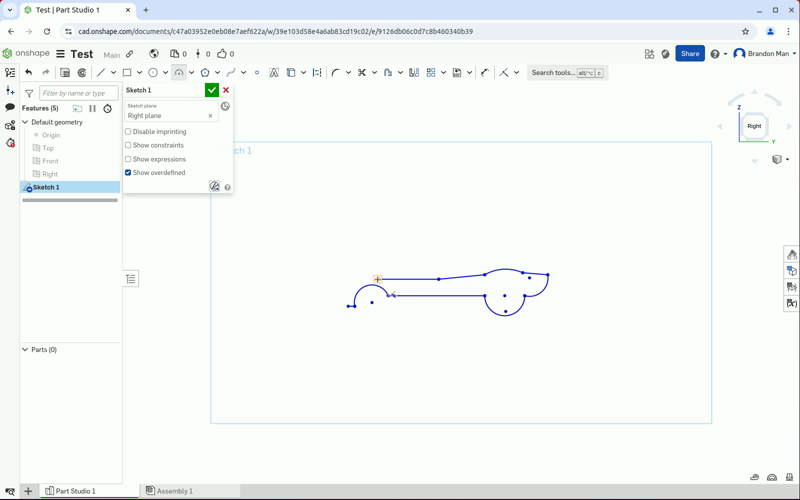
key_down(shift)
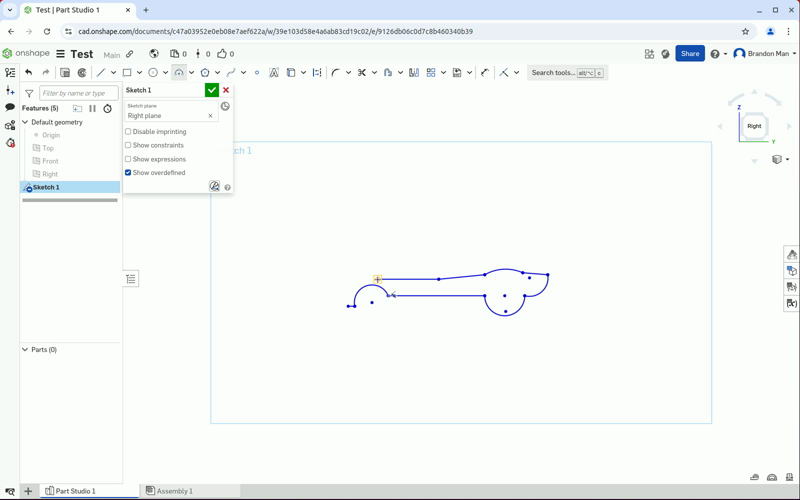
mouse_move(348, 293)
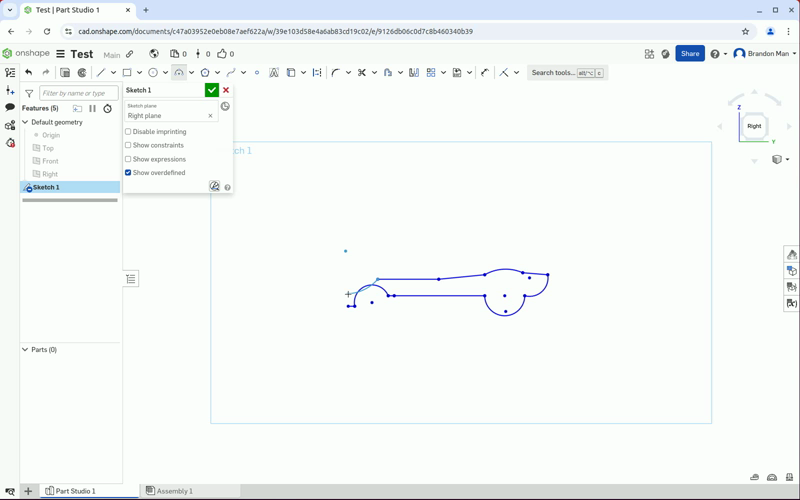
click(348, 293)
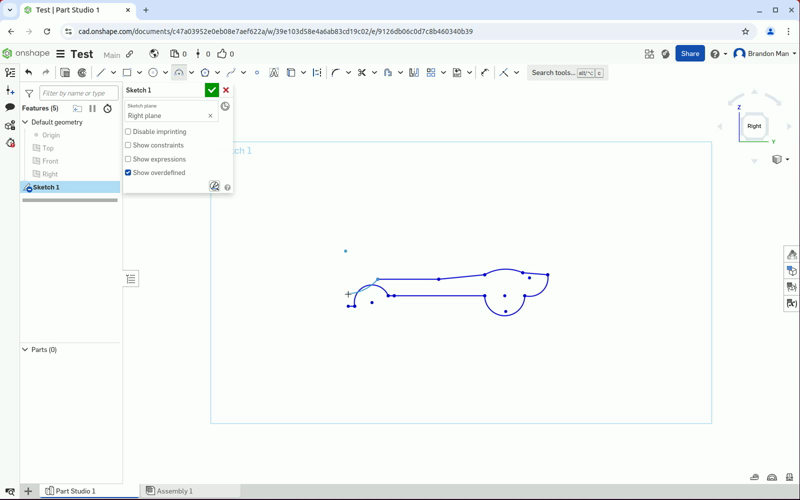
mouse_move(360, 282)
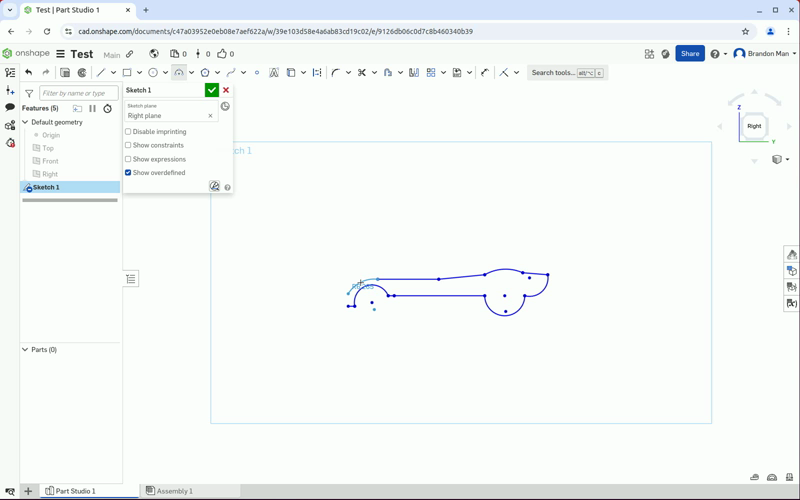
click(360, 282)
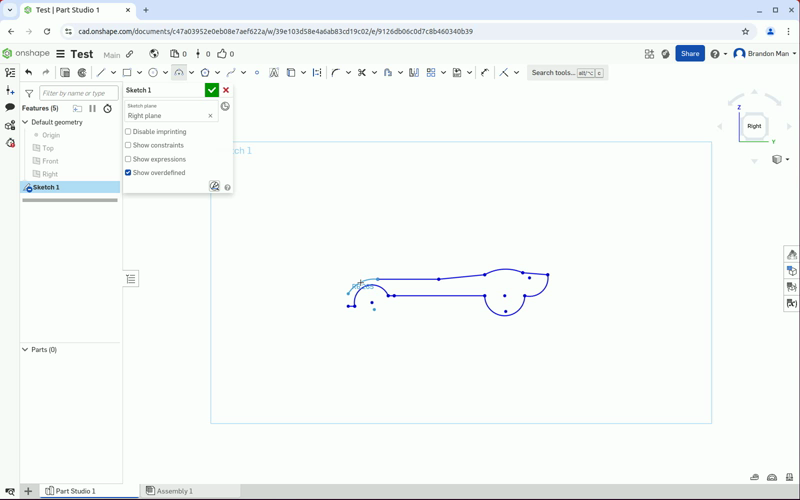
key_up(shift)
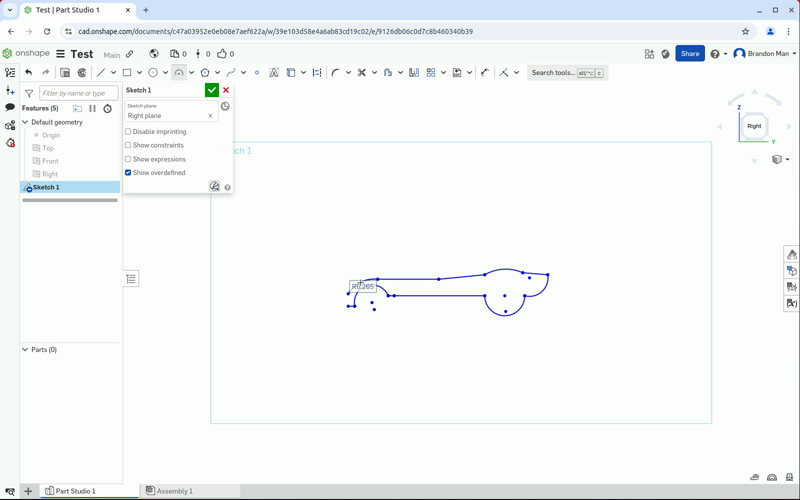
key(esc)
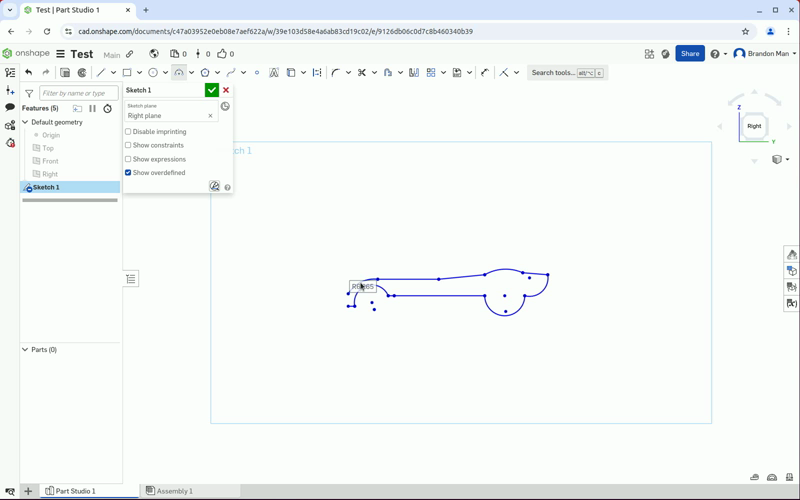
key(l)
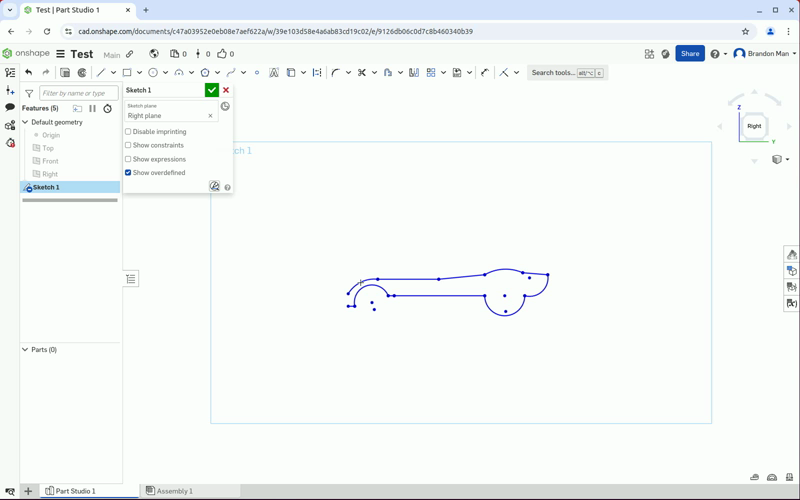
mouse_move(348, 293)
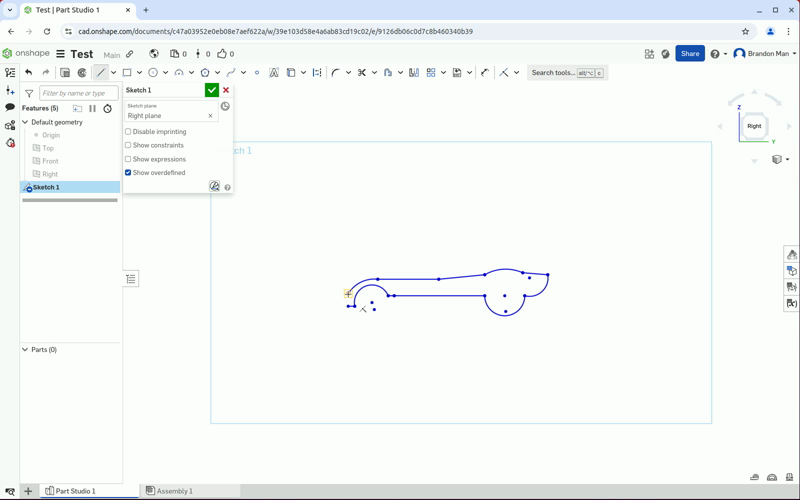
click(348, 293)
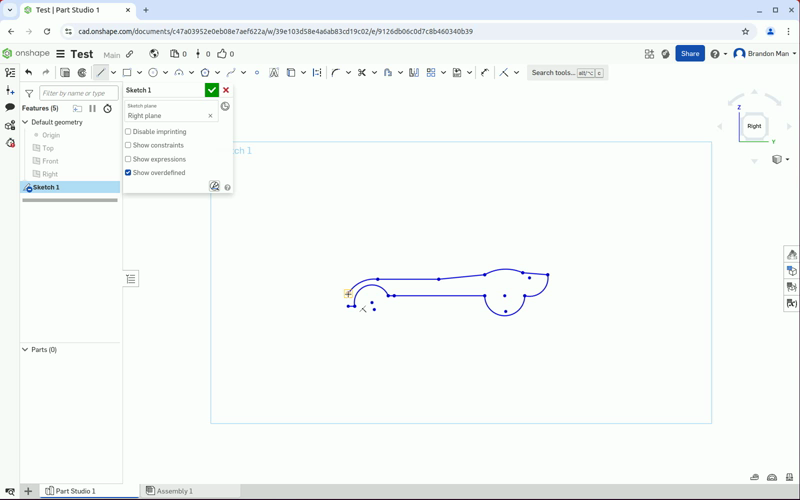
mouse_move(378, 293)
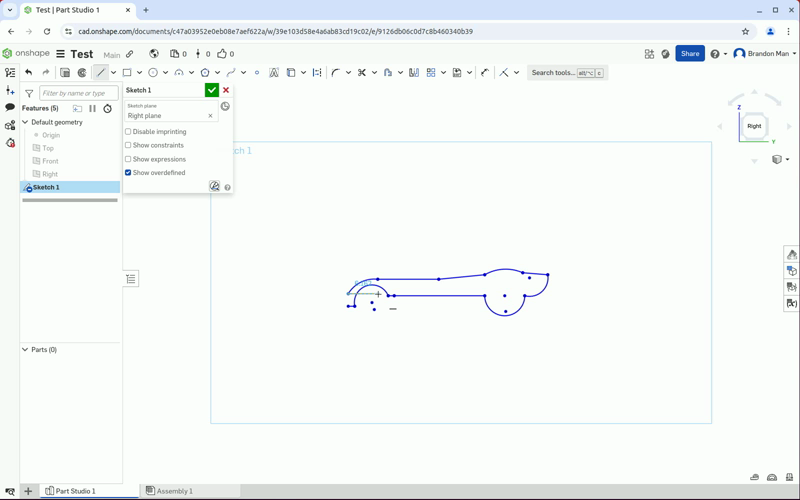
key_down(shift)
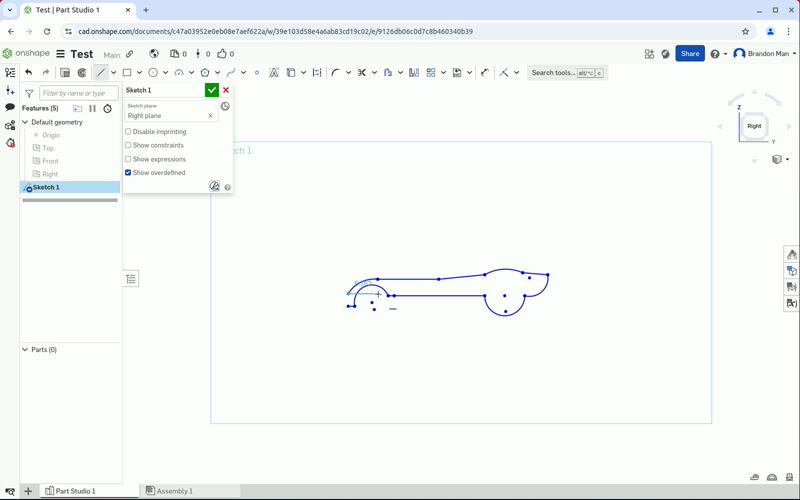
mouse_move(348, 306)
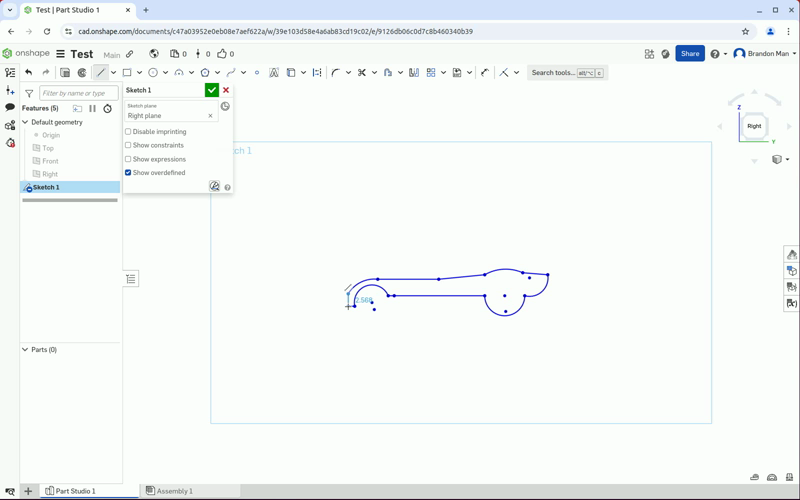
key_up(shift)
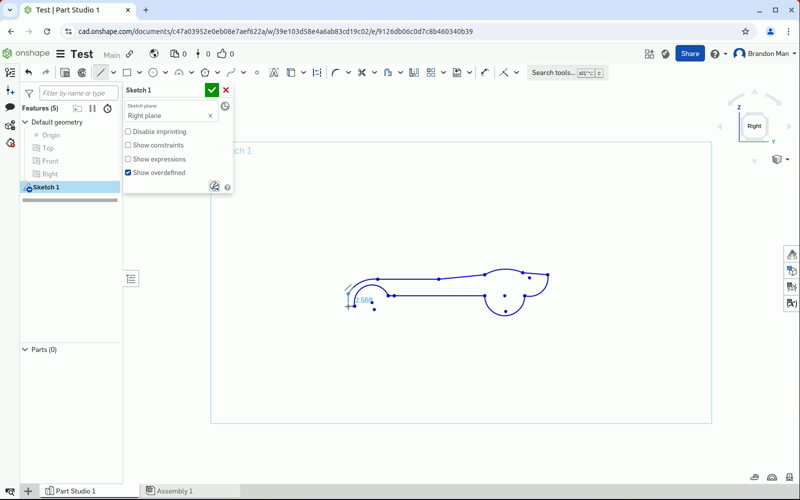
click(348, 306)
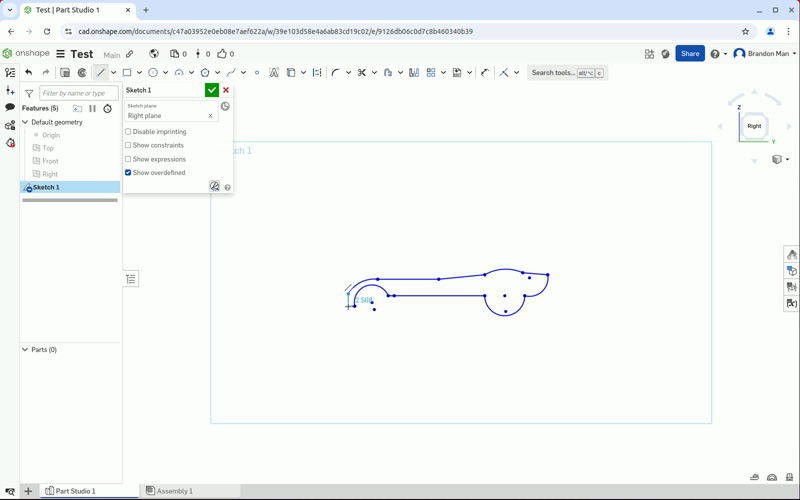
key(esc)
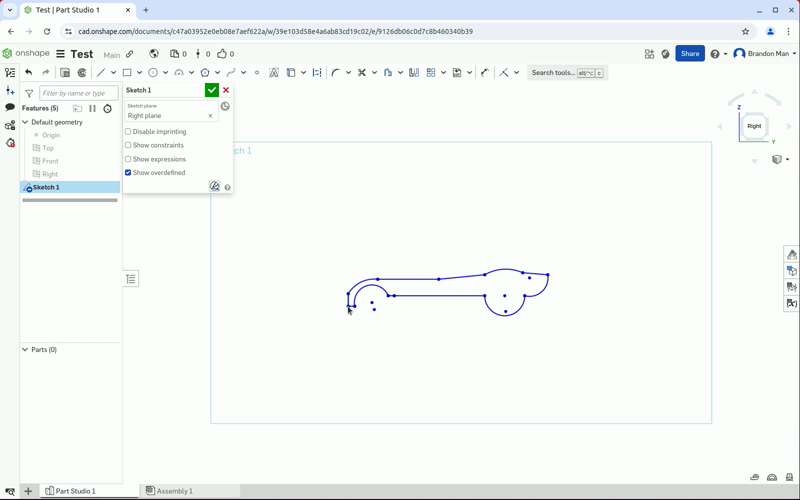
mouse_move(472, 292)
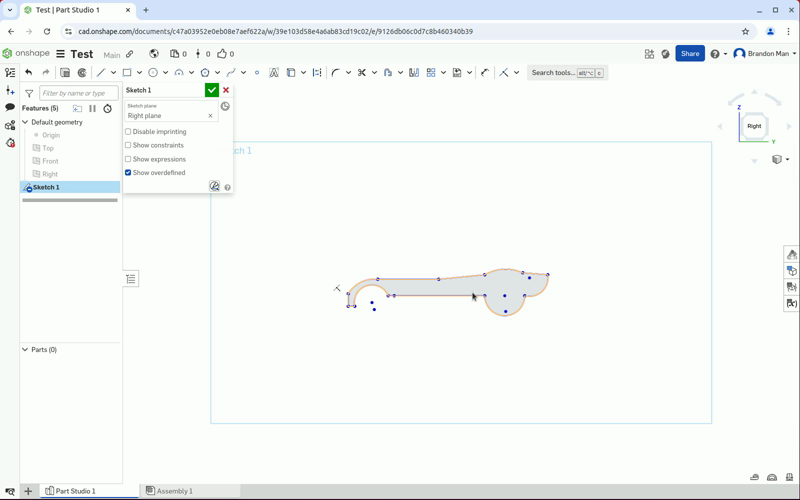
scroll(6)
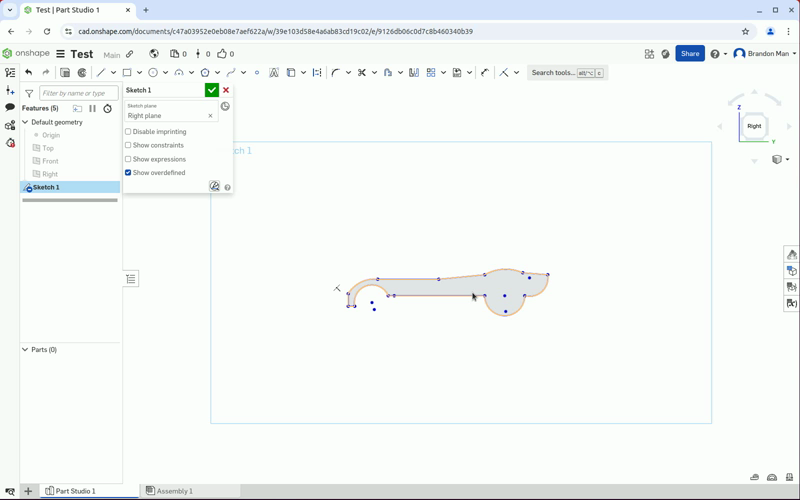
scroll(6)
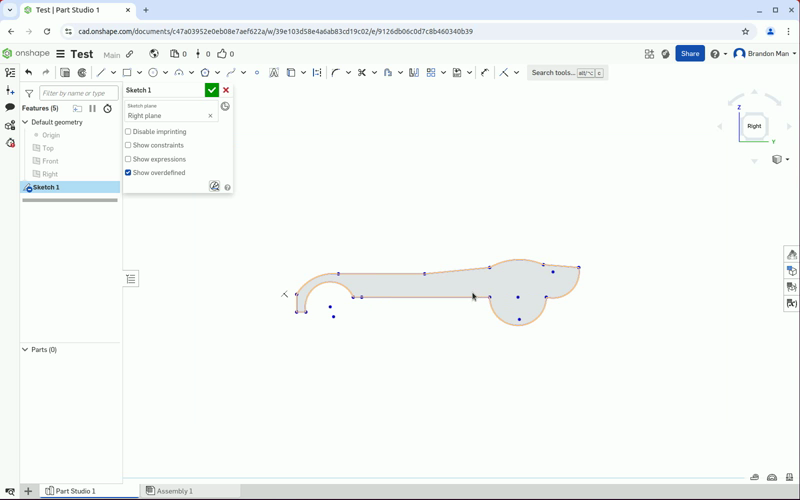
scroll(6)
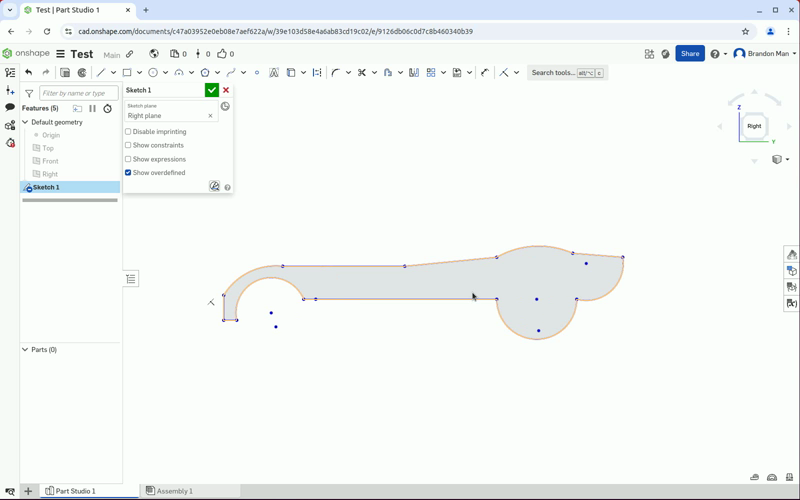
scroll(6)
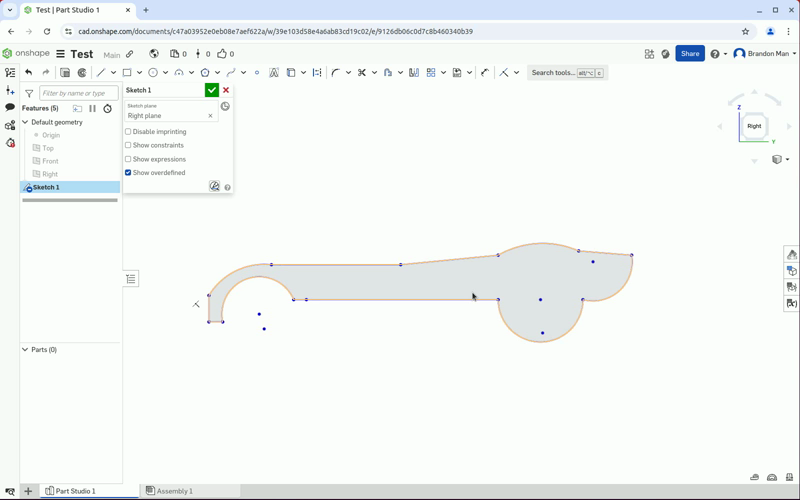
scroll(6)
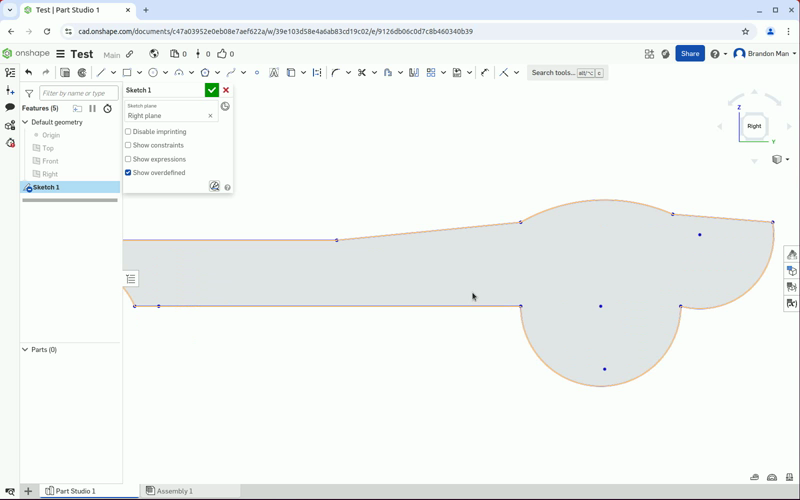
scroll(6)
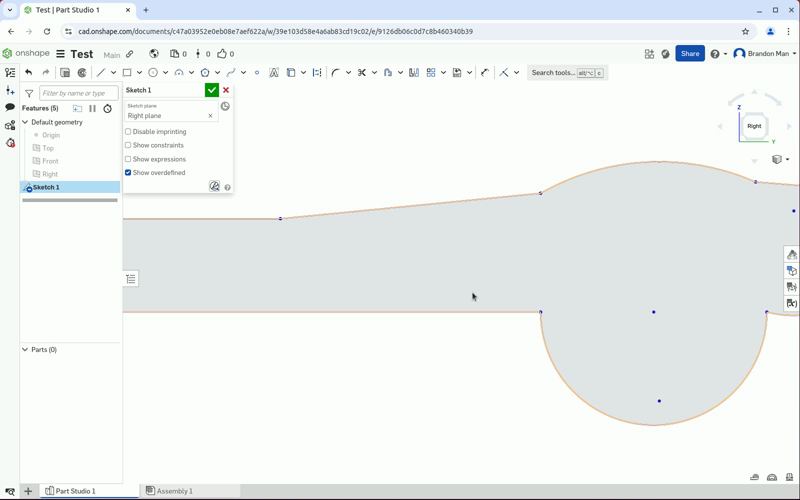
scroll(6)
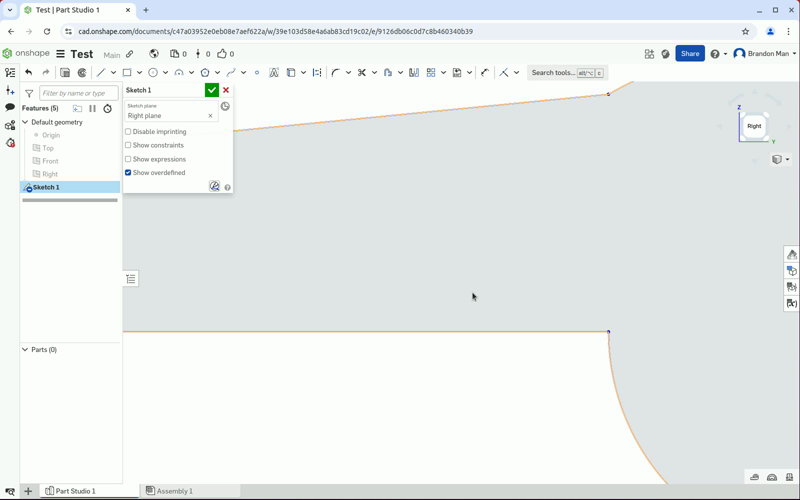
click(472, 292)
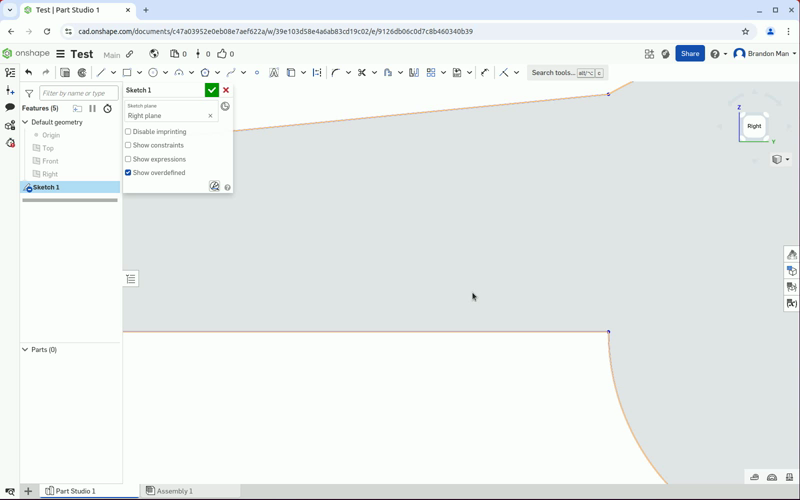
scroll(-6)
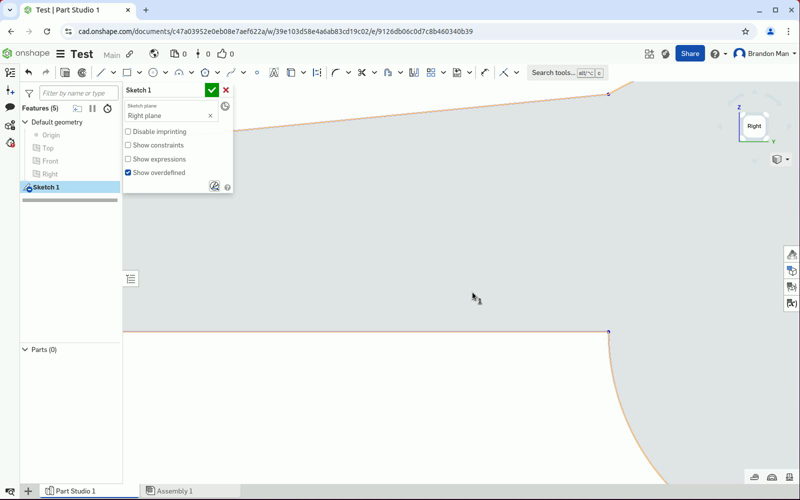
scroll(-6)
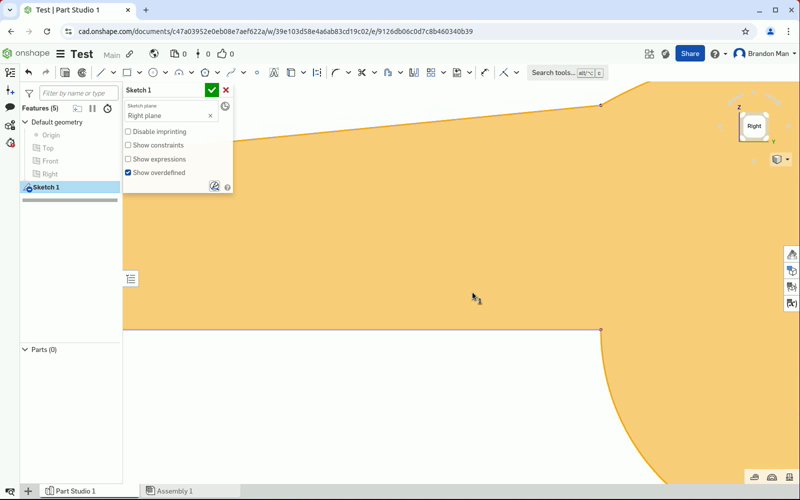
scroll(-6)
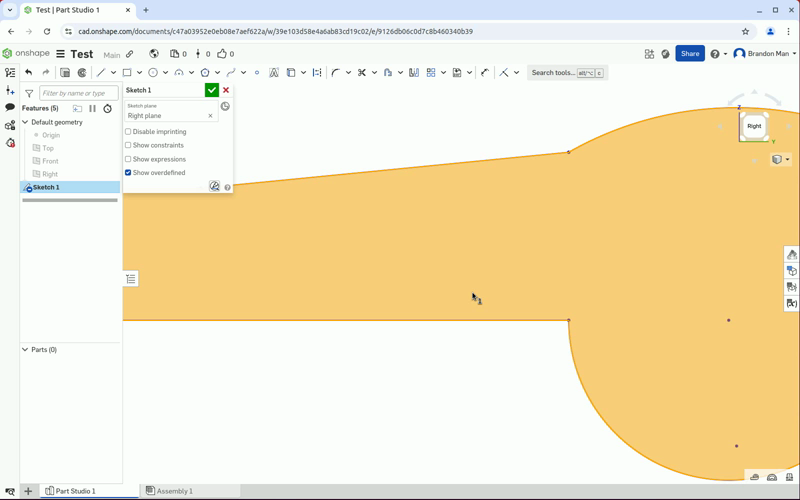
scroll(-6)
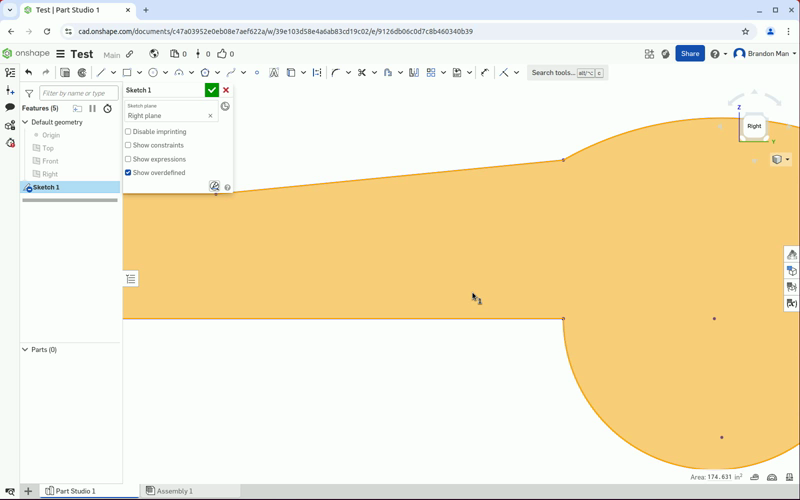
scroll(-6)
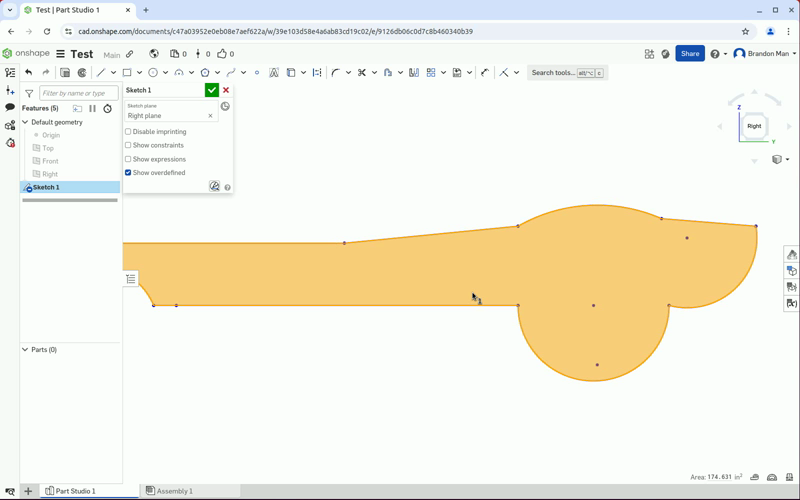
scroll(-6)
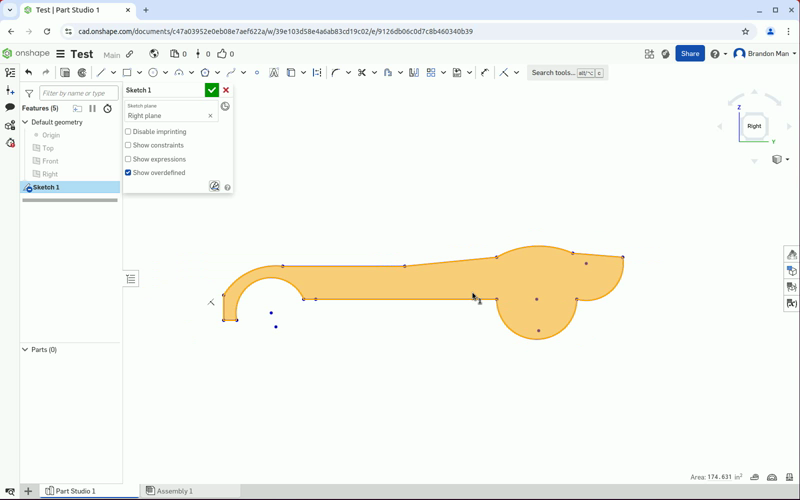
scroll(-6)
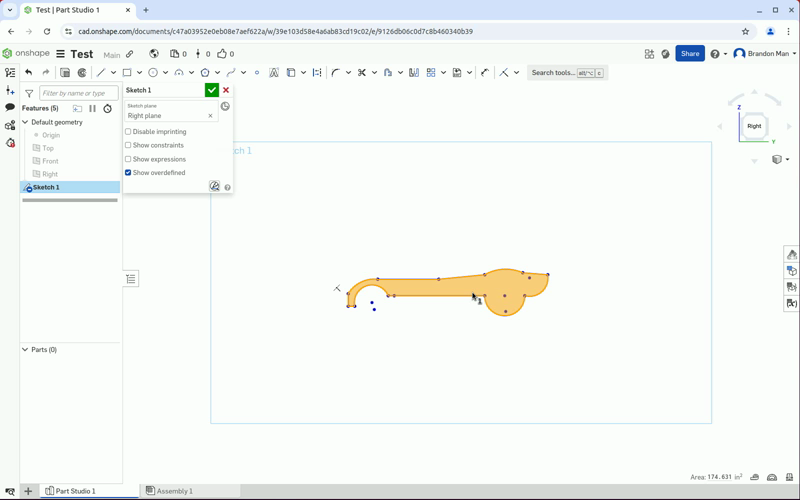
mouse_move(73, 352)
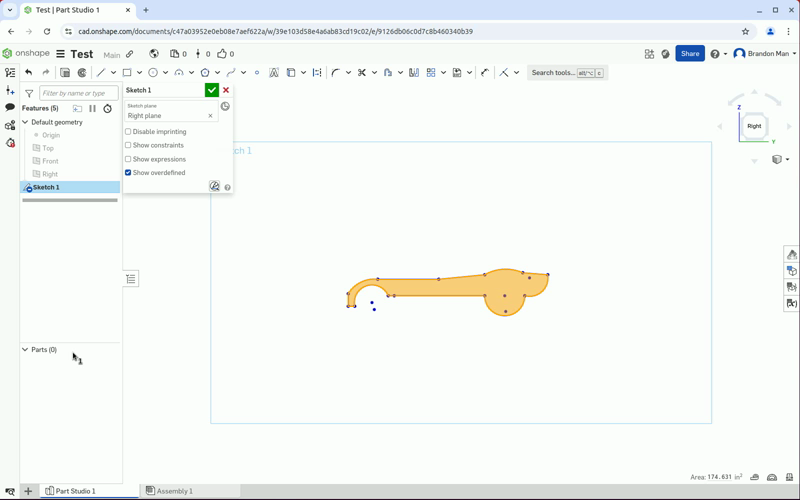
key(shift+y)
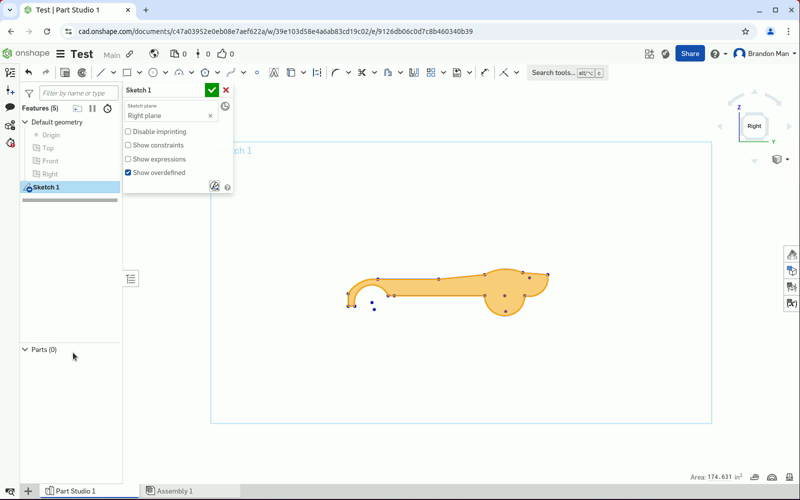
key(shift+e)
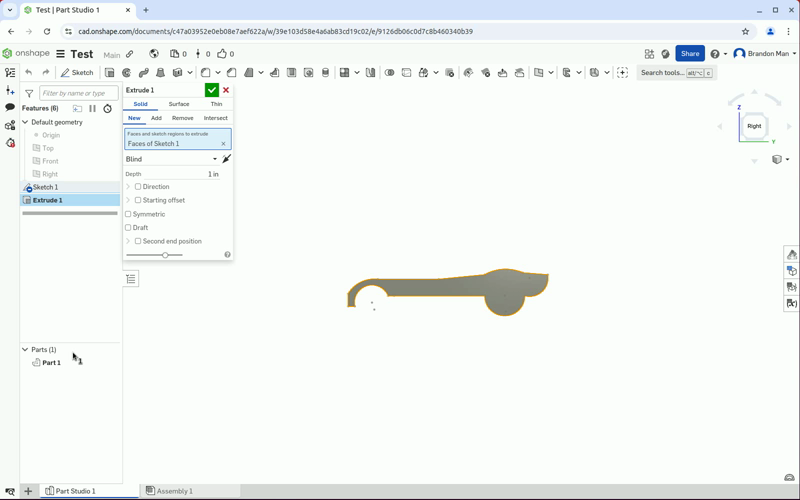
mouse_move(143, 106)
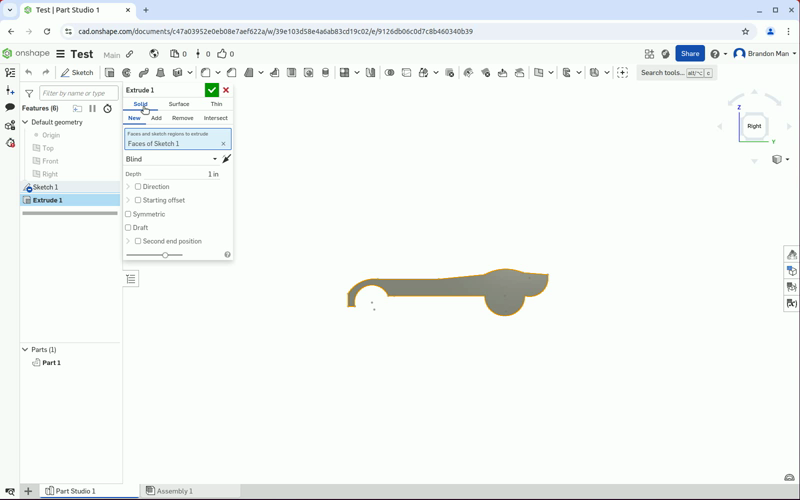
click(143, 106)
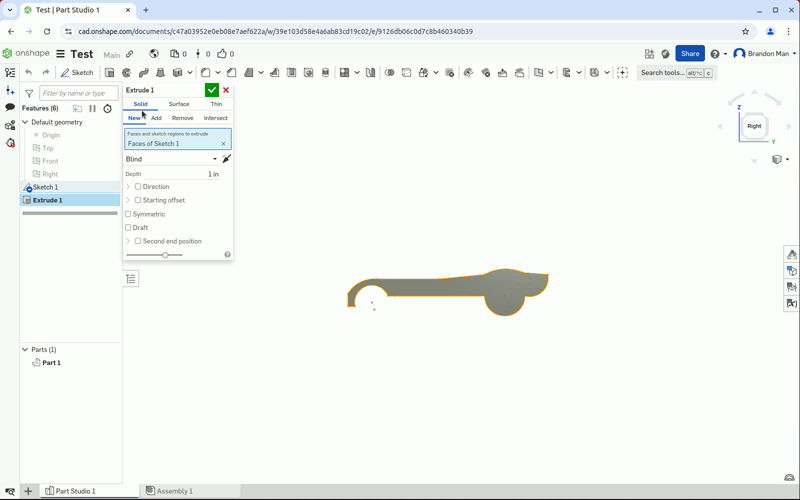
mouse_move(137, 120)
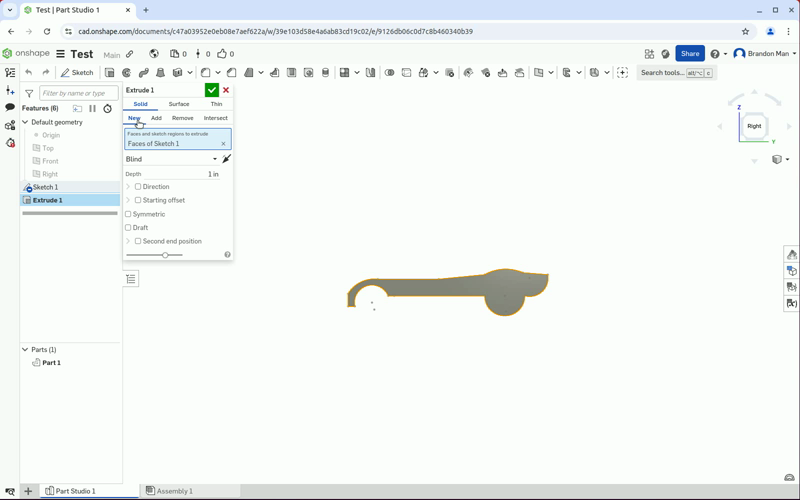
click(137, 120)
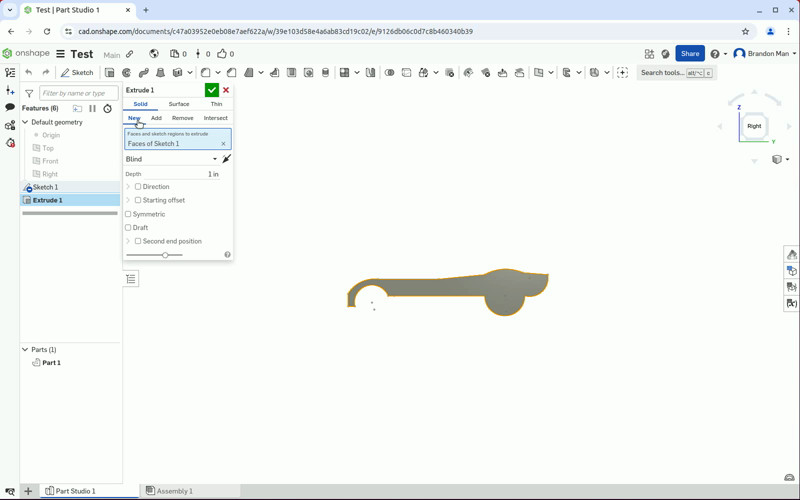
key(tab, 4)
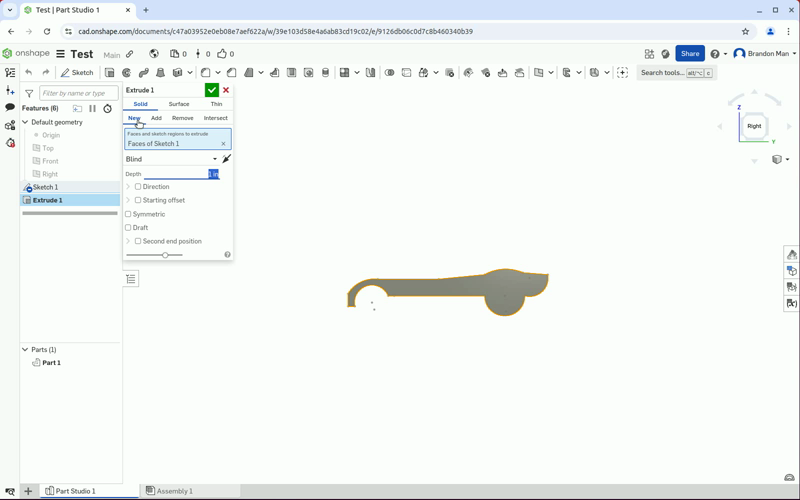
text(16.609)
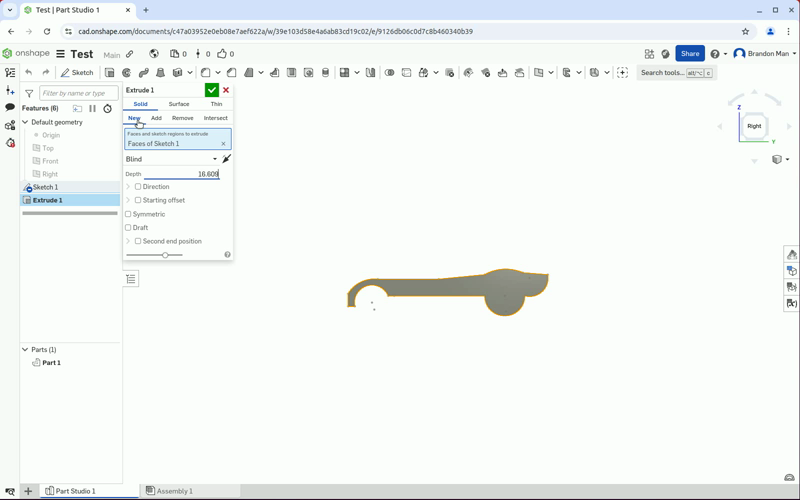
key(enter)
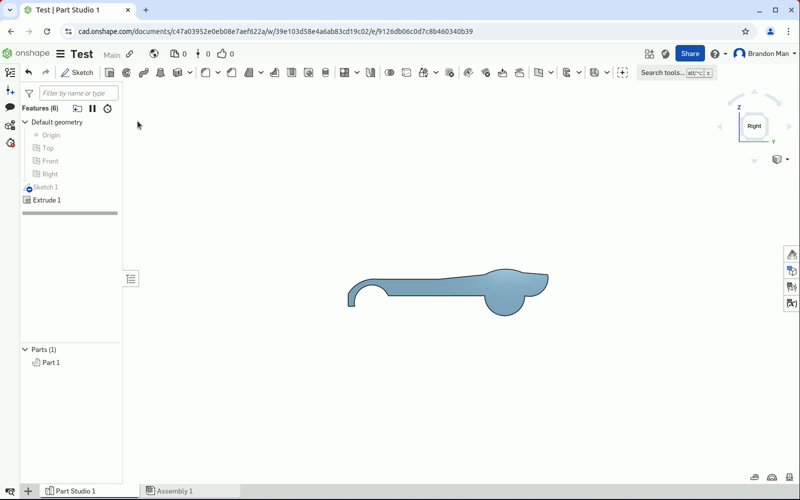
key(shift+h)
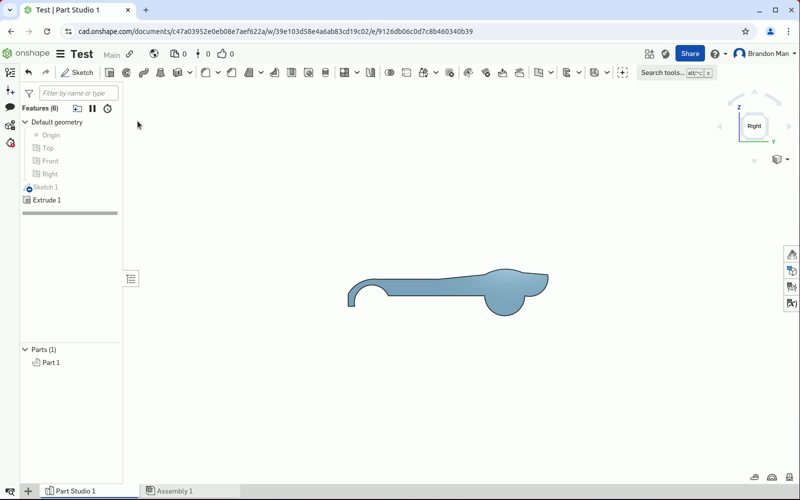
key(shift+h)
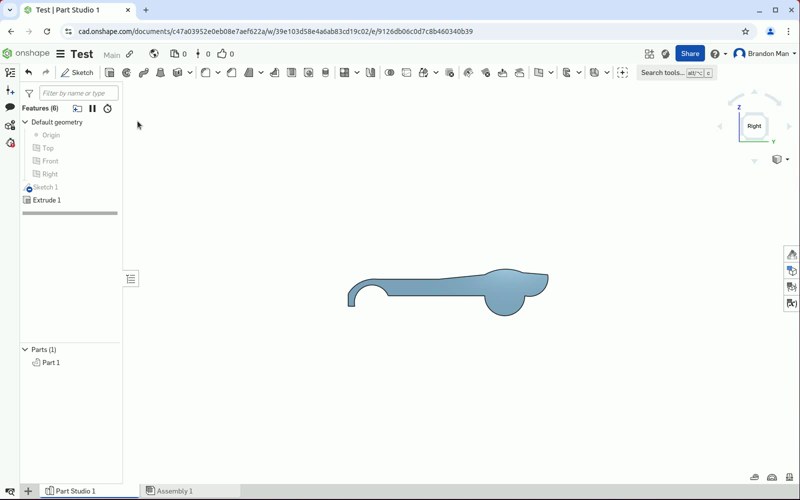
mouse_move(73, 189)
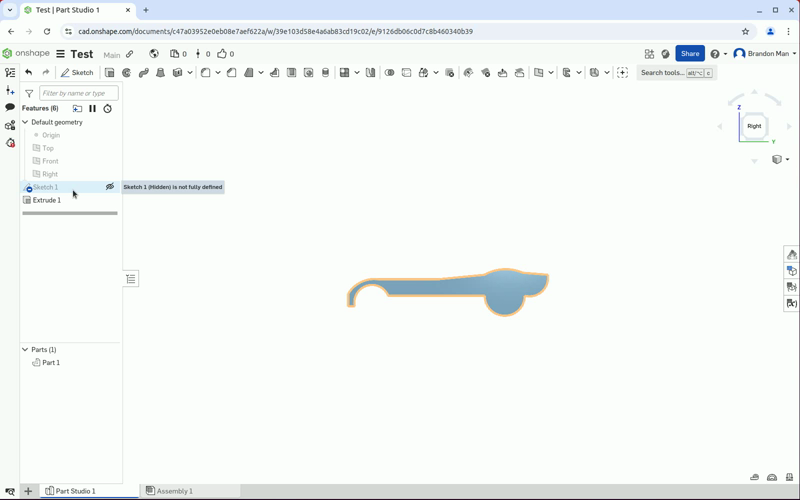
click(73, 189)
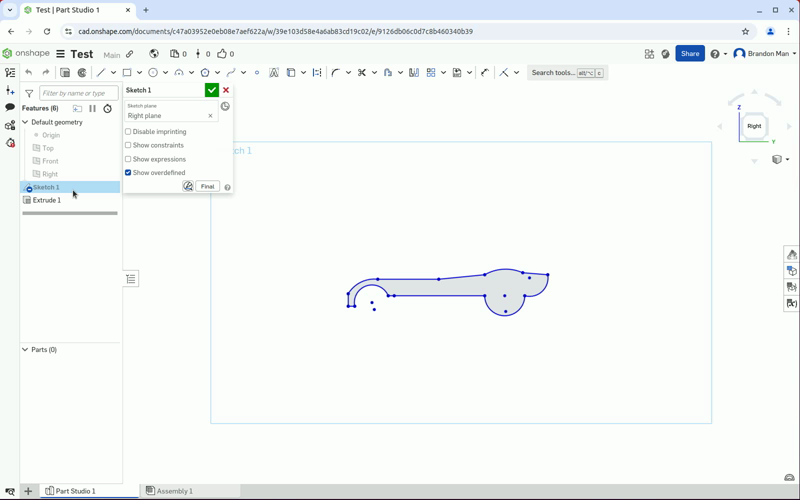
mouse_move(229, 92)
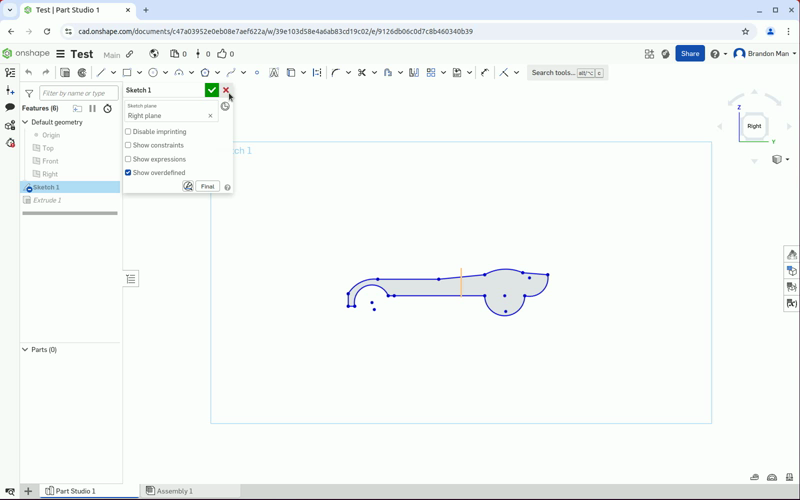
click(229, 92)
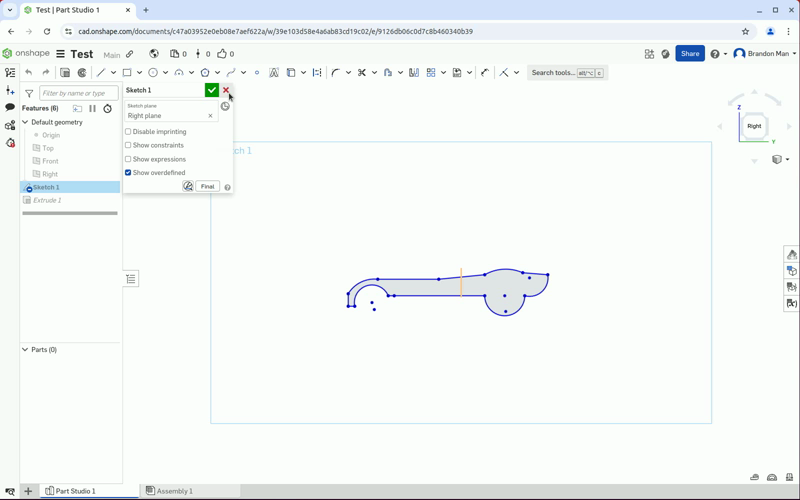
key(shift+s)
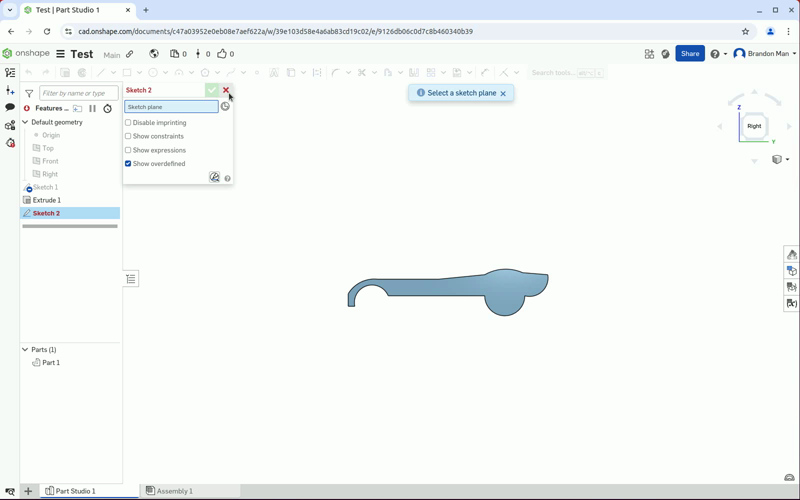
mouse_move(73, 176)
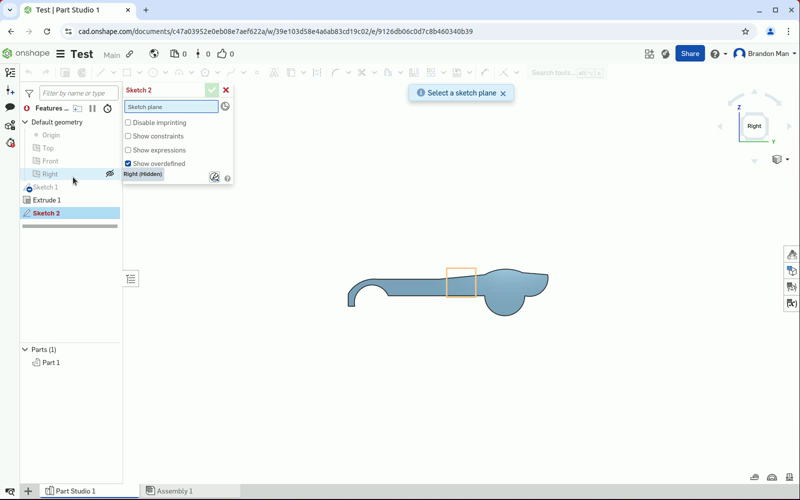
click(73, 176)
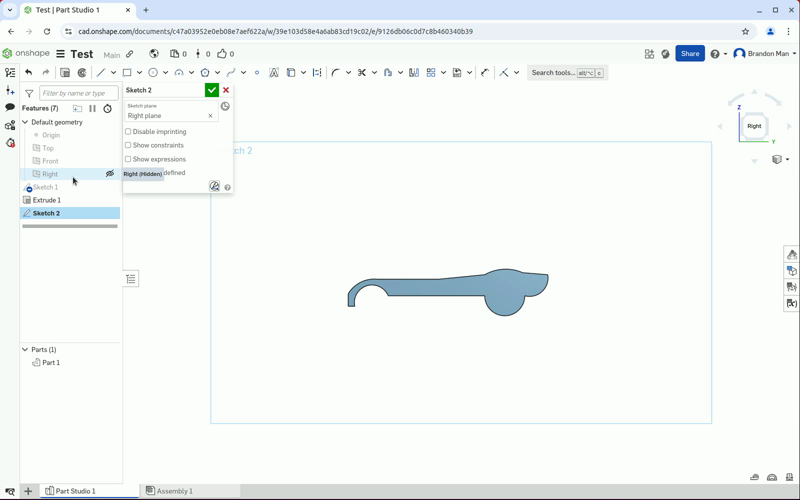
mouse_move(73, 352)
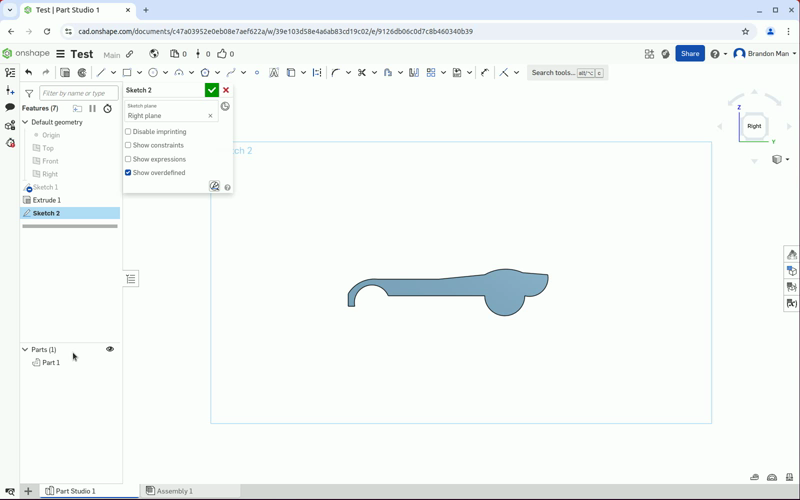
key(y)
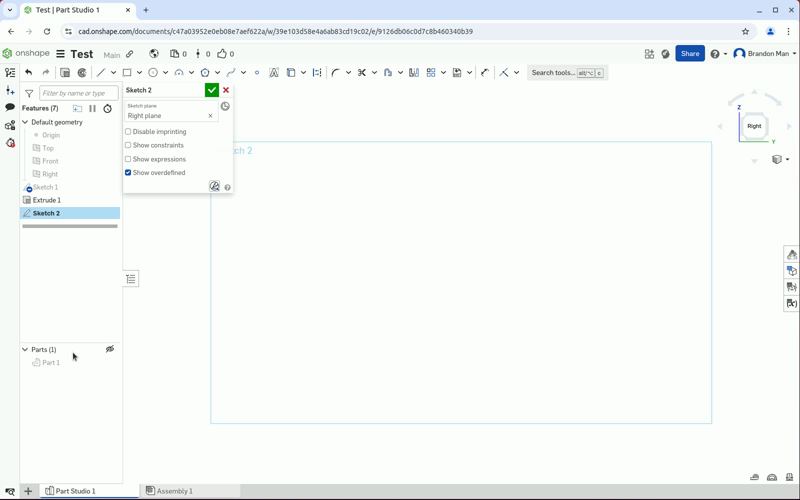
key(l)
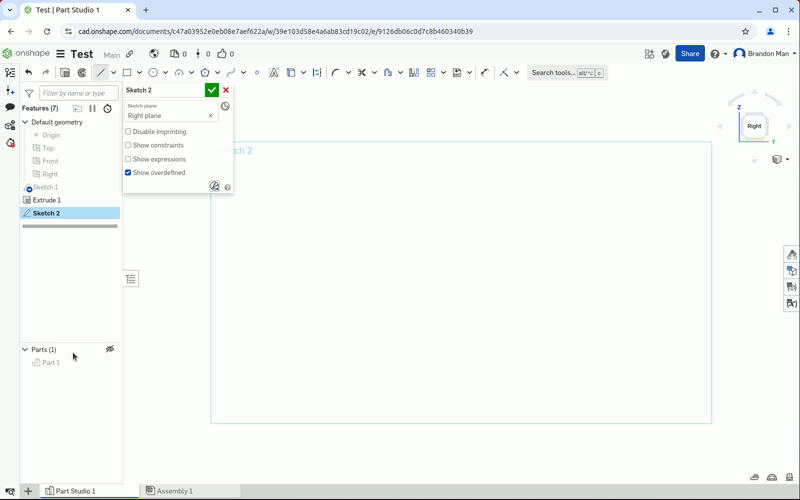
key_down(shift)
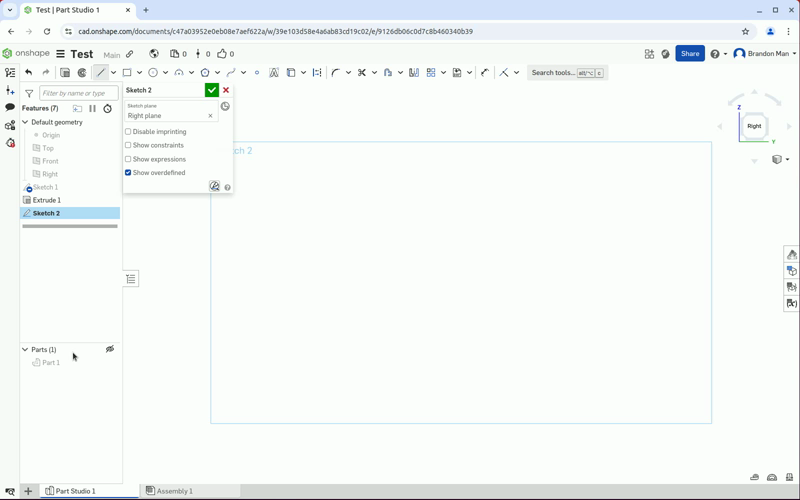
mouse_move(393, 306)
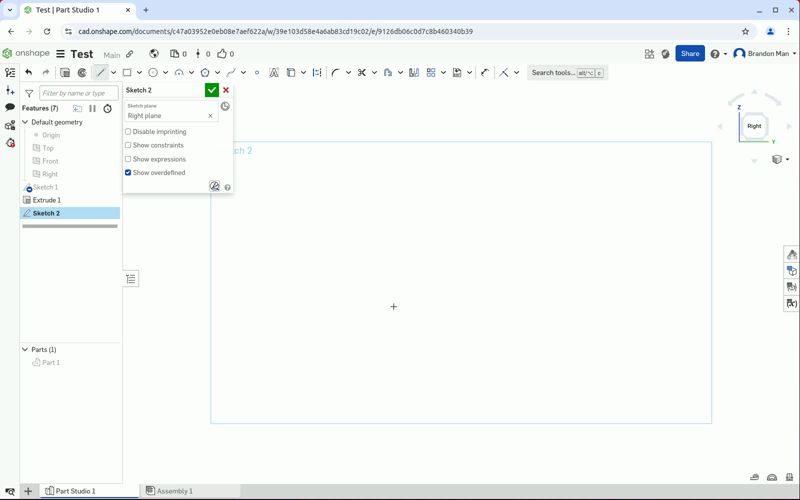
click(393, 306)
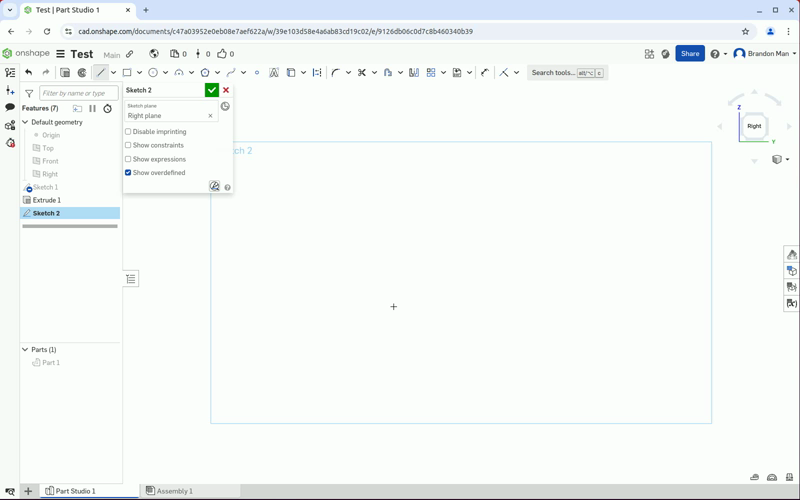
key_up(shift)
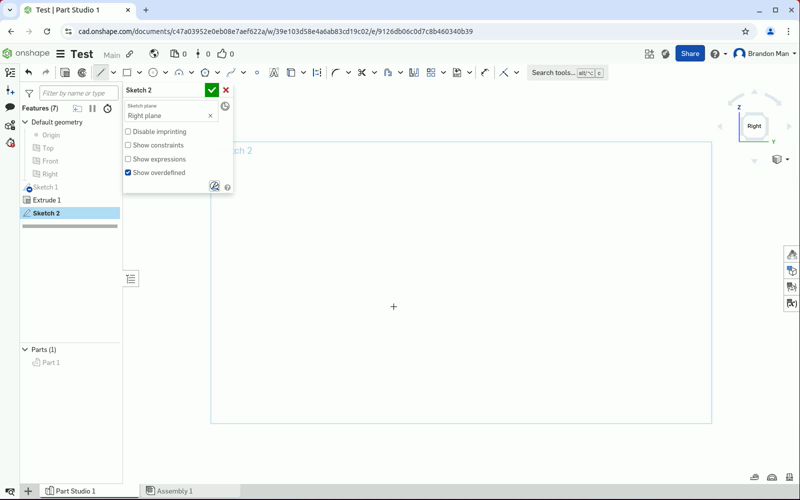
key_down(shift)
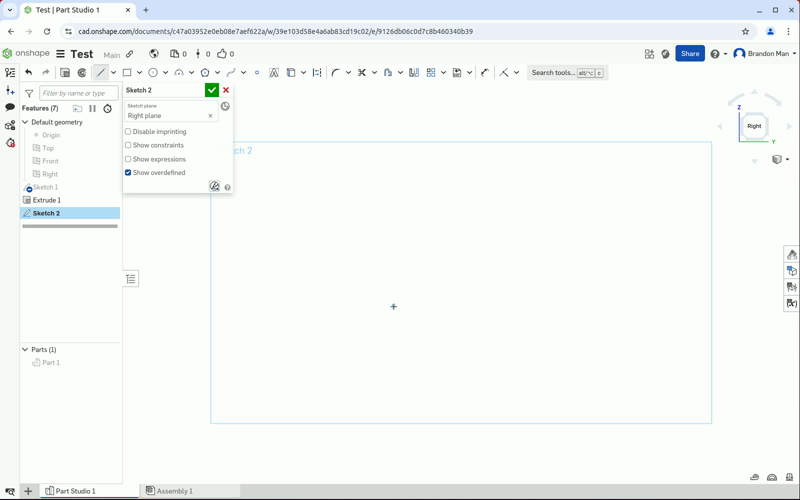
mouse_move(485, 305)
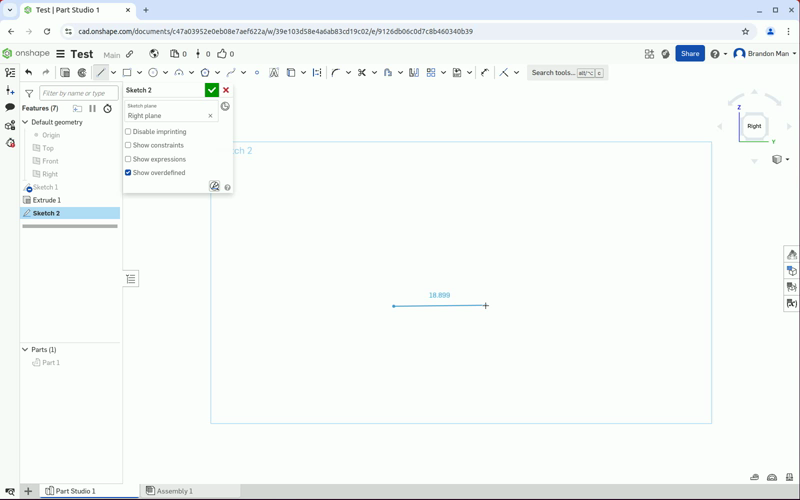
click(485, 305)
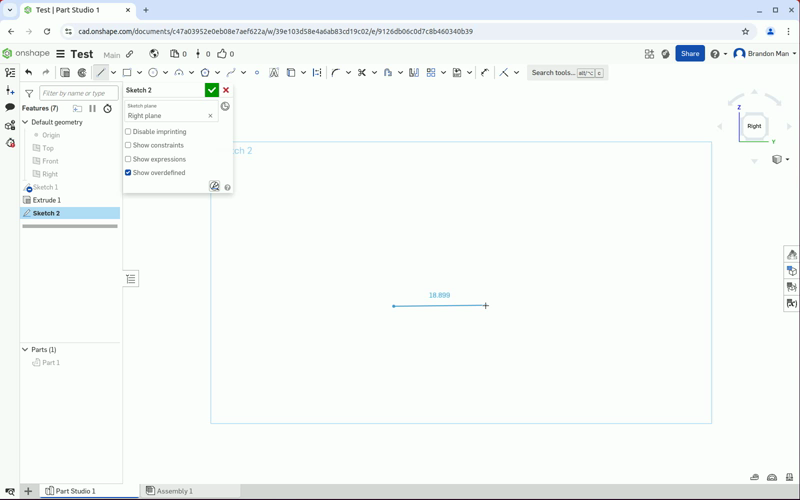
key_up(shift)
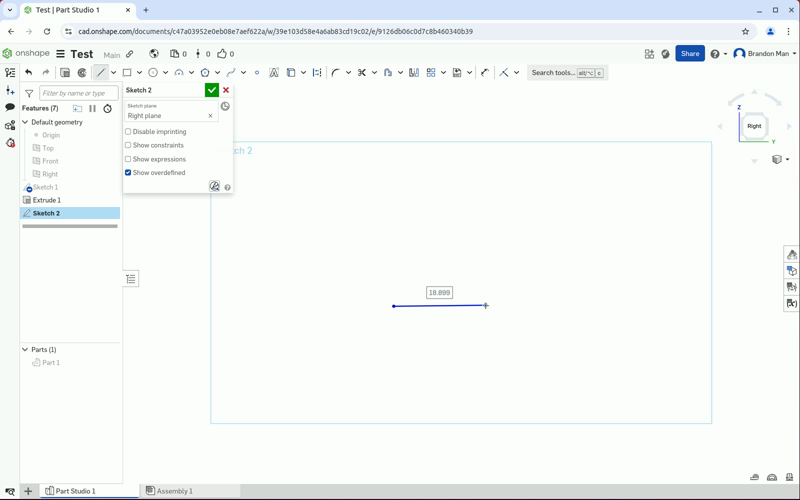
key_down(shift)
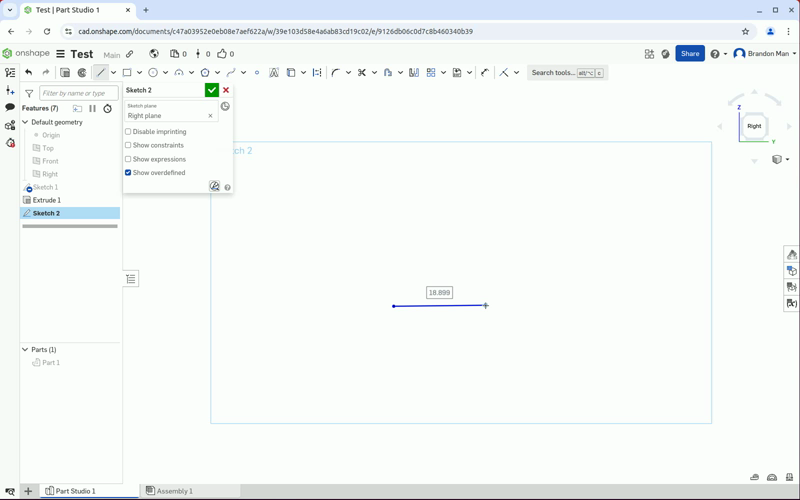
mouse_move(515, 305)
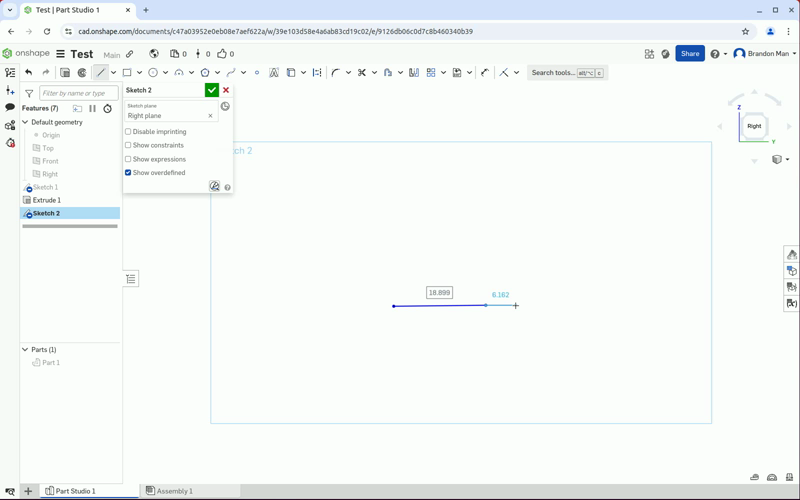
mouse_move(485, 294)
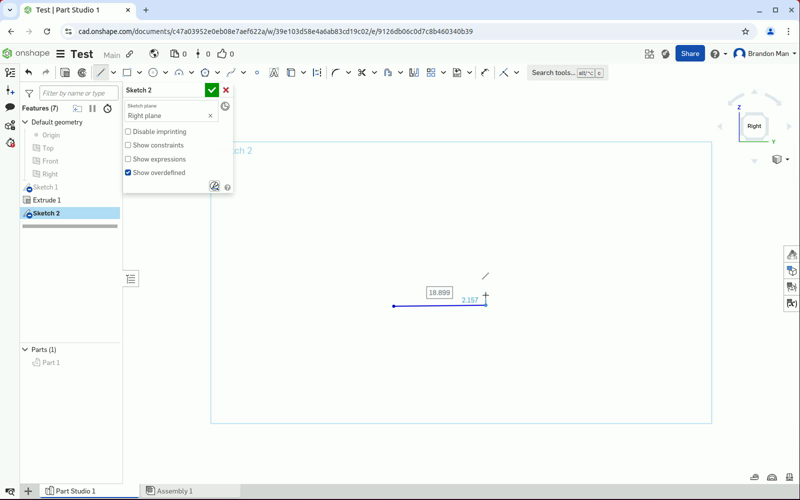
click(485, 294)
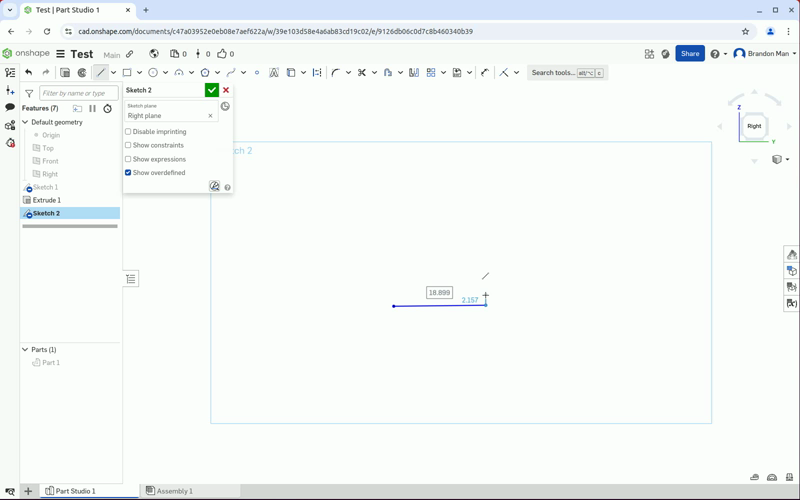
key_up(shift)
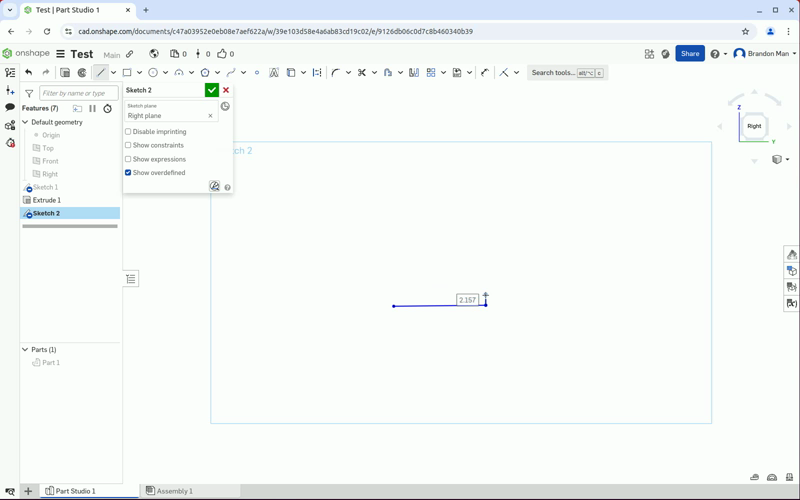
key_down(shift)
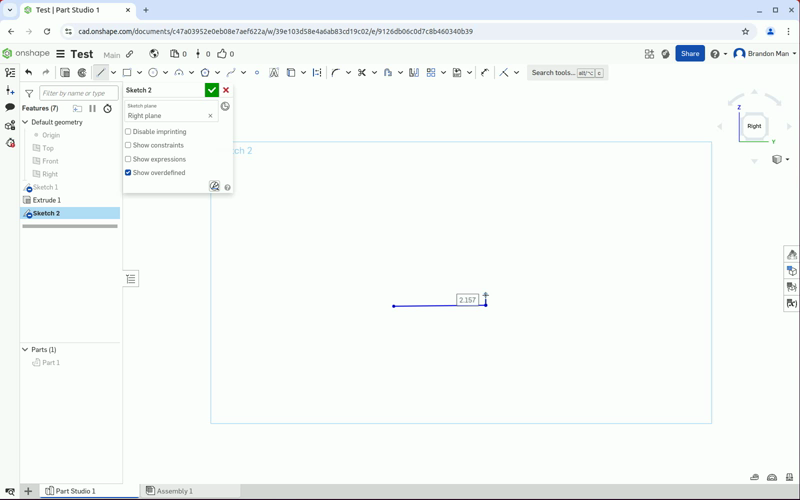
mouse_move(393, 295)
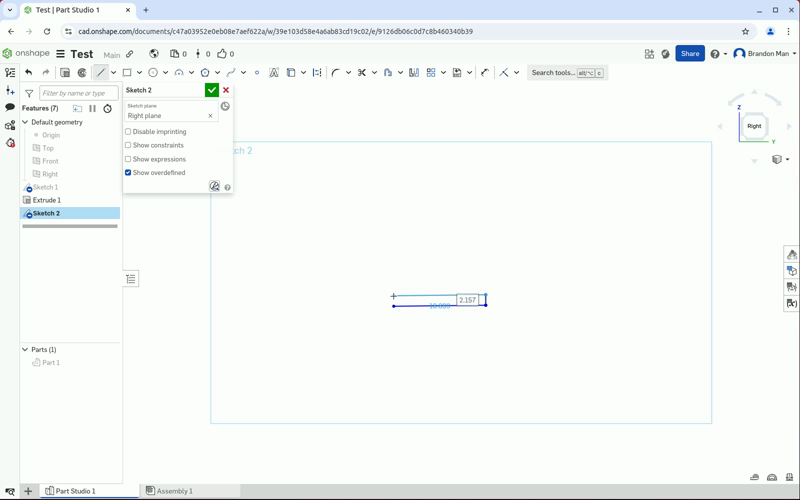
click(393, 295)
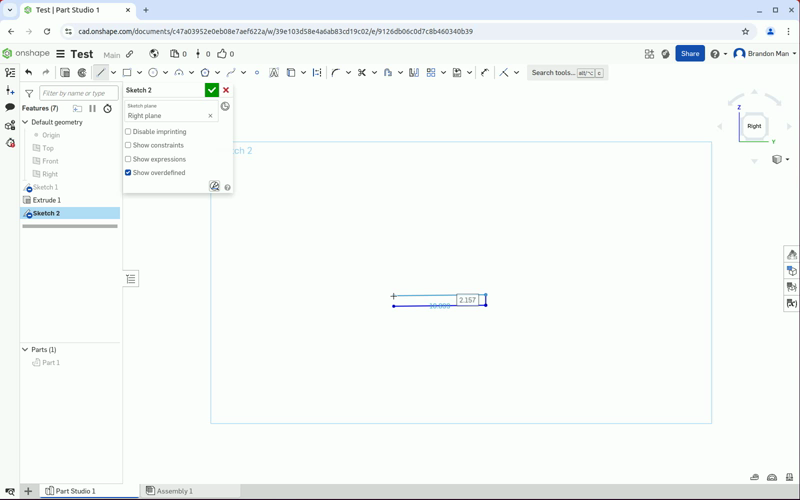
key_up(shift)
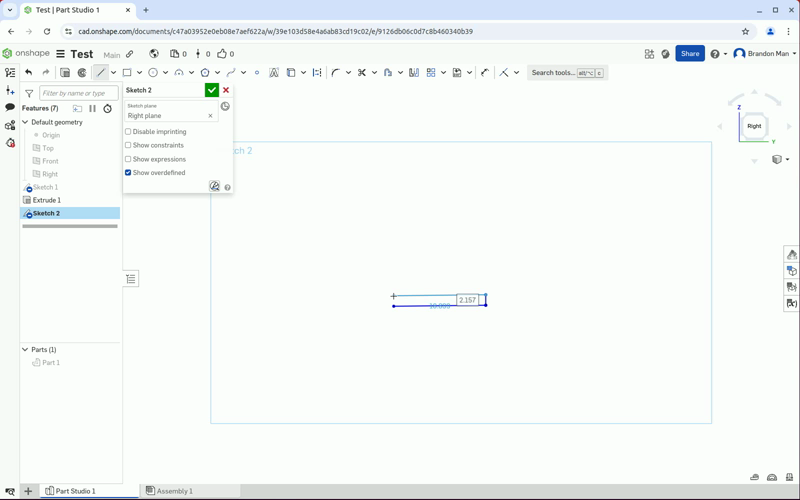
mouse_move(423, 295)
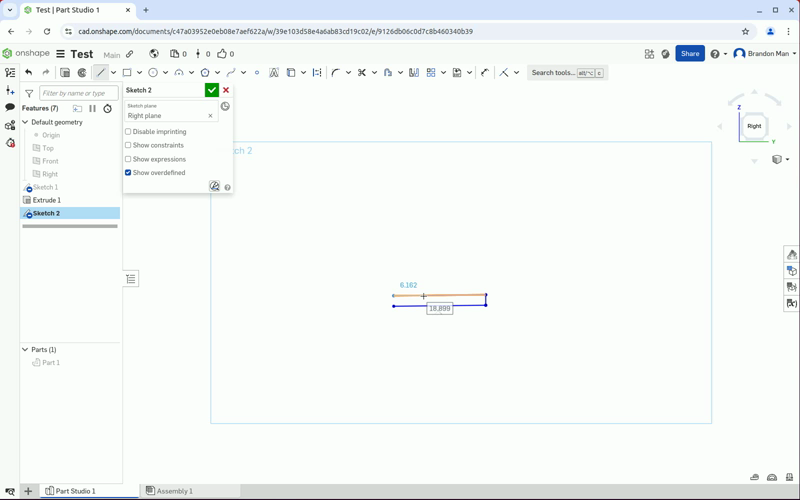
key_down(shift)
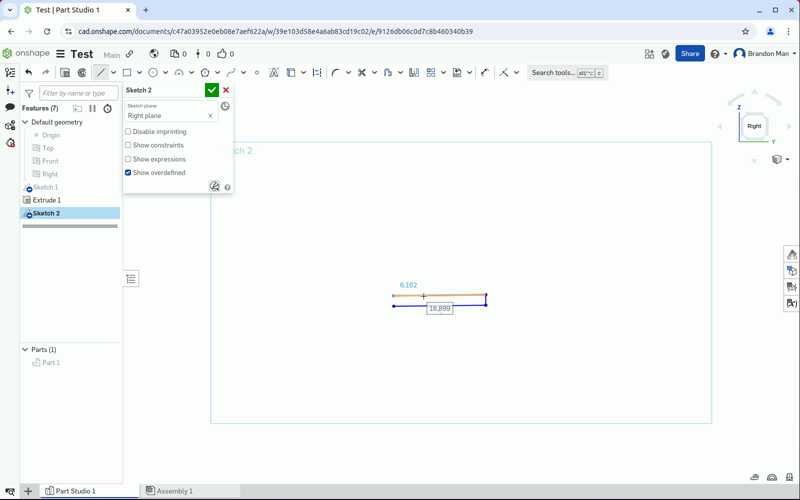
mouse_move(393, 306)
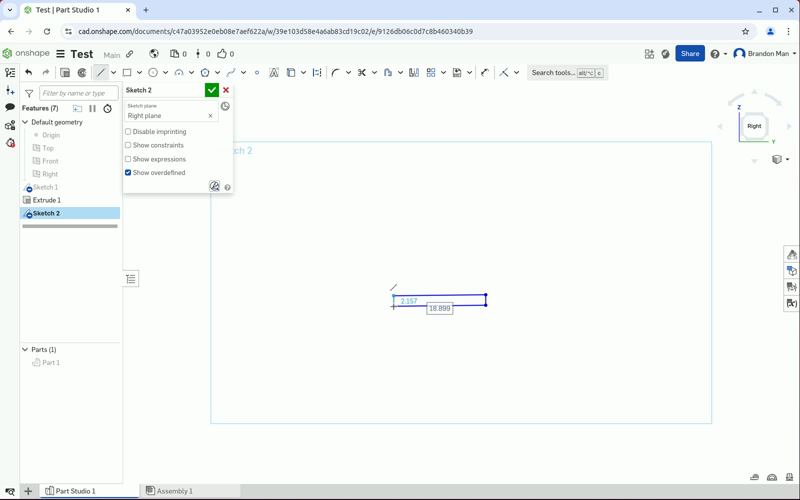
key_up(shift)
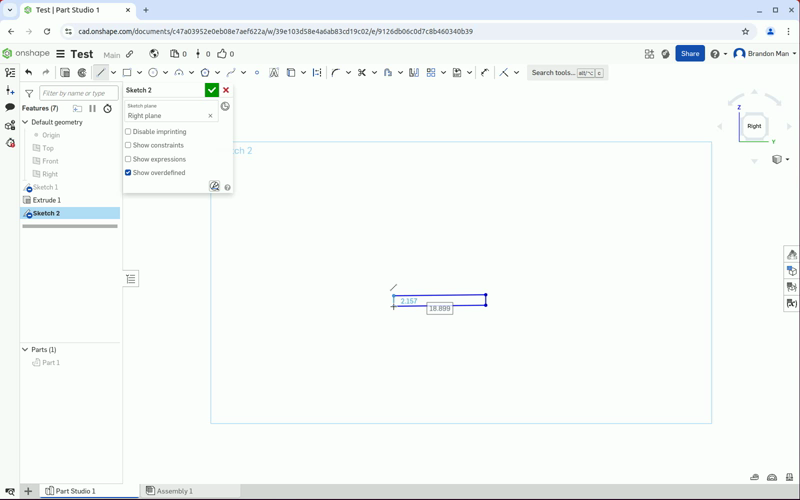
click(393, 306)
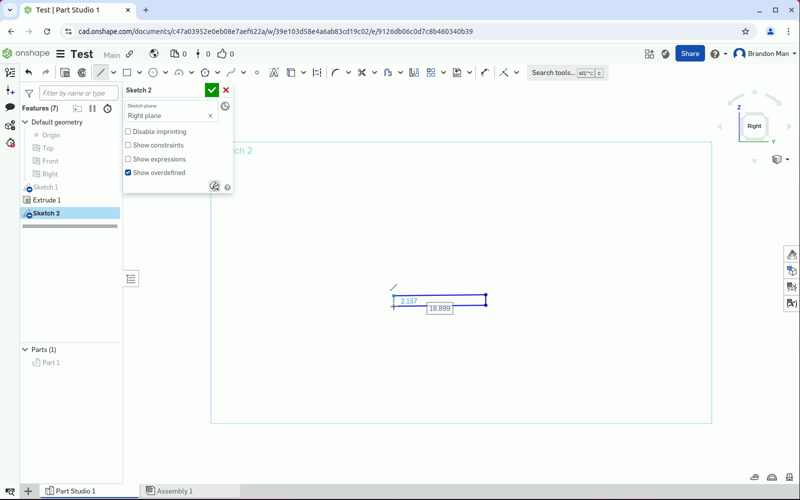
key(esc)
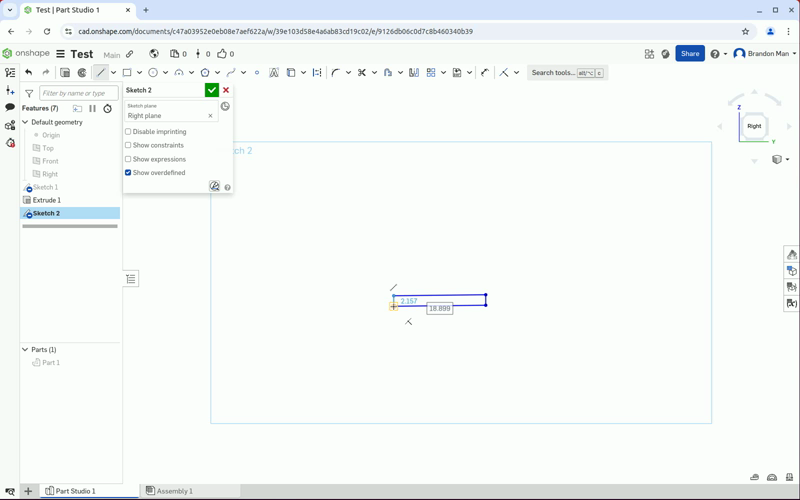
mouse_move(466, 302)
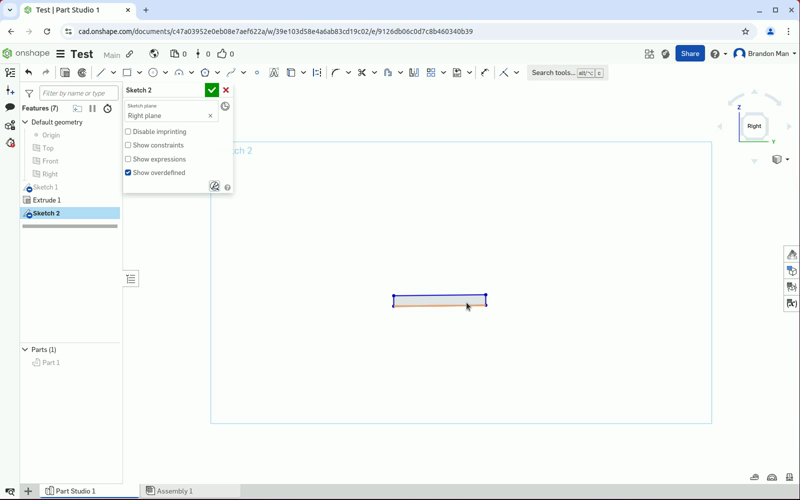
scroll(6)
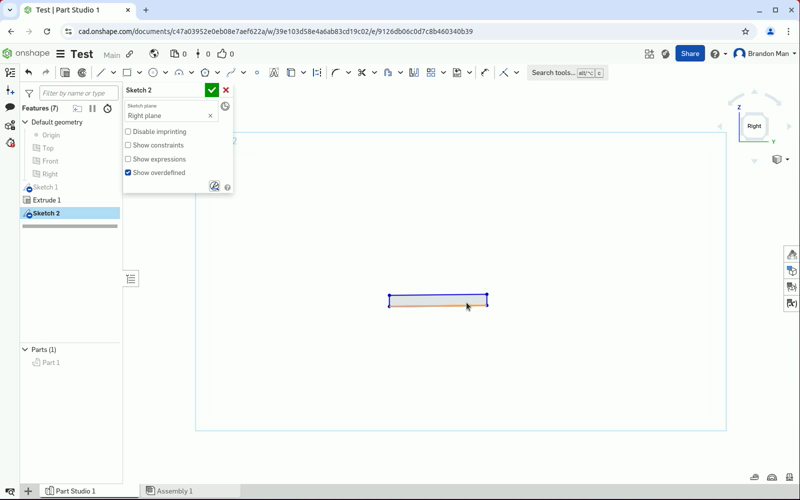
scroll(6)
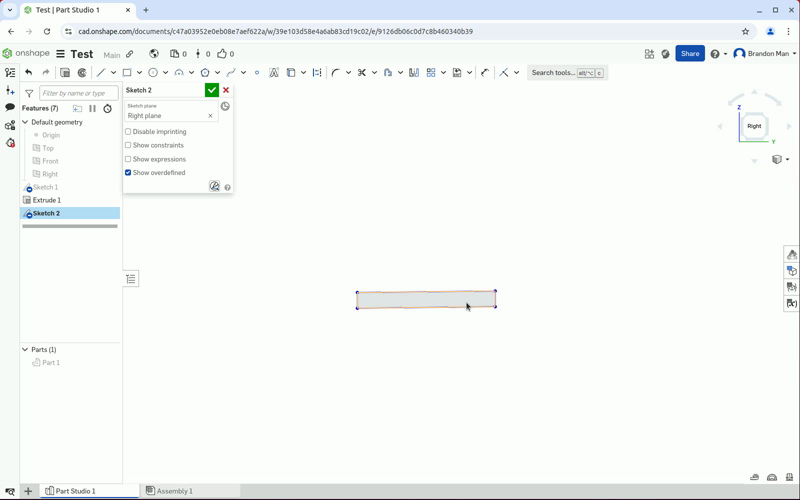
scroll(6)
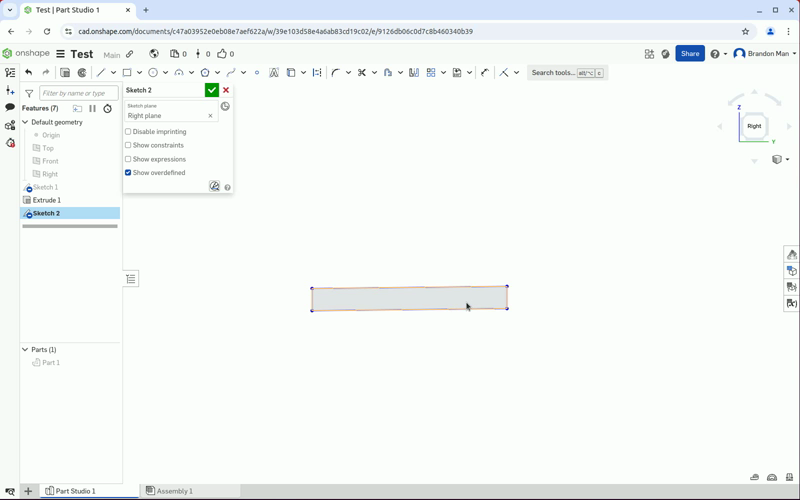
scroll(6)
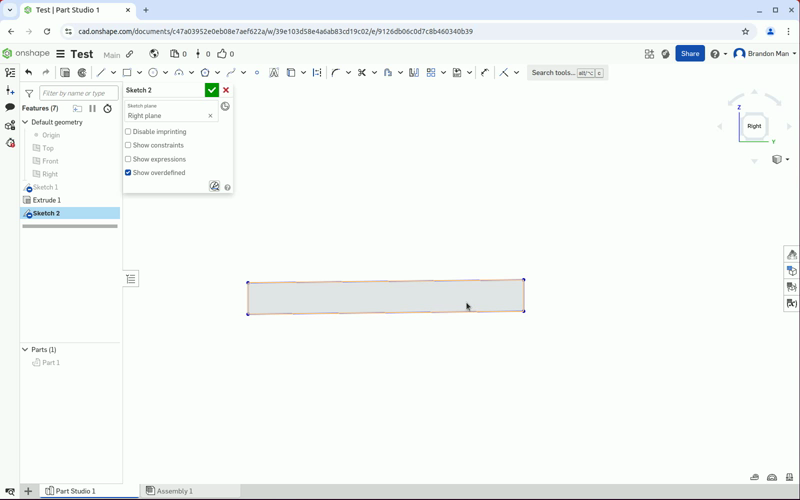
scroll(6)
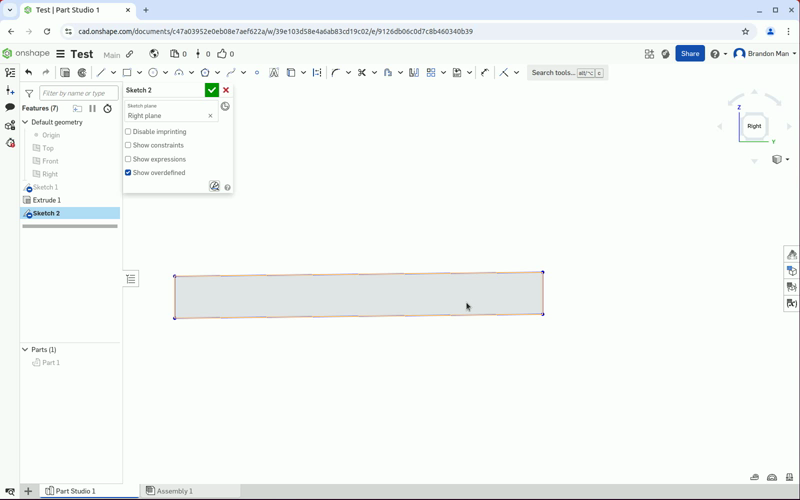
scroll(6)
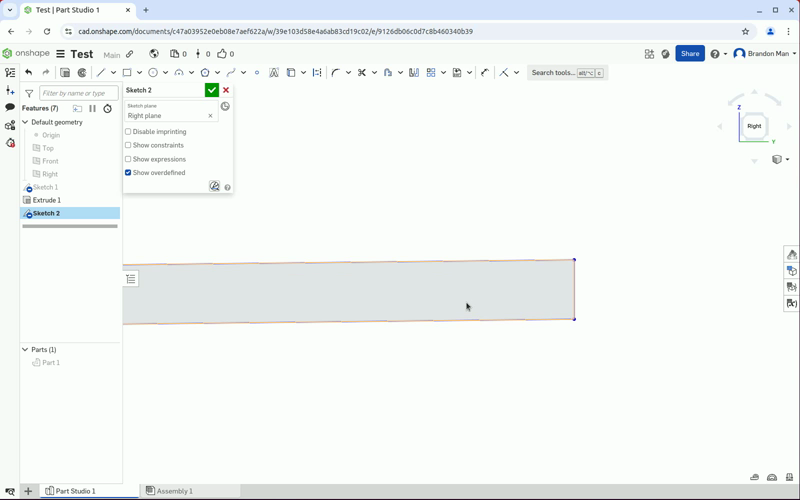
scroll(6)
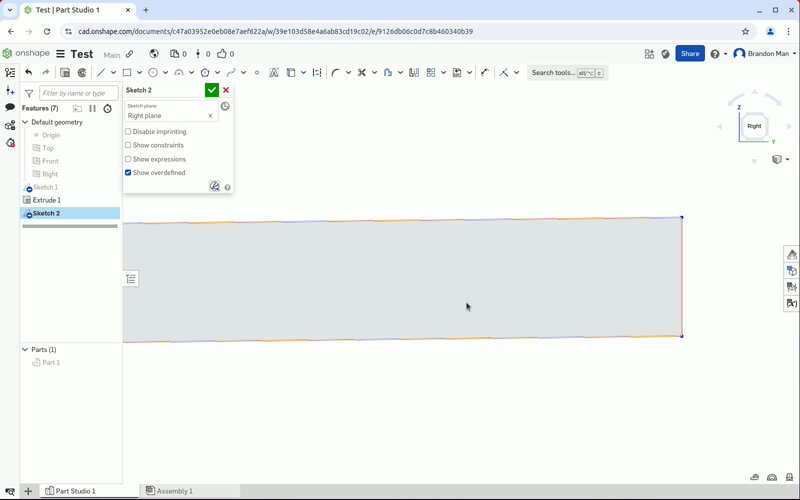
click(466, 302)
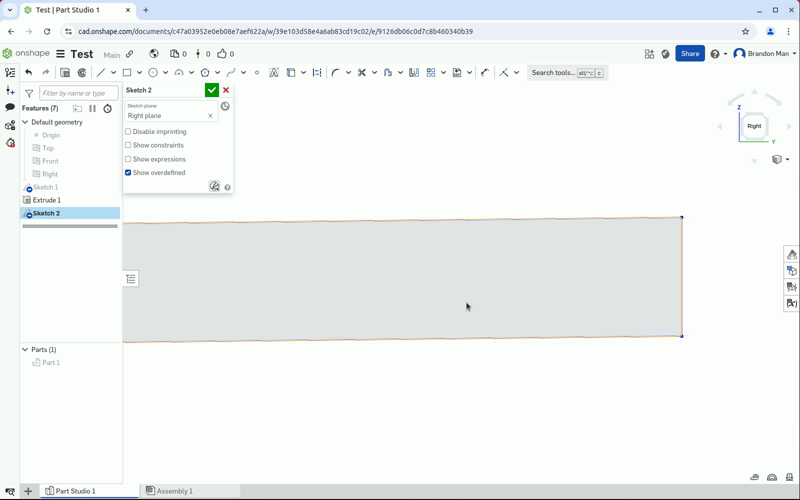
scroll(-6)
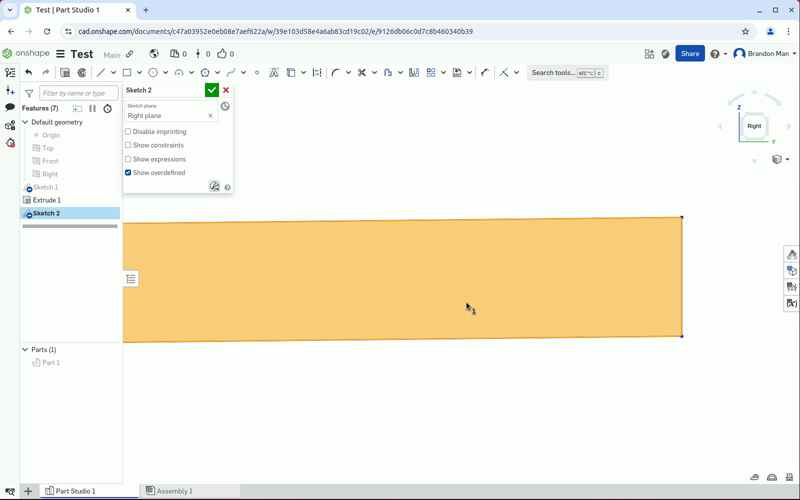
scroll(-6)
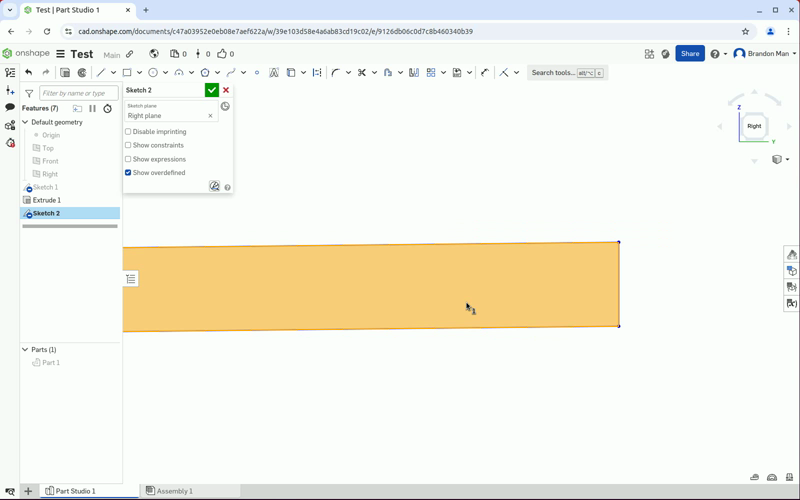
scroll(-6)
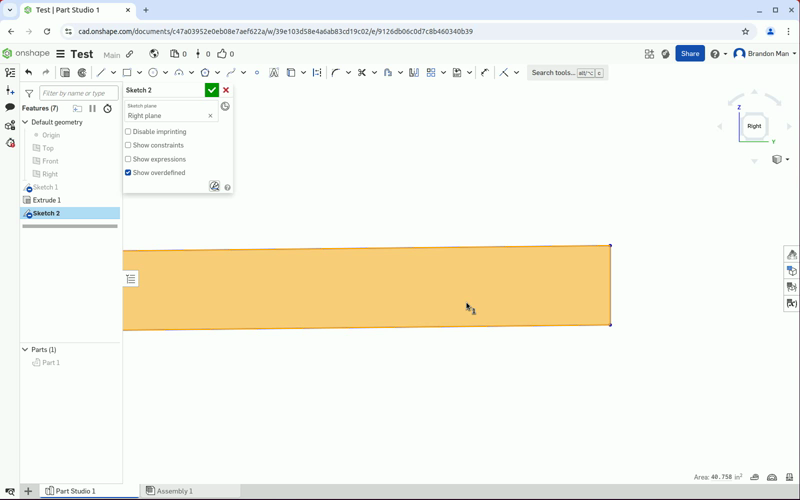
scroll(-6)
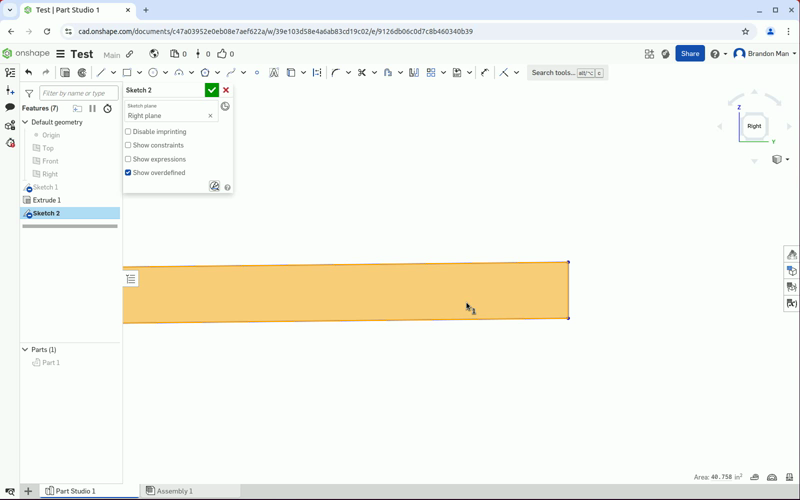
scroll(-6)
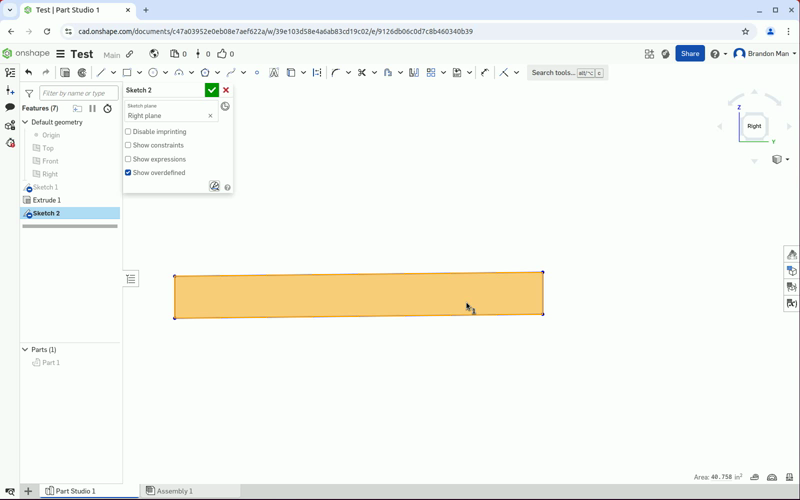
scroll(-6)
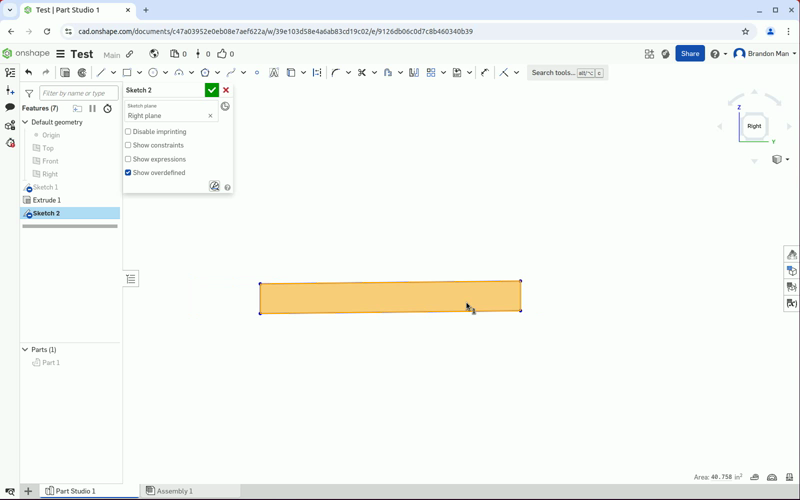
scroll(-6)
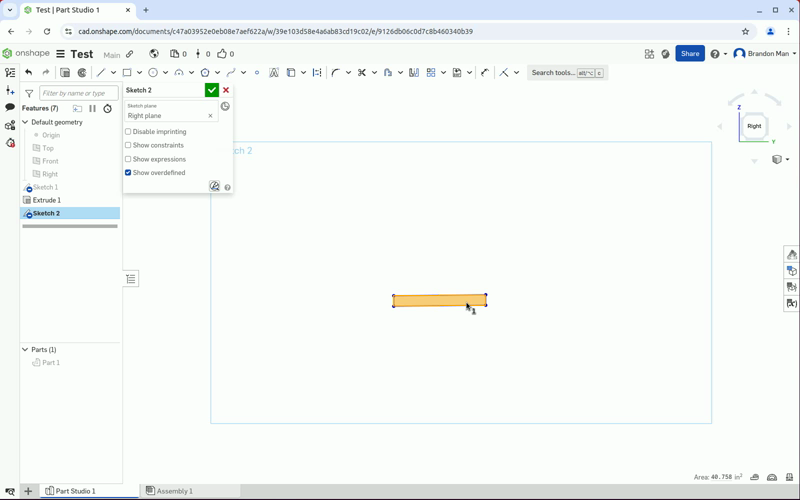
mouse_move(73, 352)
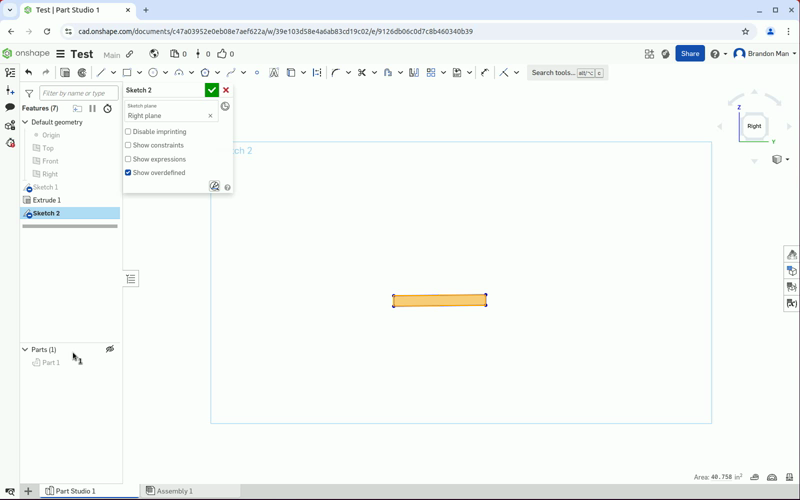
key(shift+y)
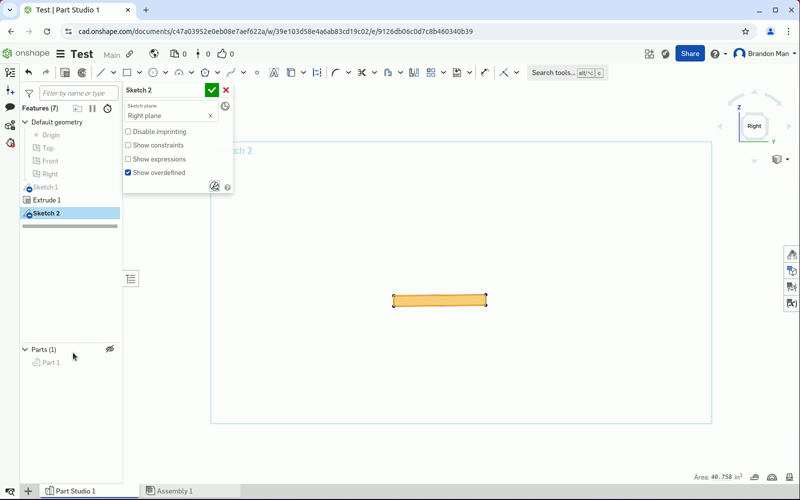
key(shift+e)
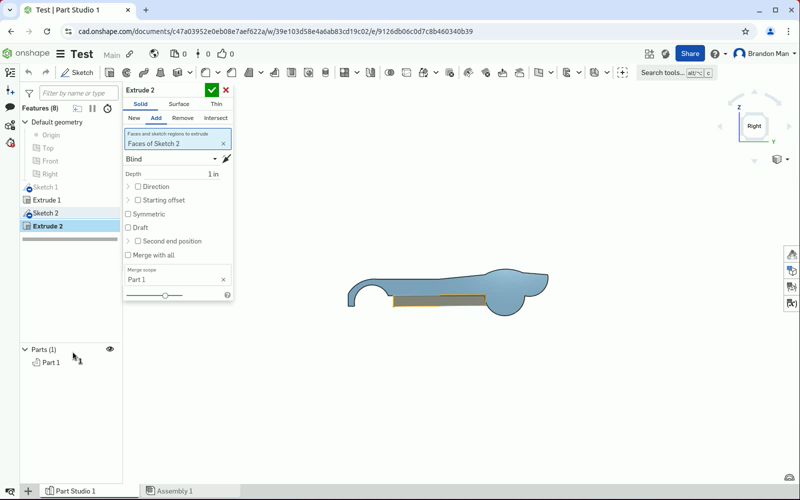
mouse_move(143, 106)
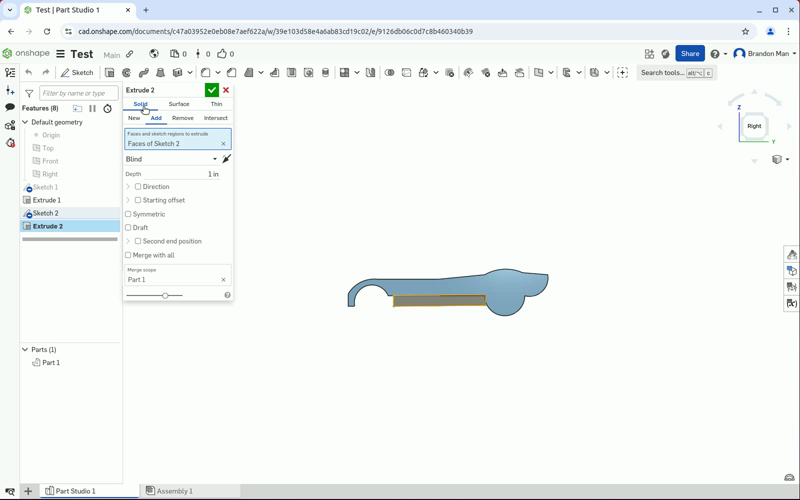
click(143, 106)
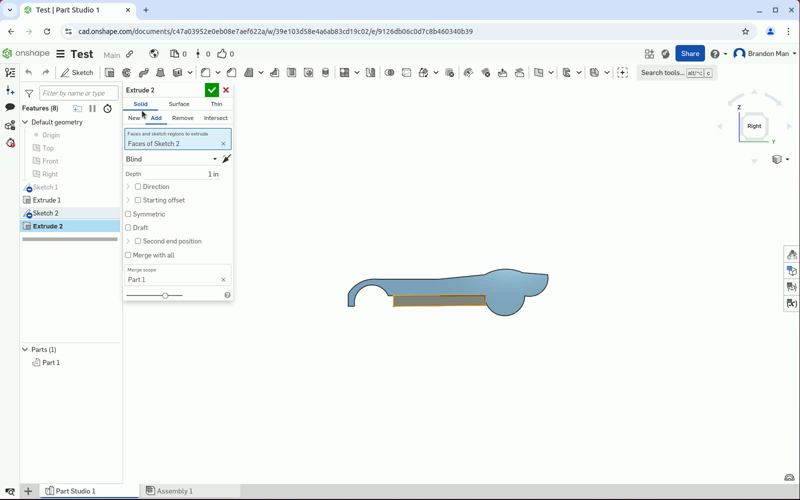
mouse_move(137, 120)
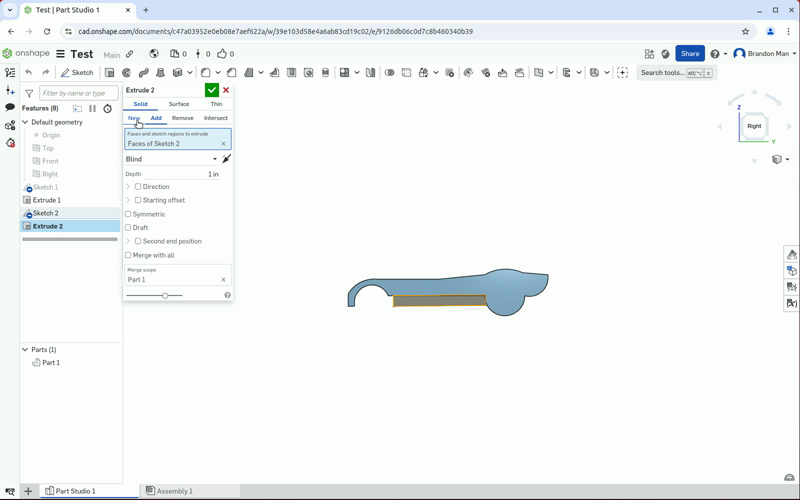
click(137, 120)
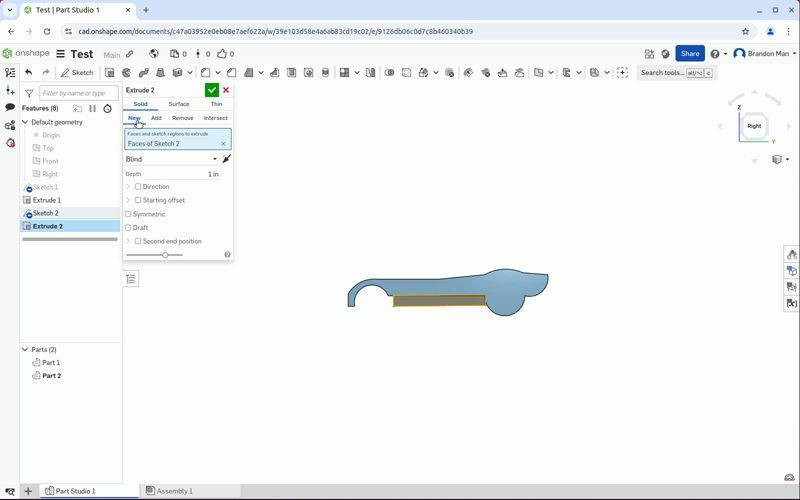
key(tab, 4)
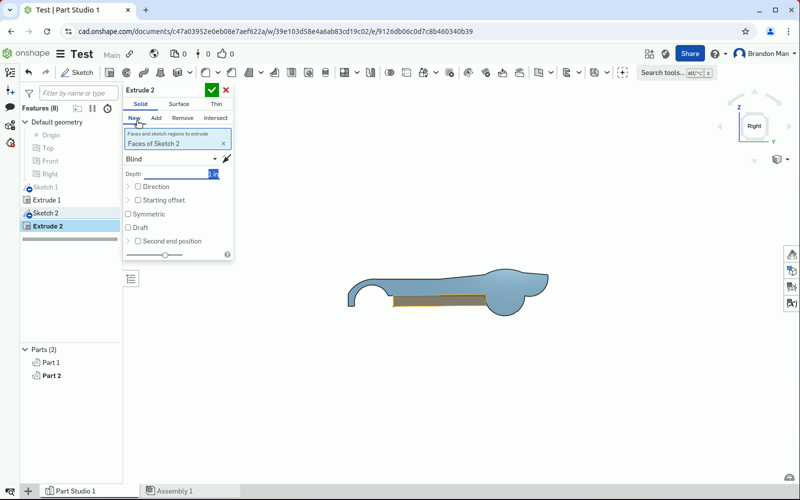
text(16.609)
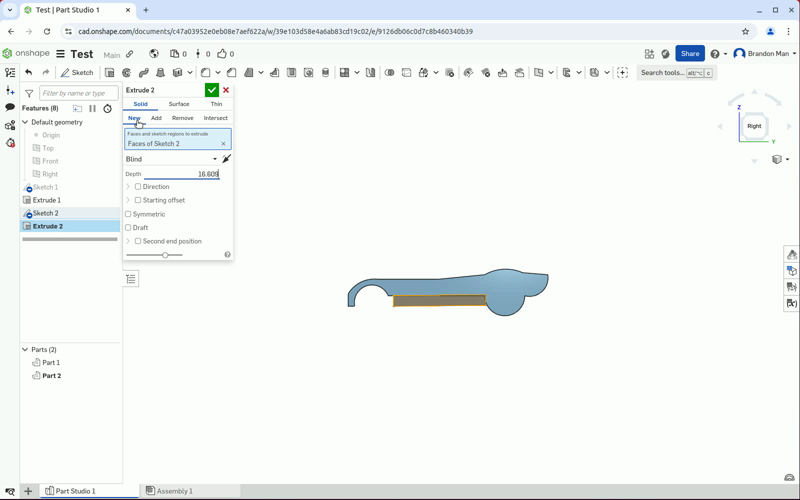
key(enter)
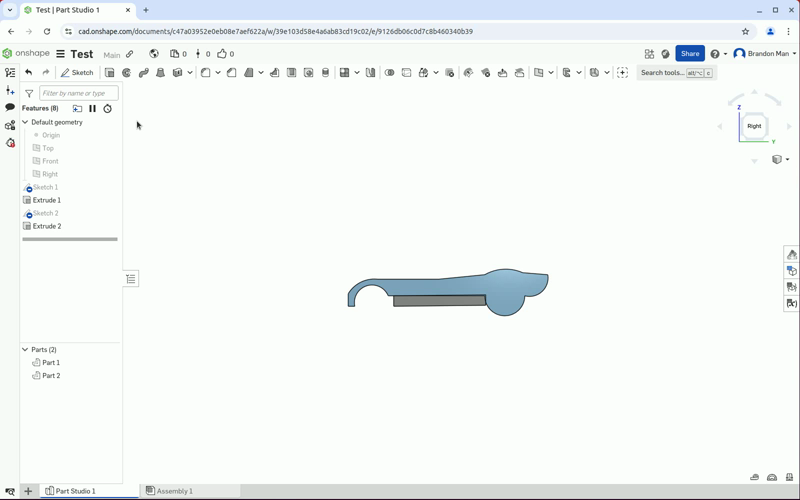
key(shift+h)
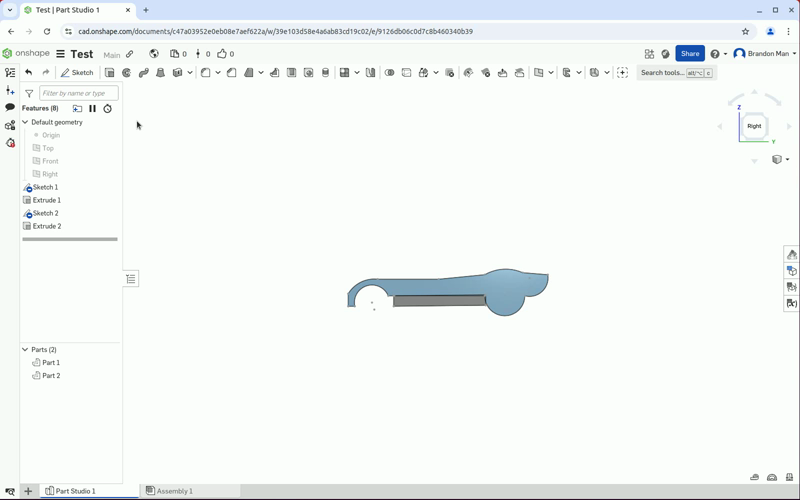
key(shift+h)
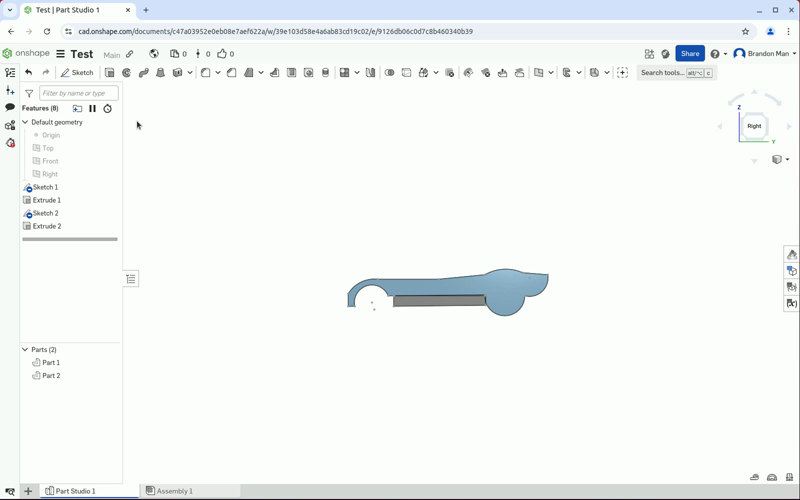
key(shift+7)
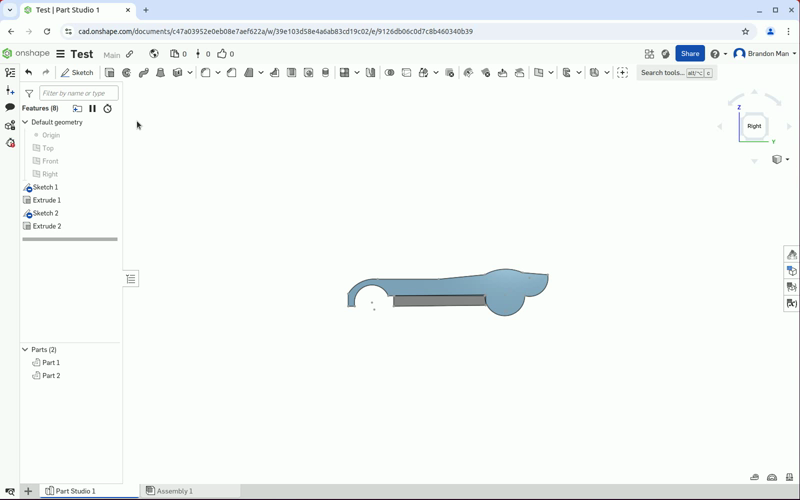
key(right, 2)
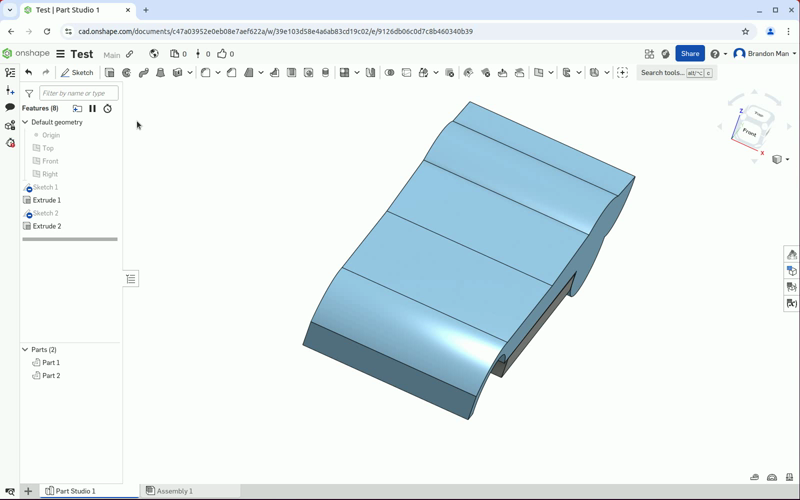
key(down, 2)
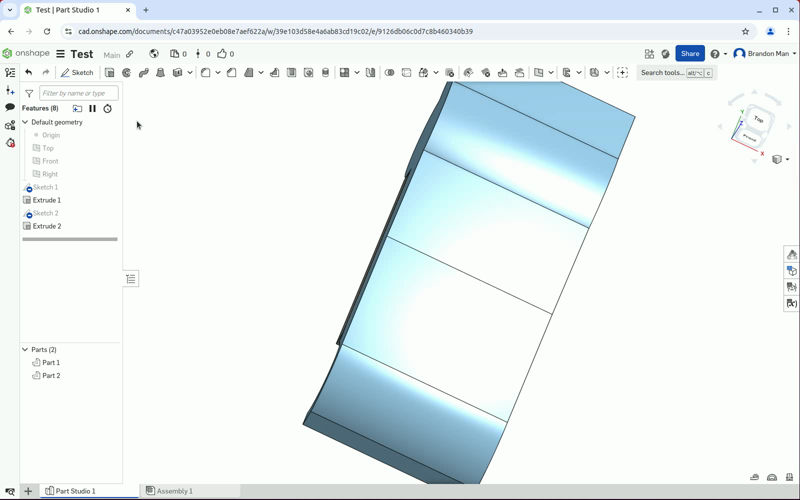
key(up, 2)
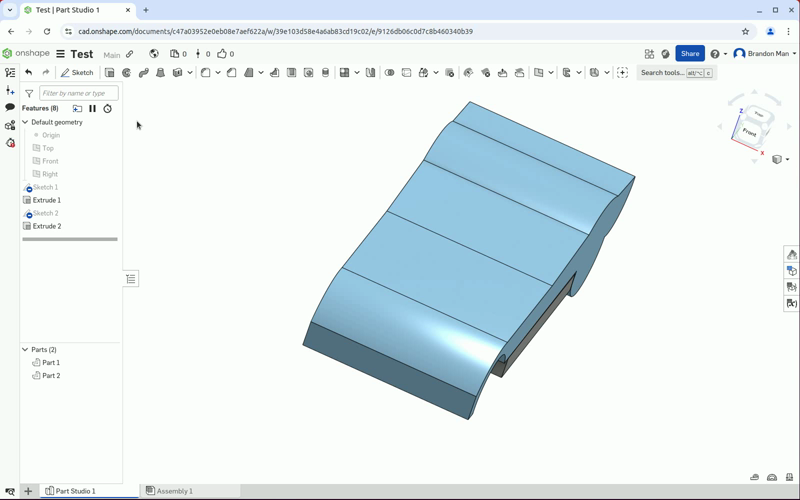
key(left, 2)
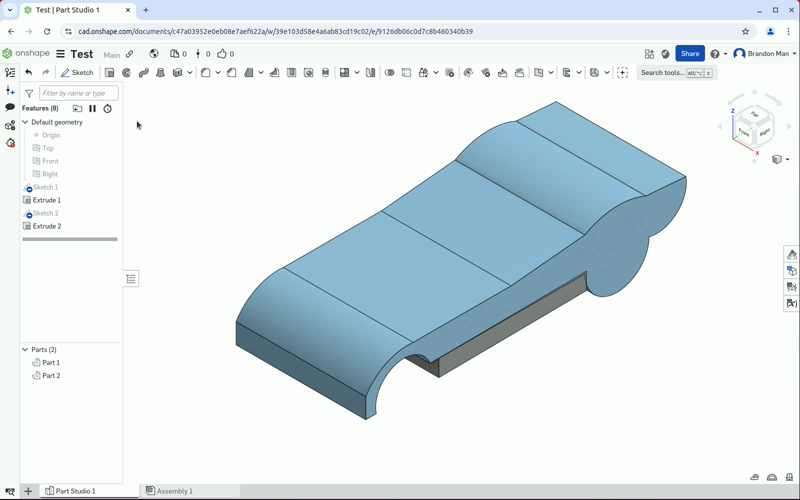
mouse_move(73, 189)
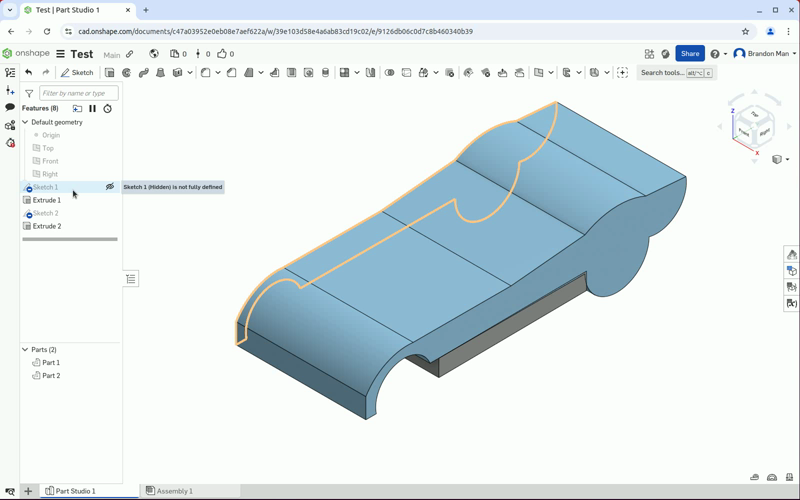
click(73, 189)